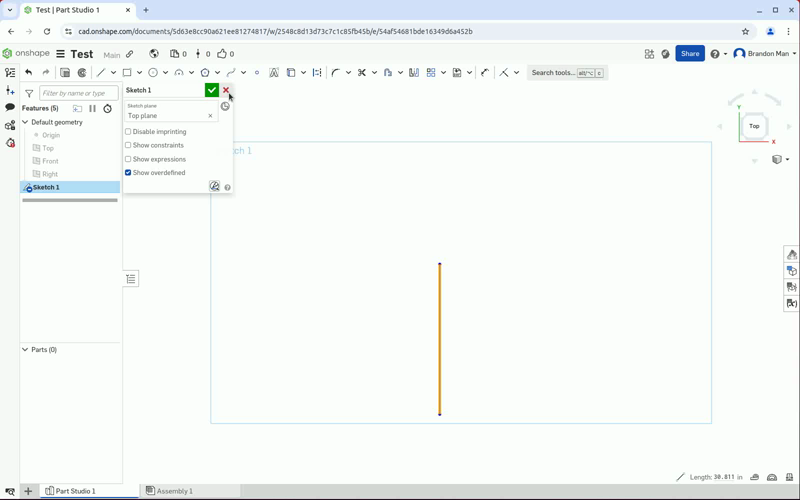
key(shift+h)
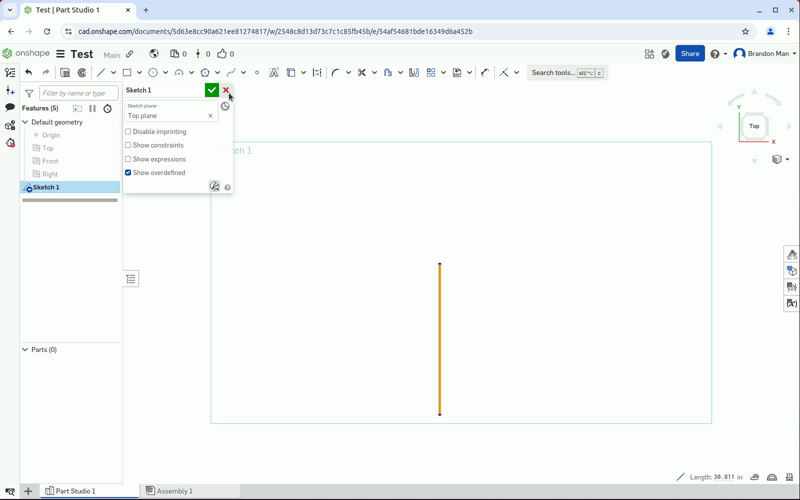
key(shift+s)
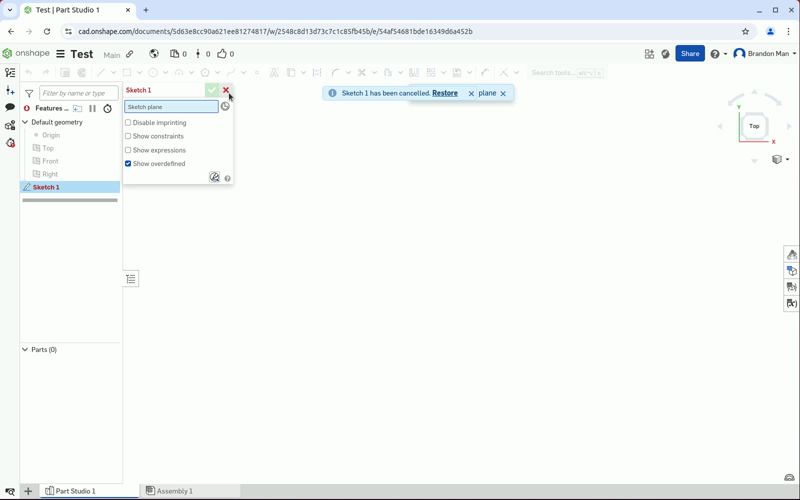
mouse_move(73, 150)
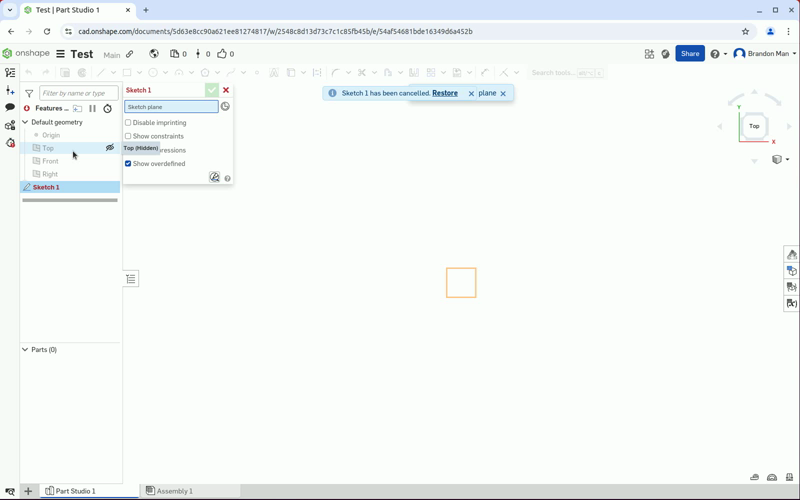
click(73, 150)
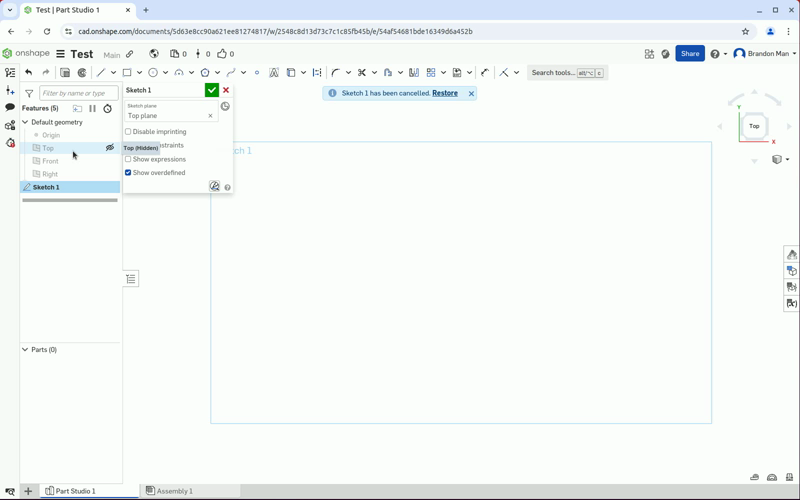
mouse_move(73, 352)
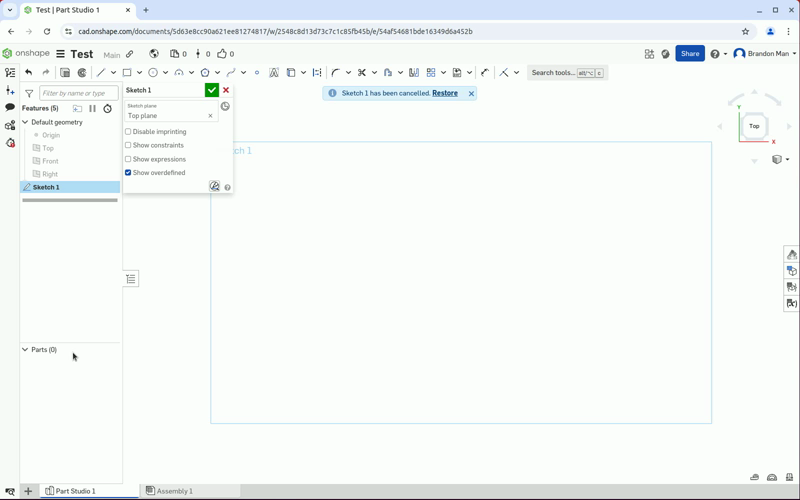
key(y)
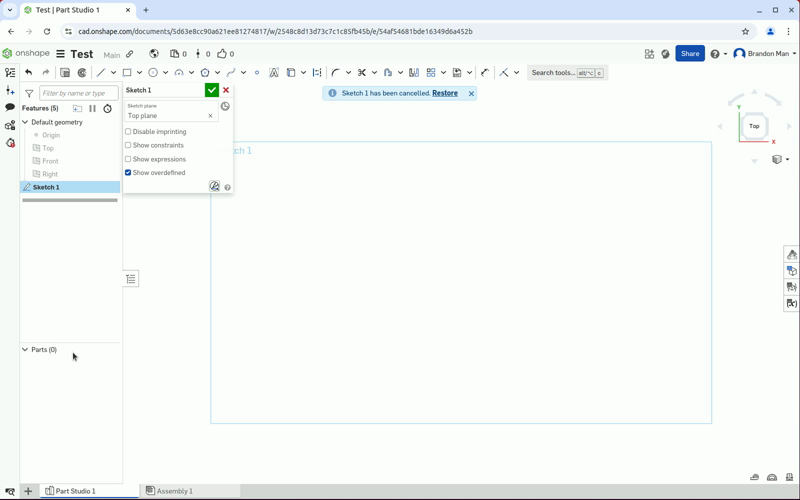
key(l)
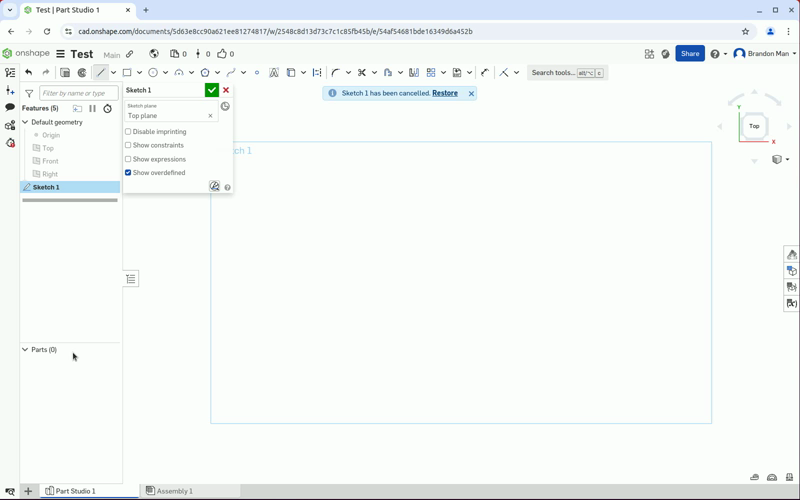
key_down(shift)
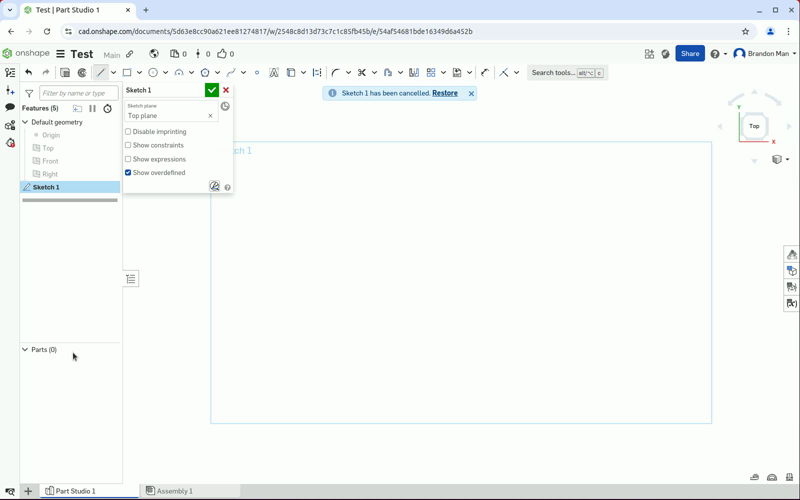
mouse_move(348, 282)
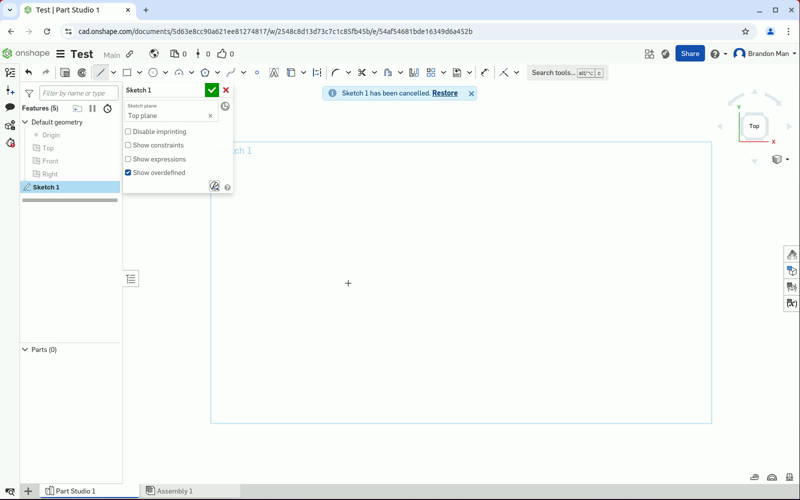
click(348, 282)
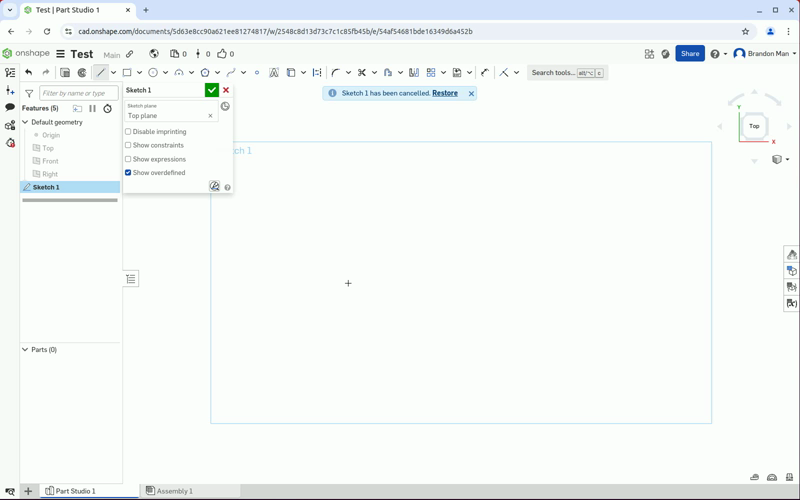
key_up(shift)
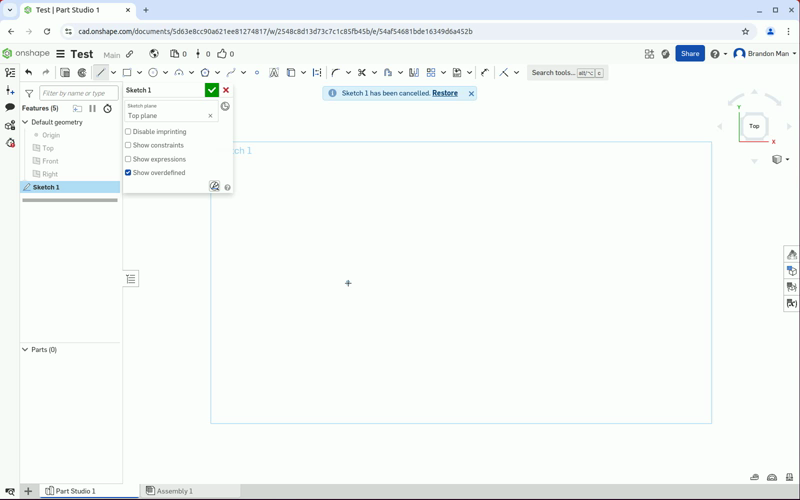
key_down(shift)
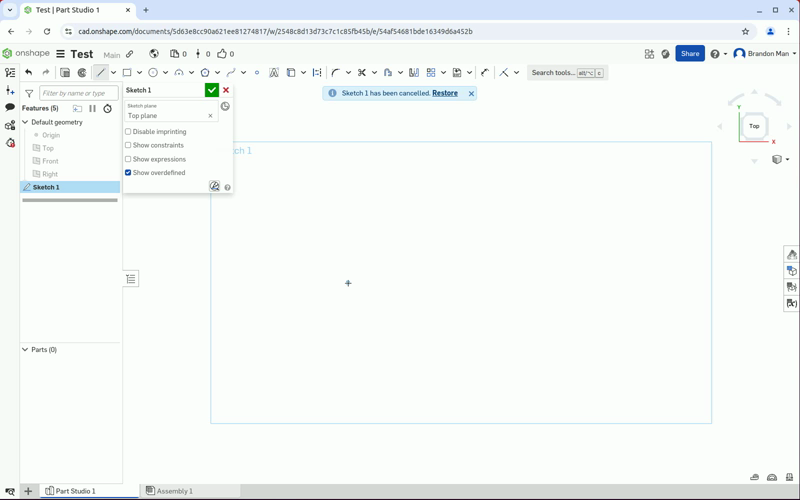
mouse_move(378, 282)
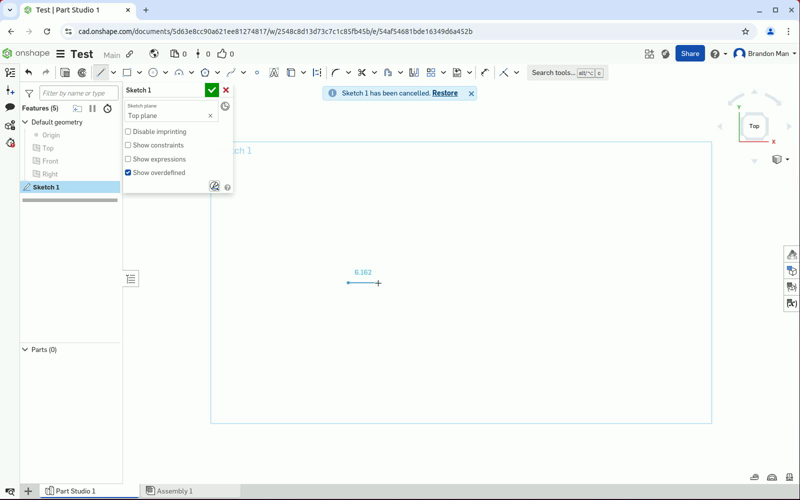
mouse_move(367, 282)
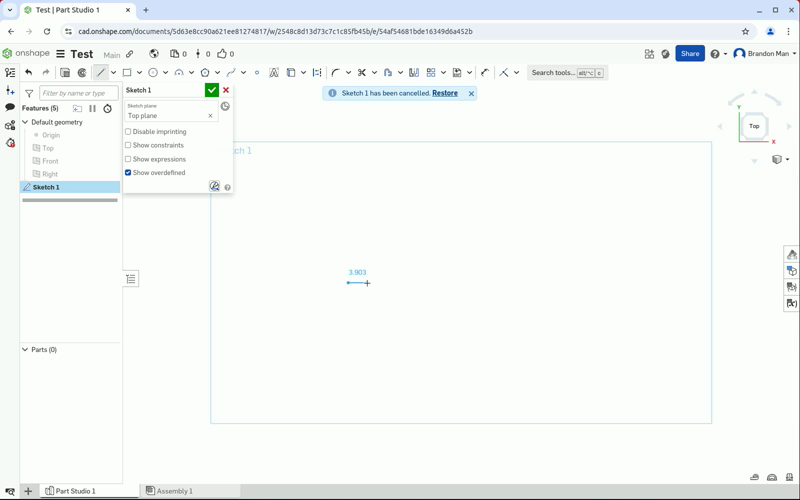
click(367, 282)
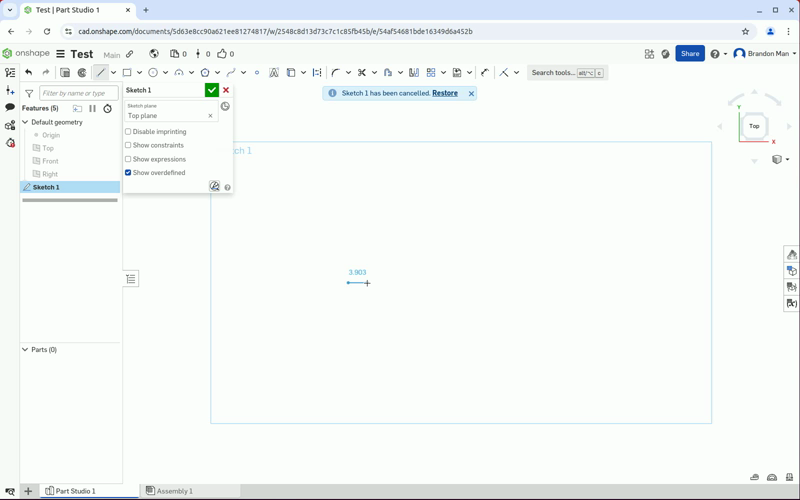
key_up(shift)
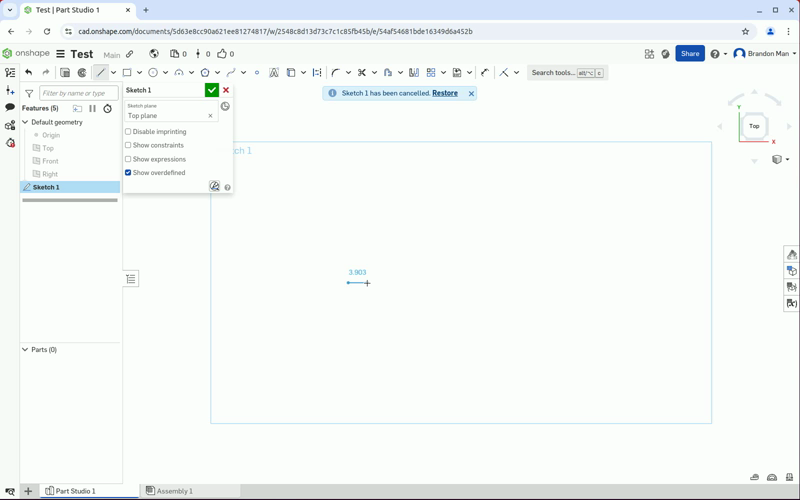
key_down(shift)
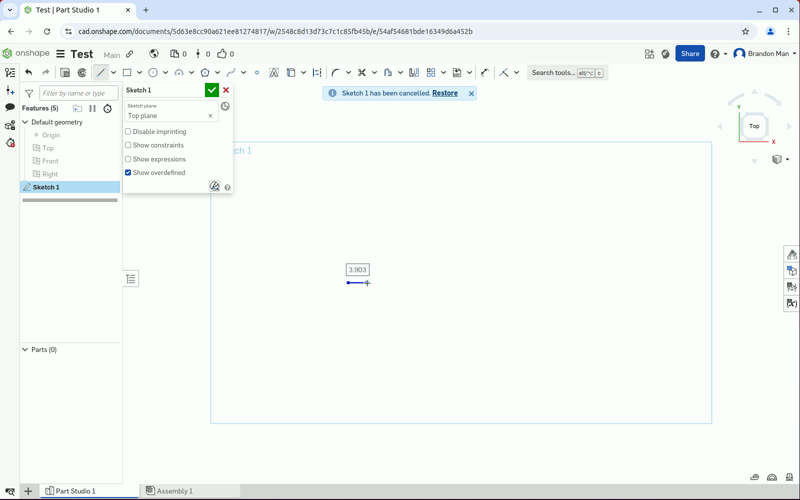
mouse_move(367, 189)
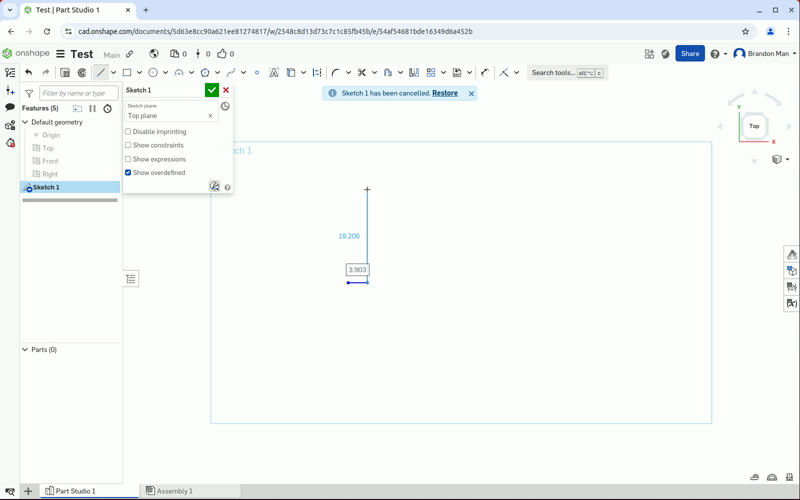
click(367, 189)
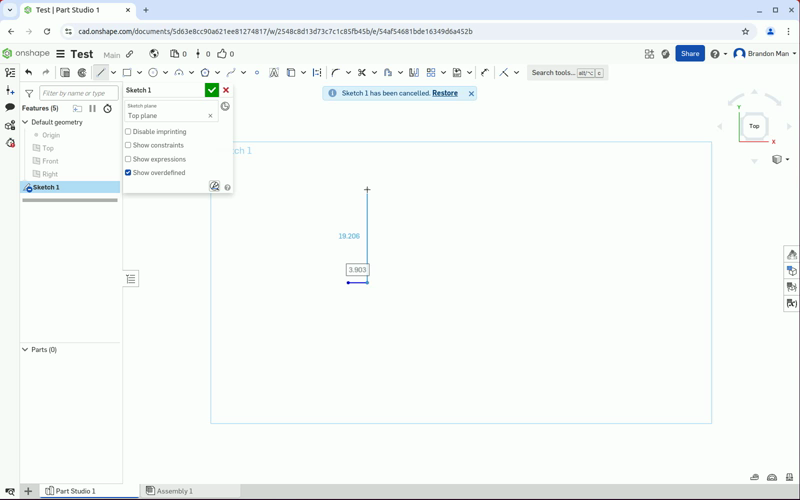
key_up(shift)
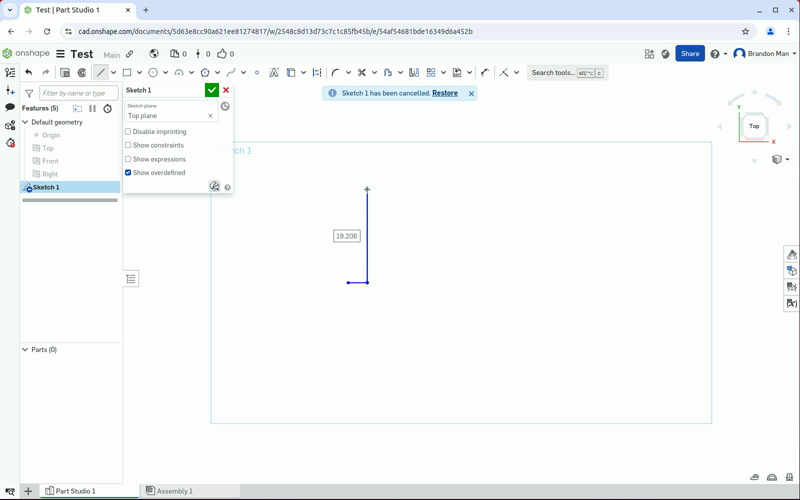
key_down(shift)
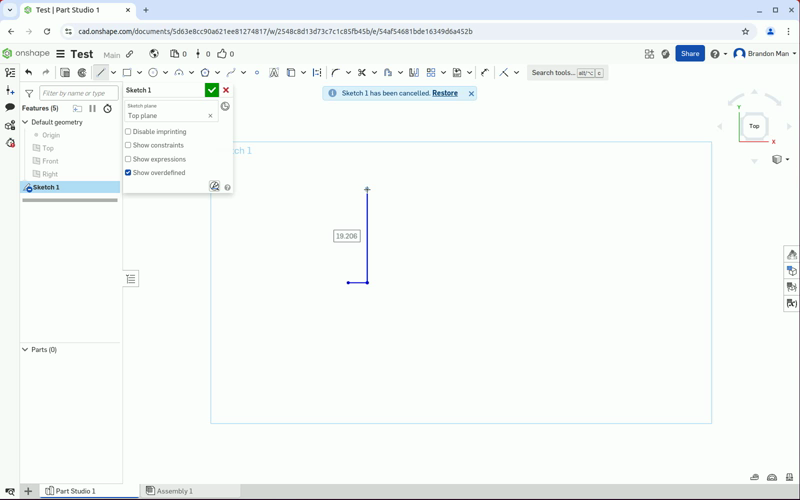
mouse_move(397, 189)
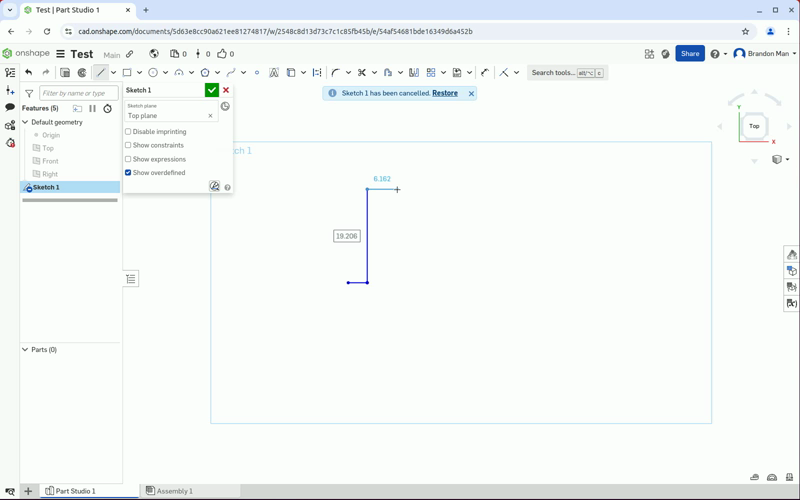
mouse_move(348, 189)
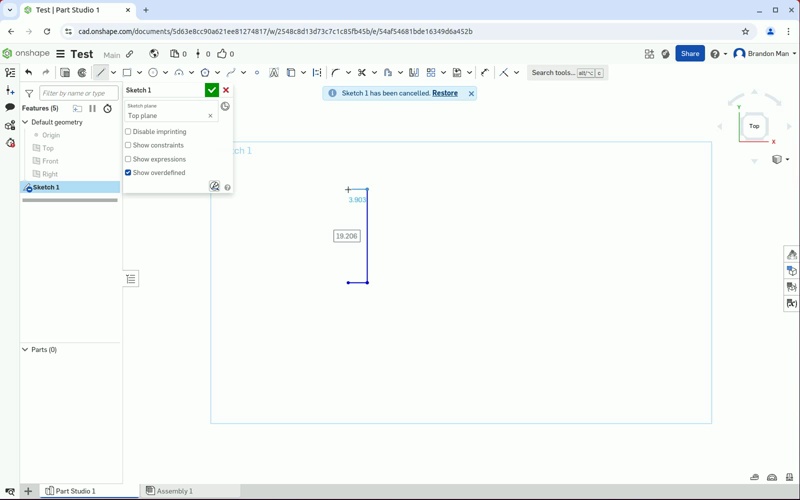
click(348, 189)
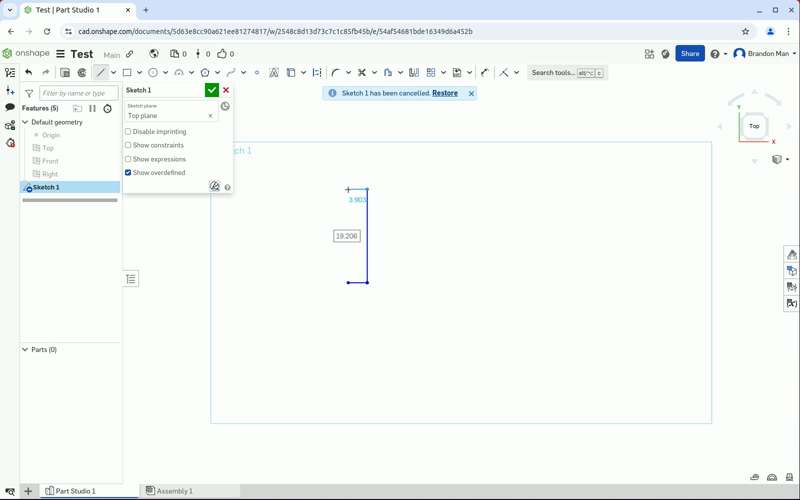
key_up(shift)
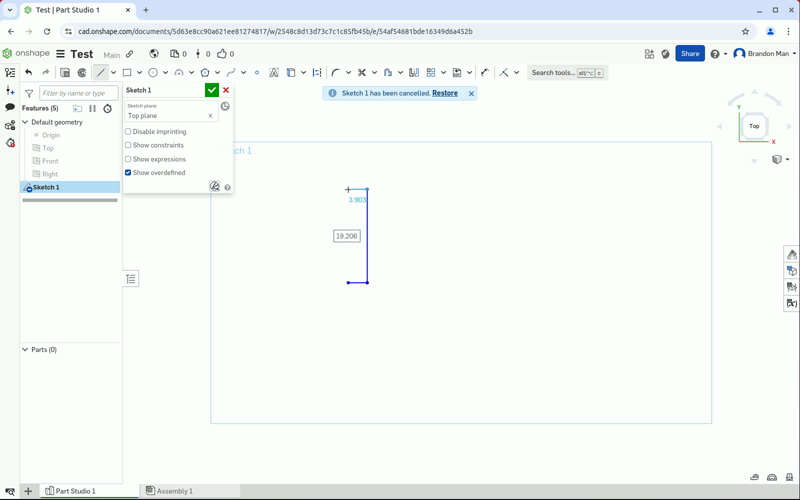
key_down(shift)
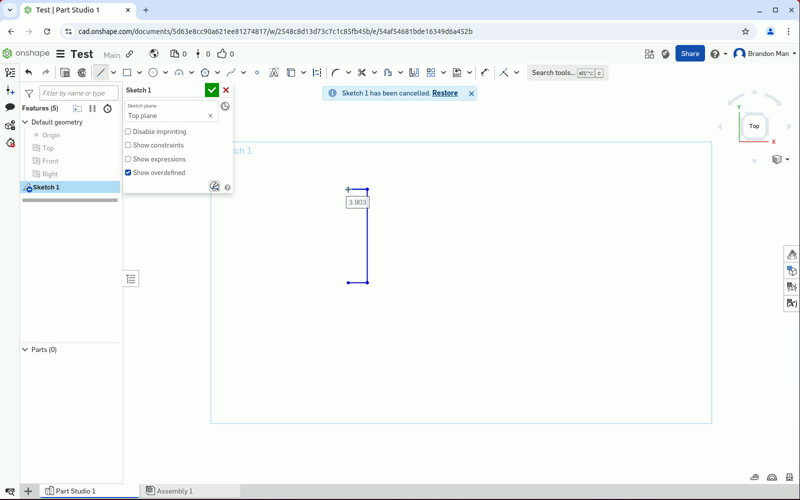
mouse_move(348, 282)
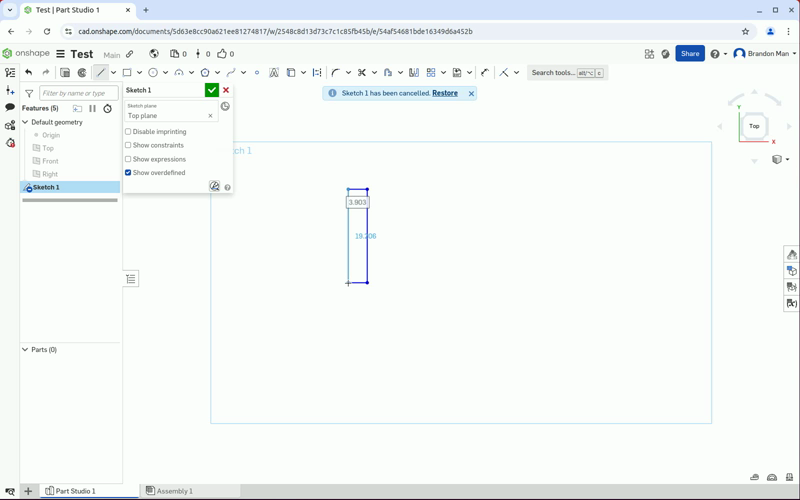
key_up(shift)
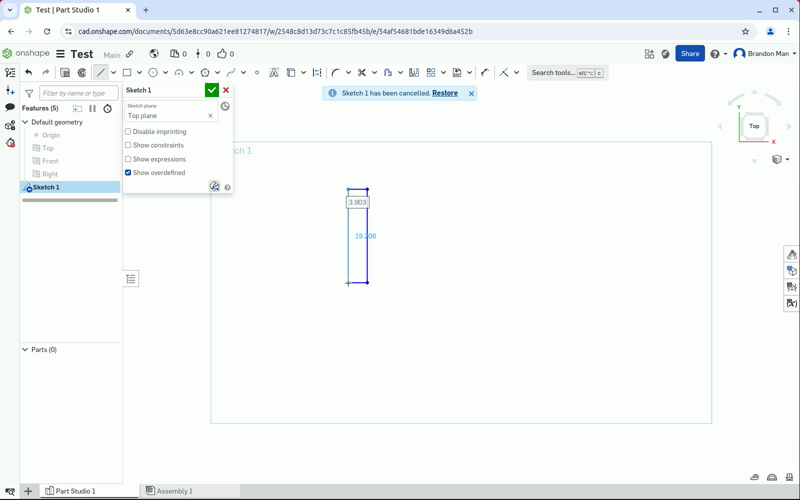
click(348, 282)
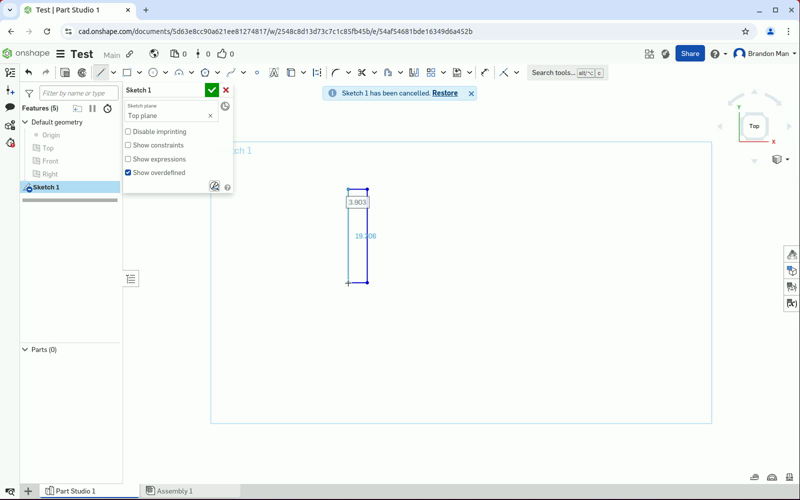
key(esc)
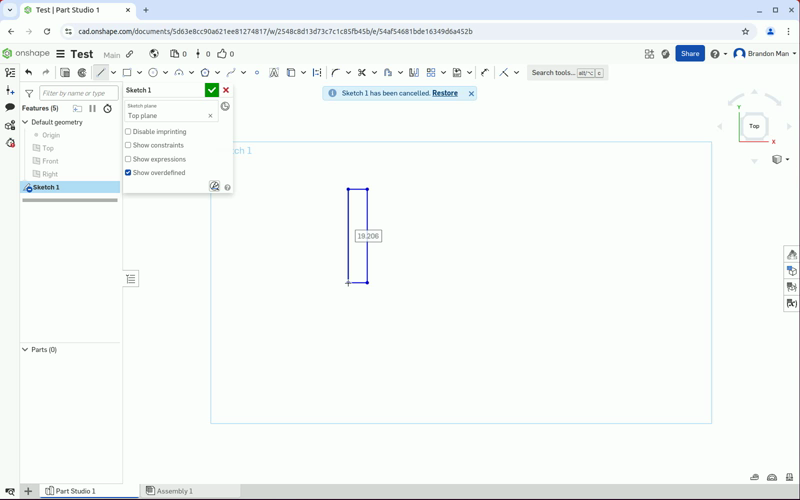
mouse_move(360, 205)
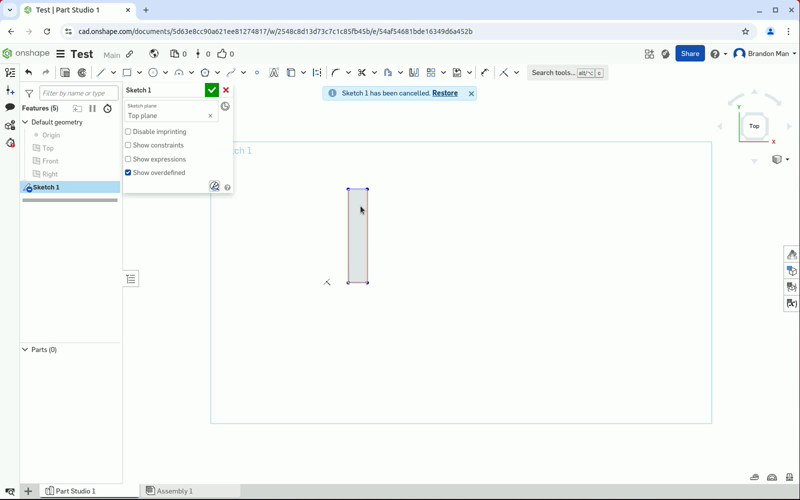
scroll(6)
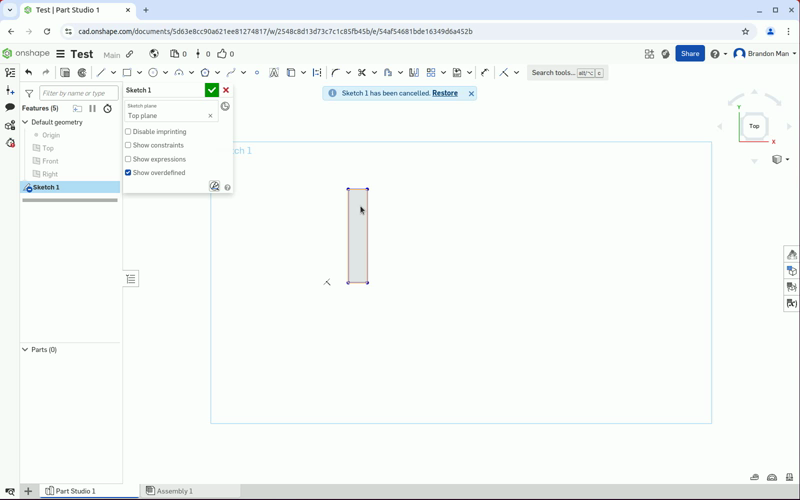
scroll(6)
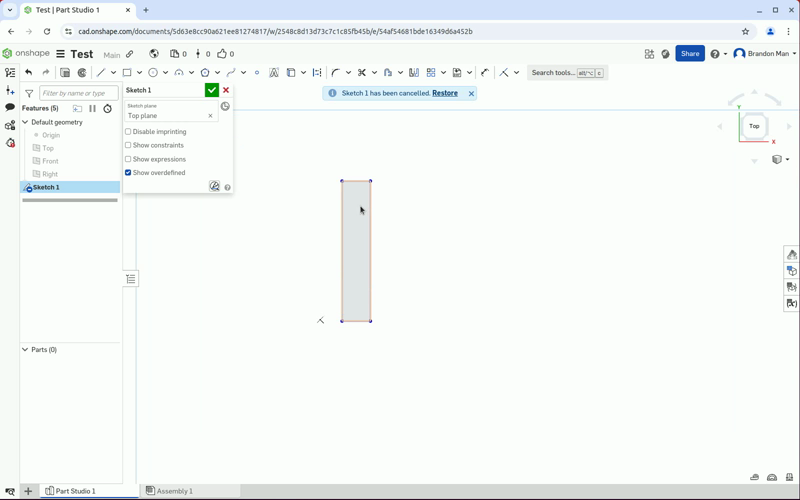
scroll(6)
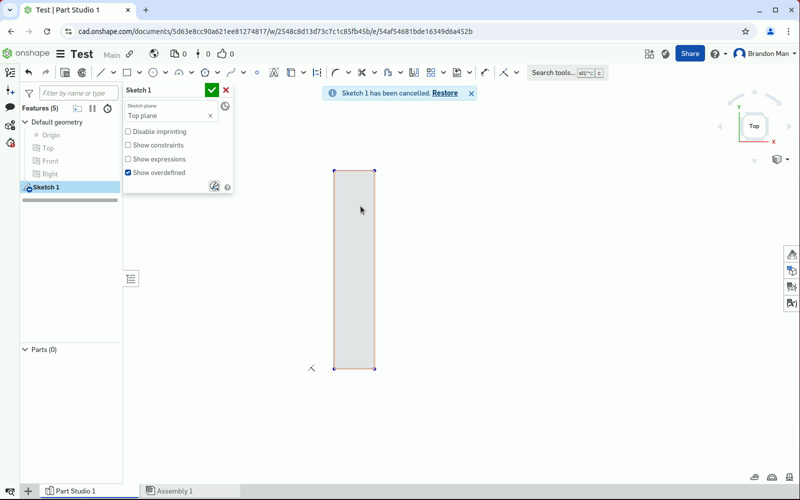
scroll(6)
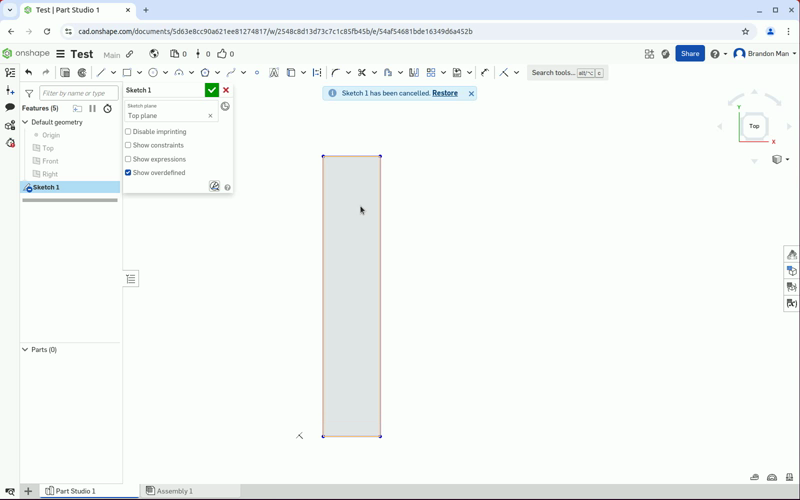
scroll(6)
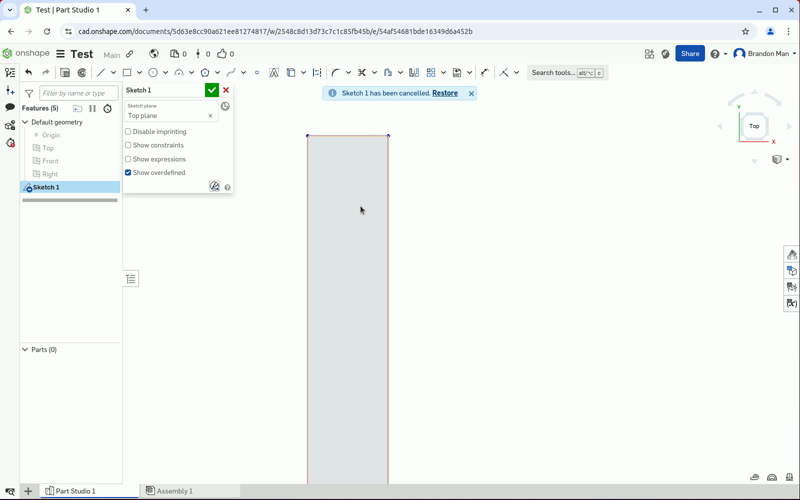
scroll(6)
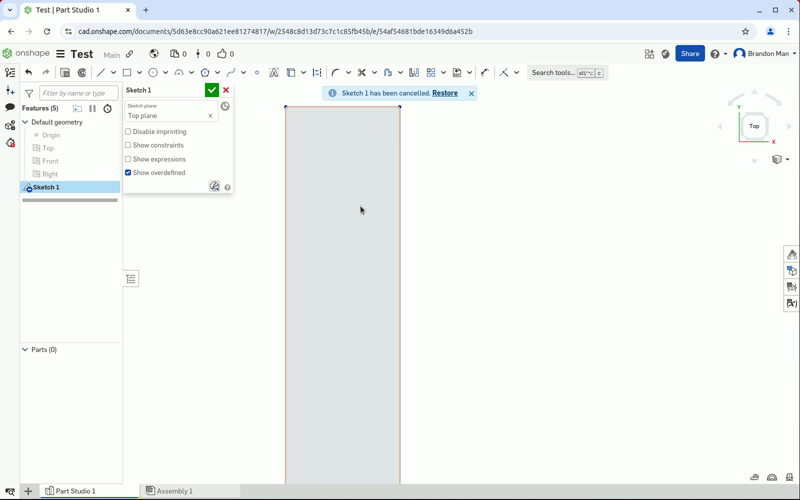
scroll(6)
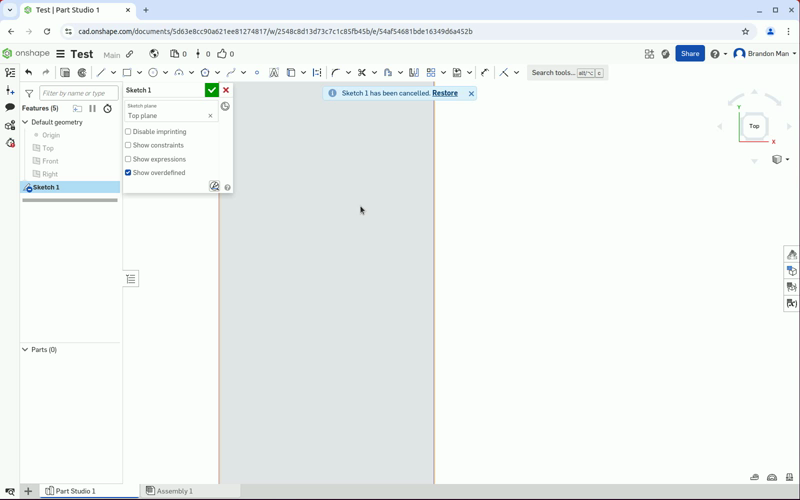
click(360, 205)
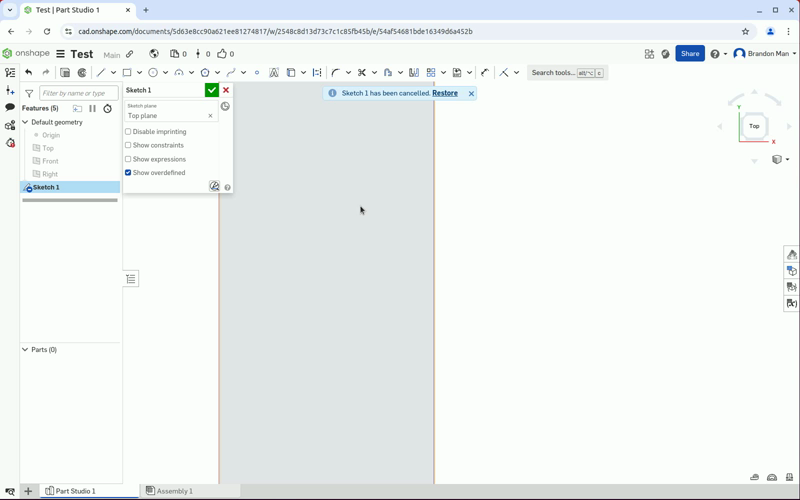
scroll(-6)
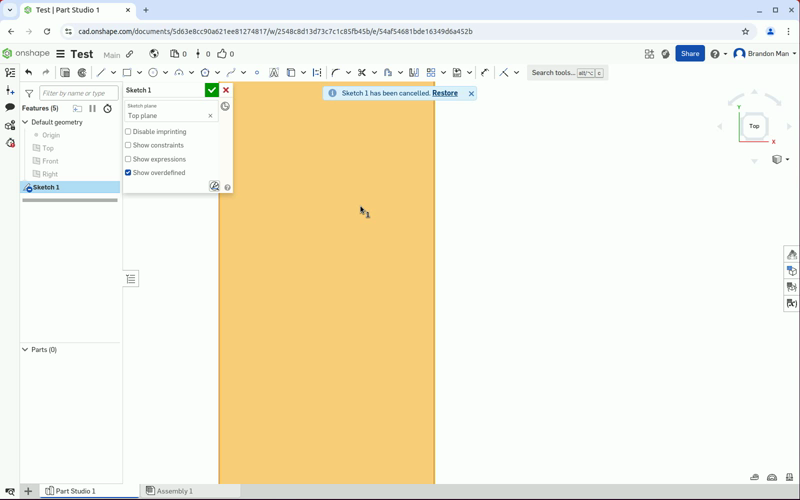
scroll(-6)
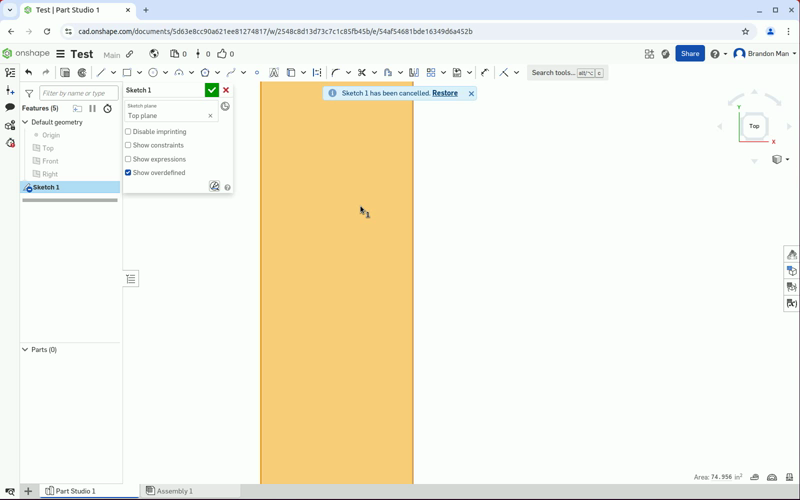
scroll(-6)
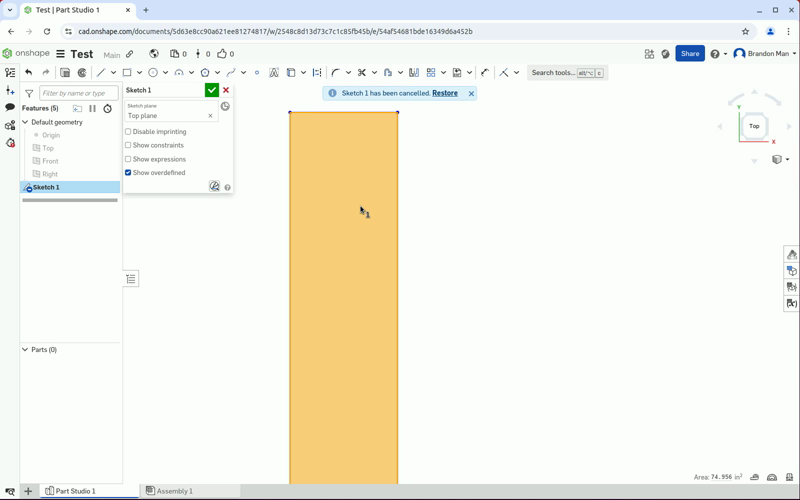
scroll(-6)
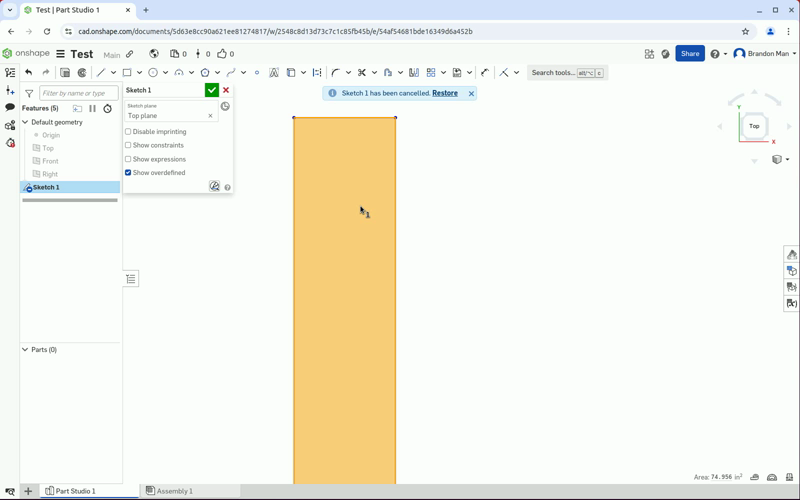
scroll(-6)
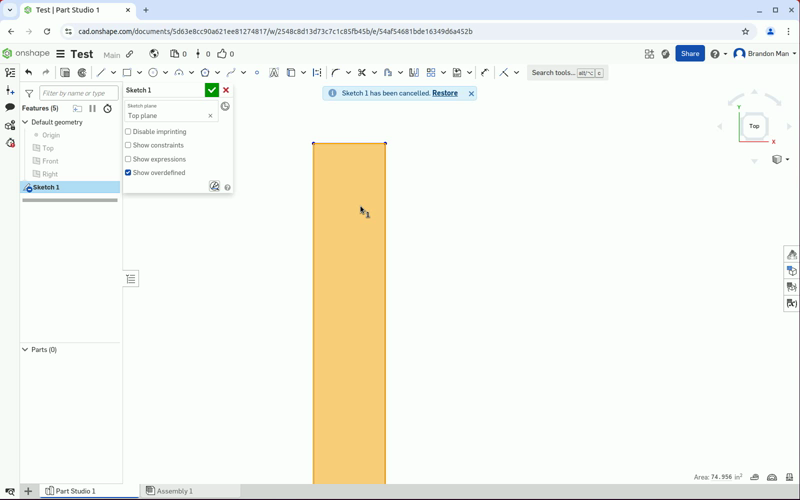
scroll(-6)
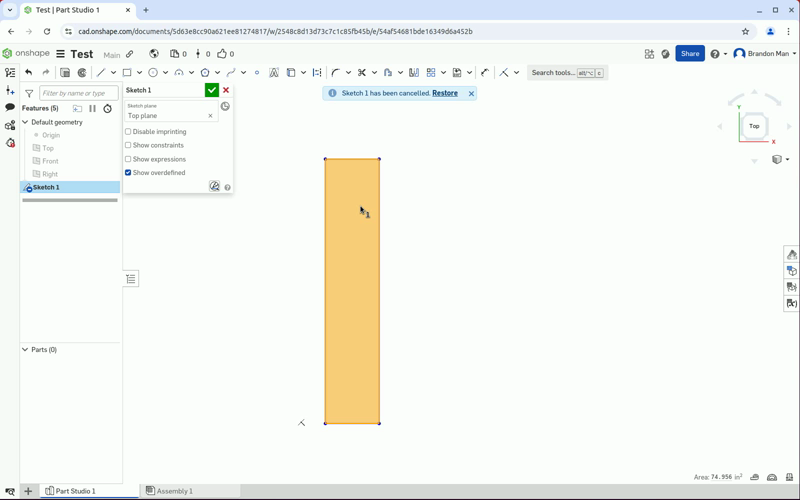
scroll(-6)
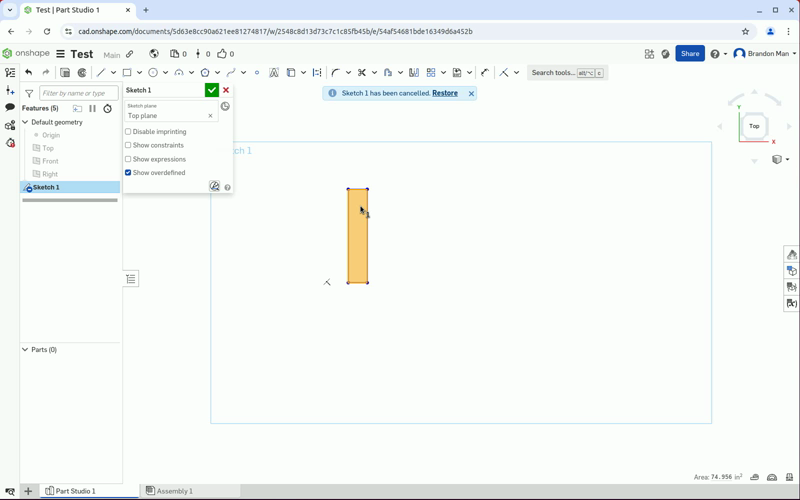
mouse_move(73, 352)
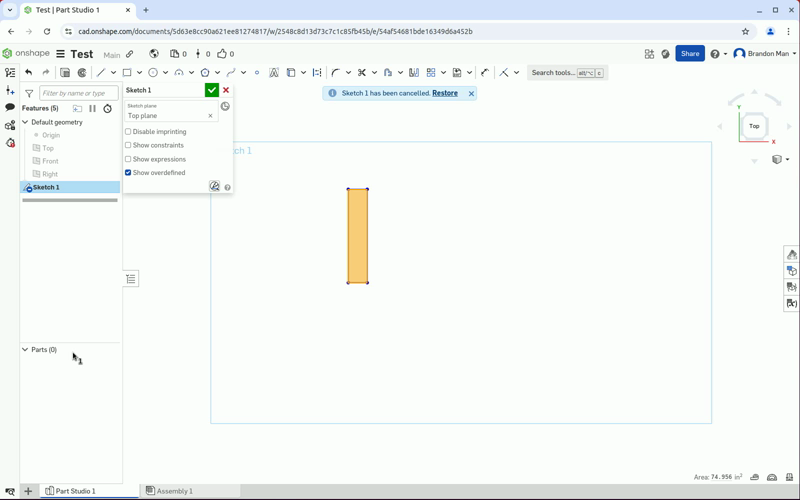
key(shift+y)
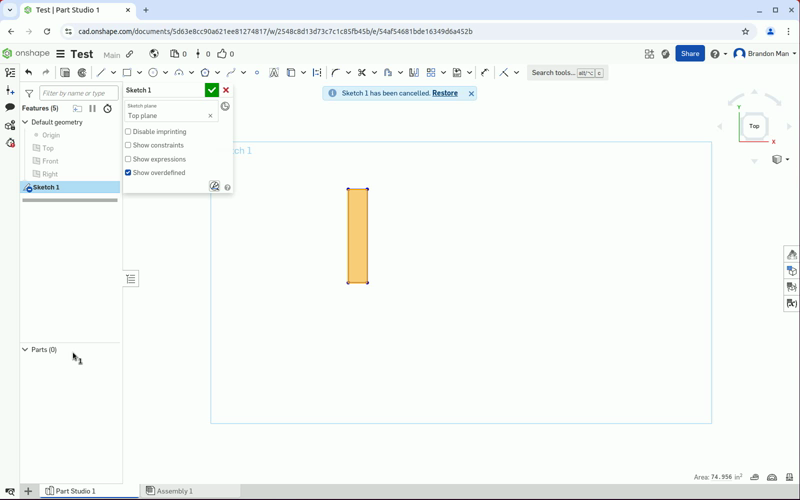
key(shift+e)
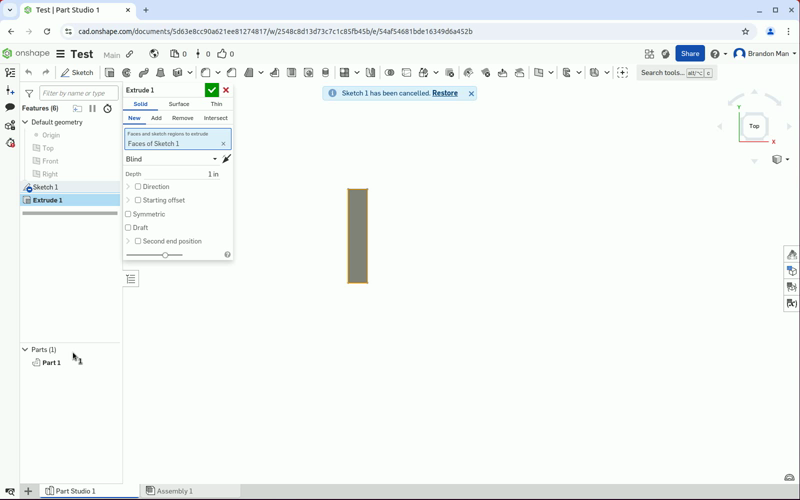
mouse_move(143, 106)
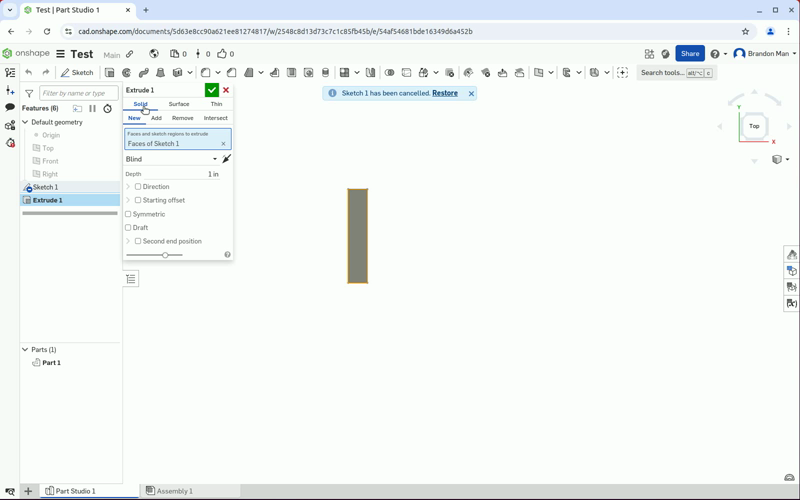
click(143, 106)
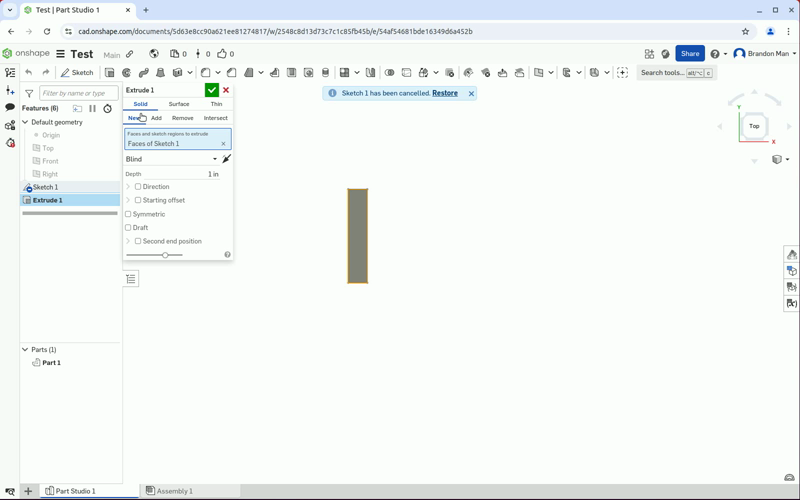
mouse_move(137, 120)
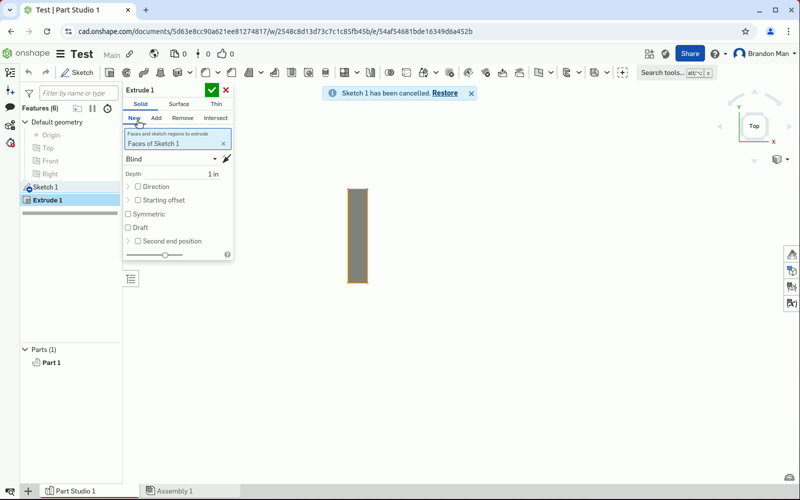
click(137, 120)
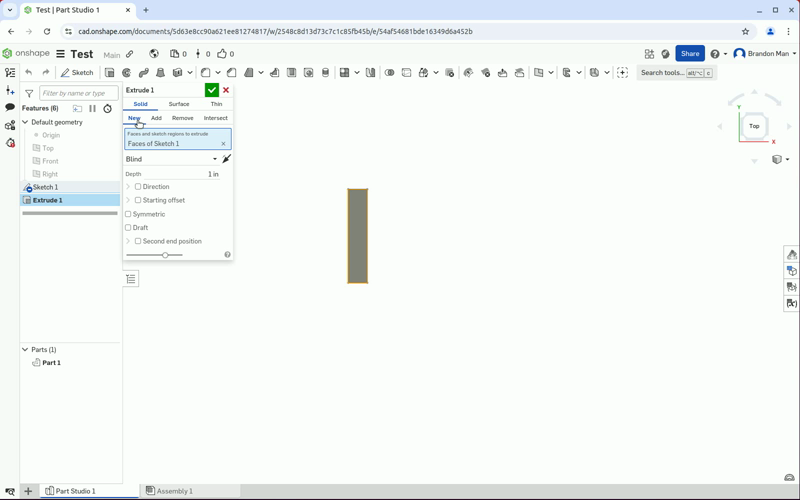
key(tab, 4)
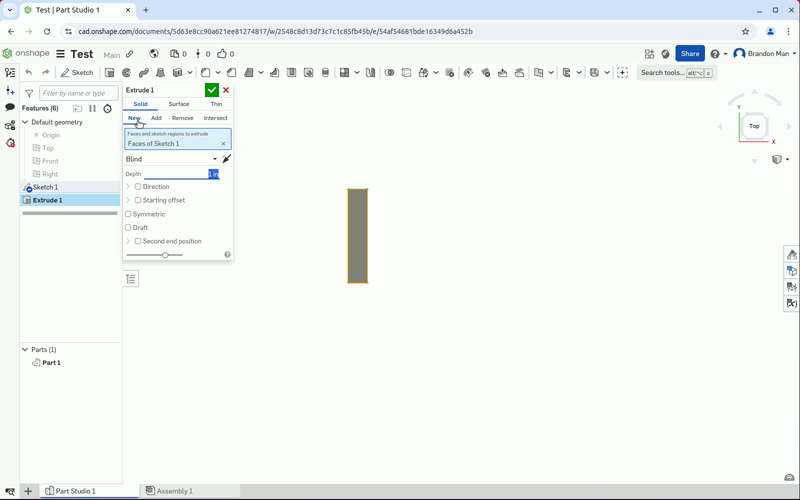
text(1.444)
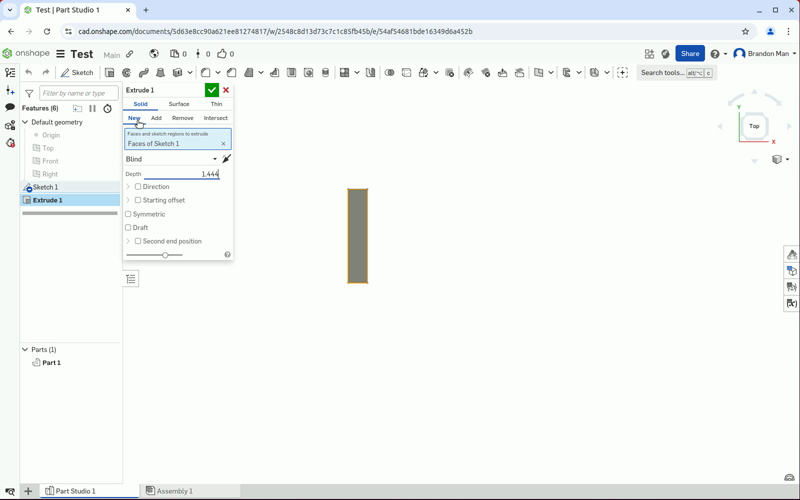
key(enter)
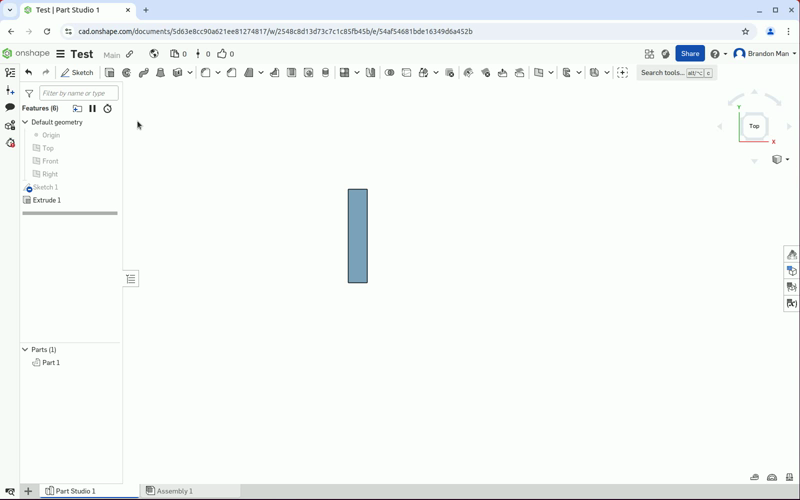
key(shift+h)
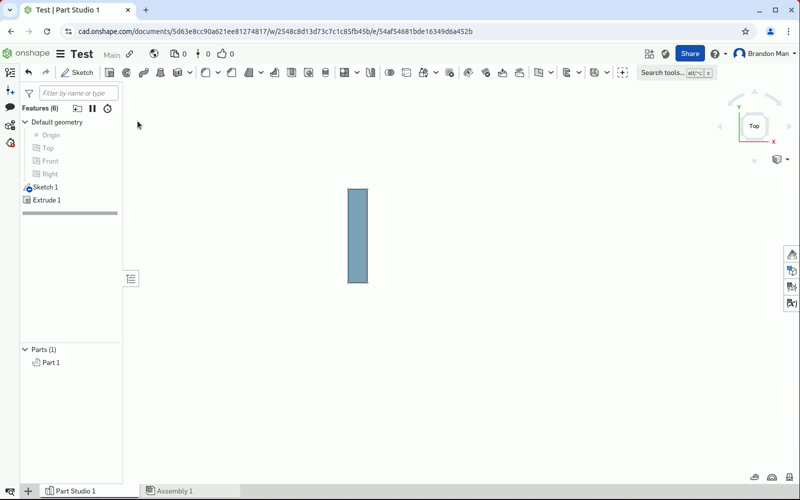
key(shift+h)
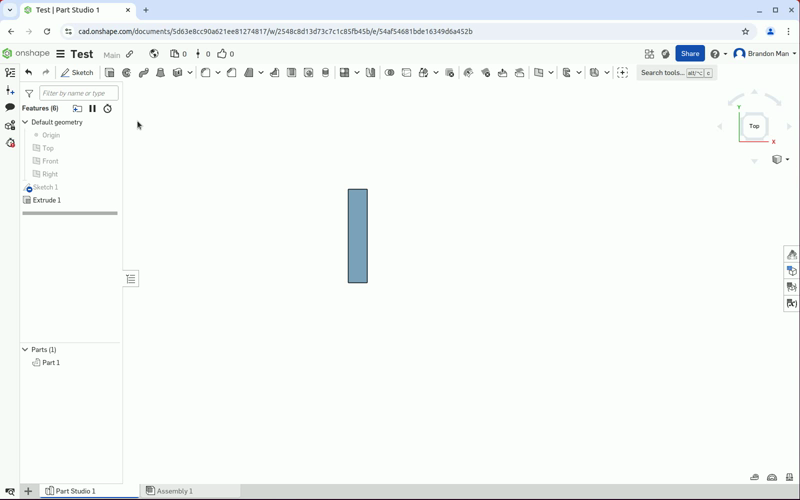
mouse_move(73, 189)
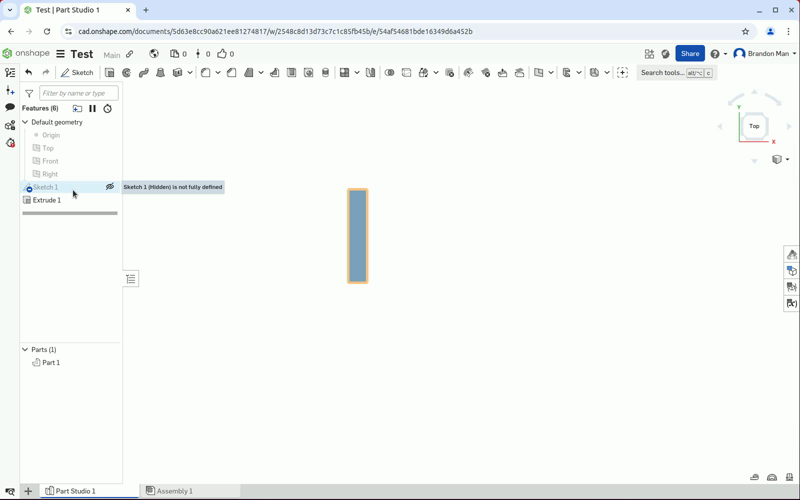
click(73, 189)
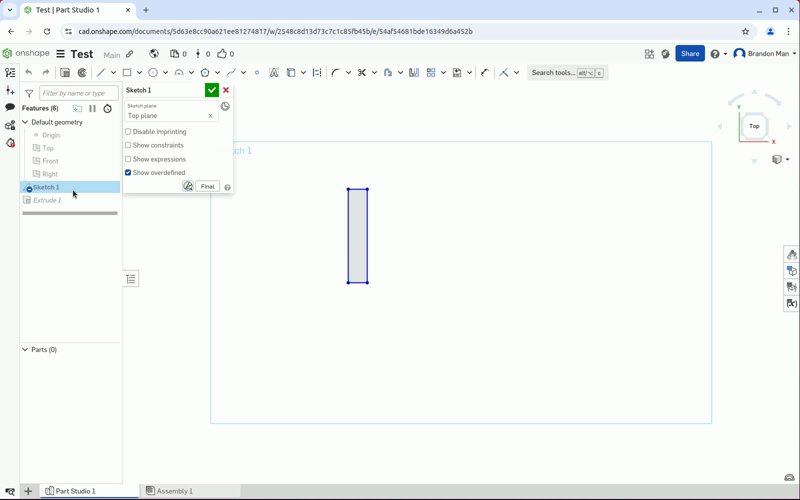
mouse_move(229, 92)
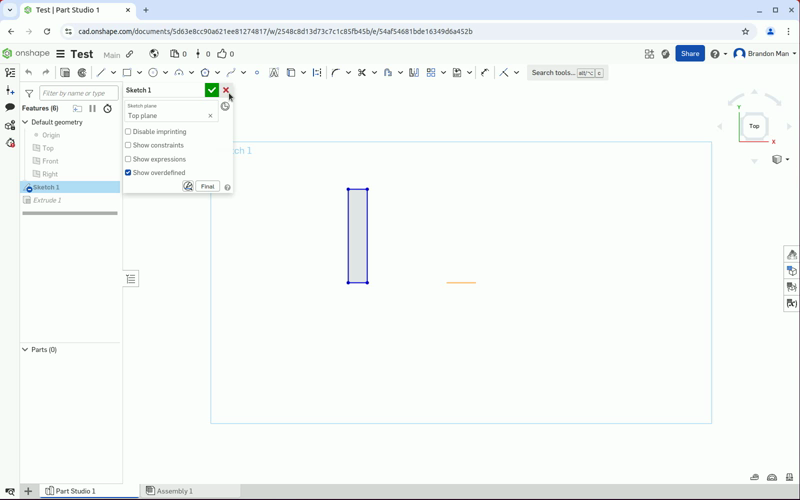
click(229, 92)
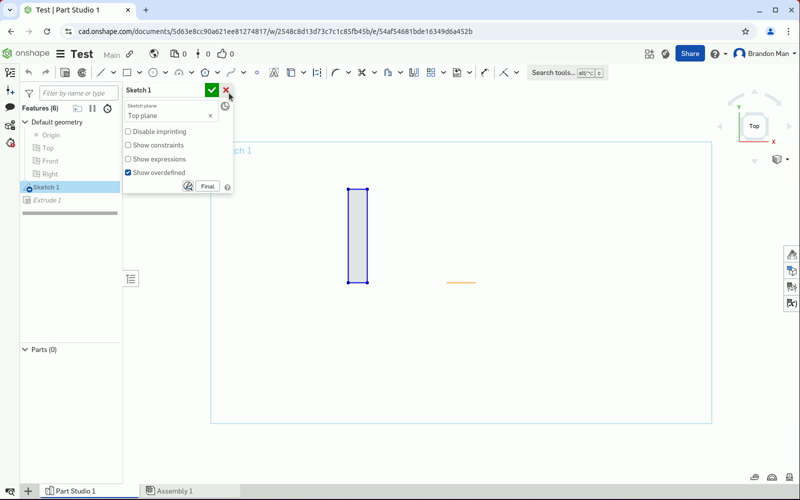
key(shift+s)
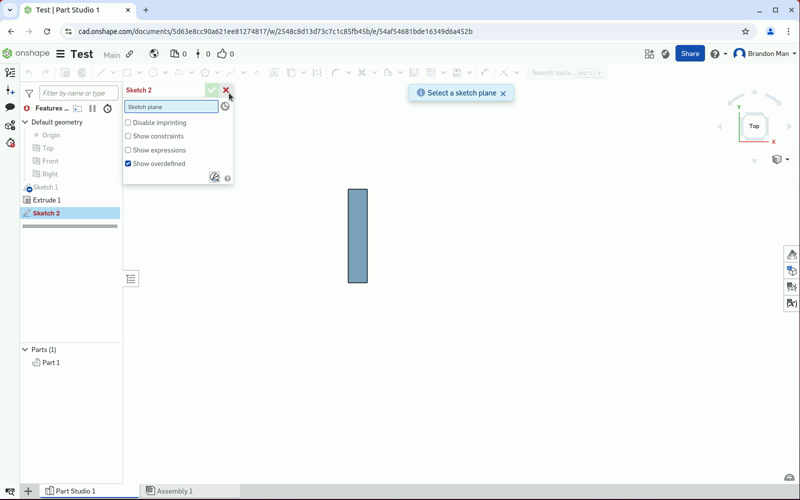
mouse_move(73, 150)
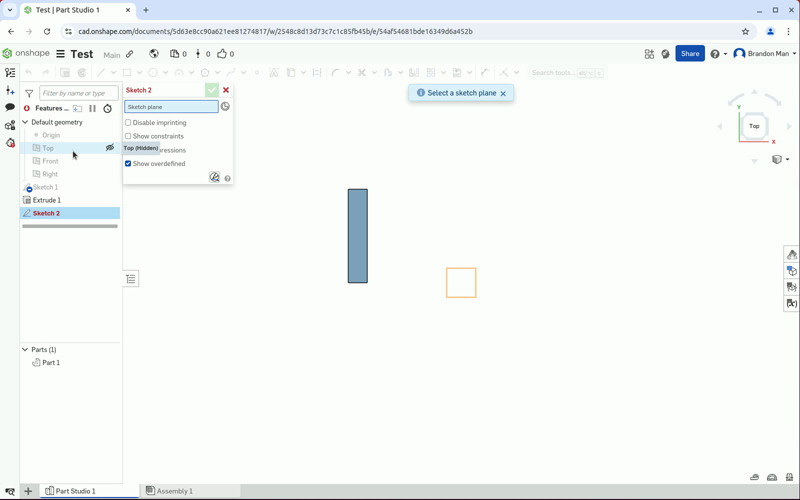
click(73, 150)
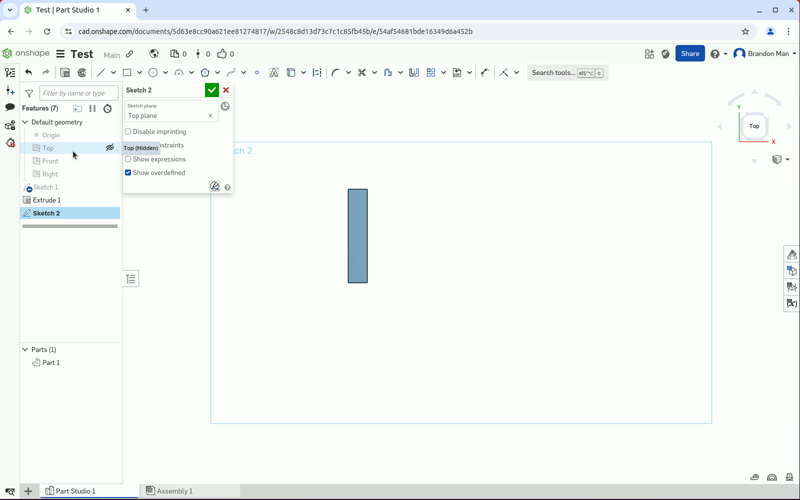
mouse_move(73, 352)
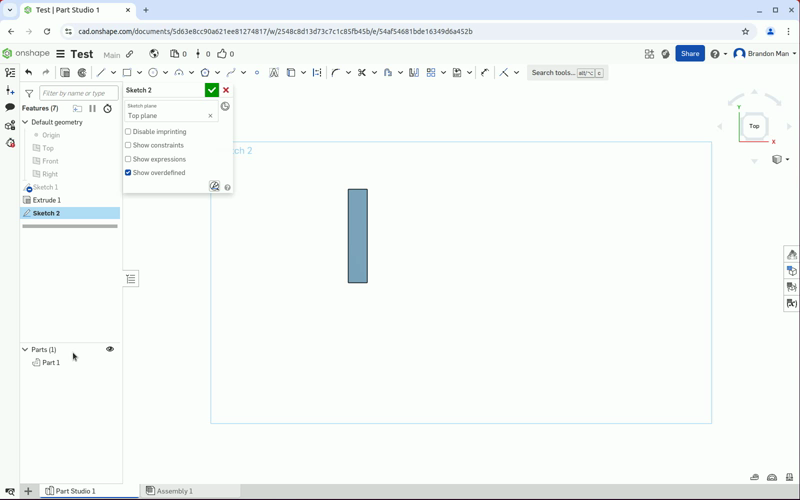
key(y)
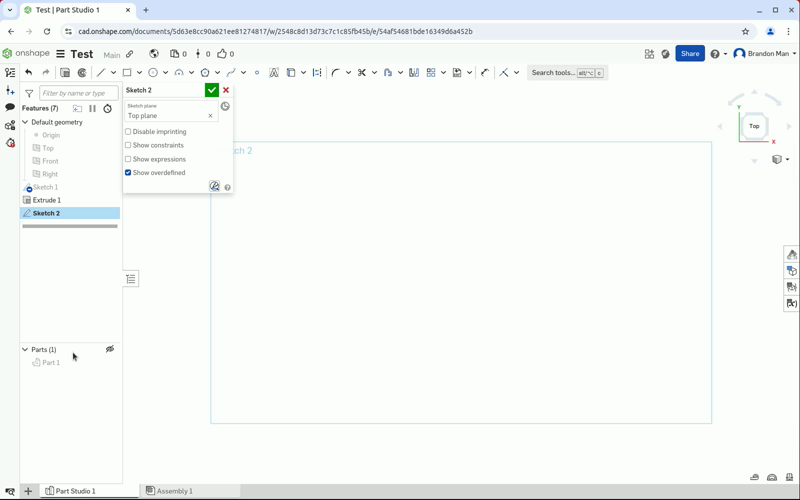
key(l)
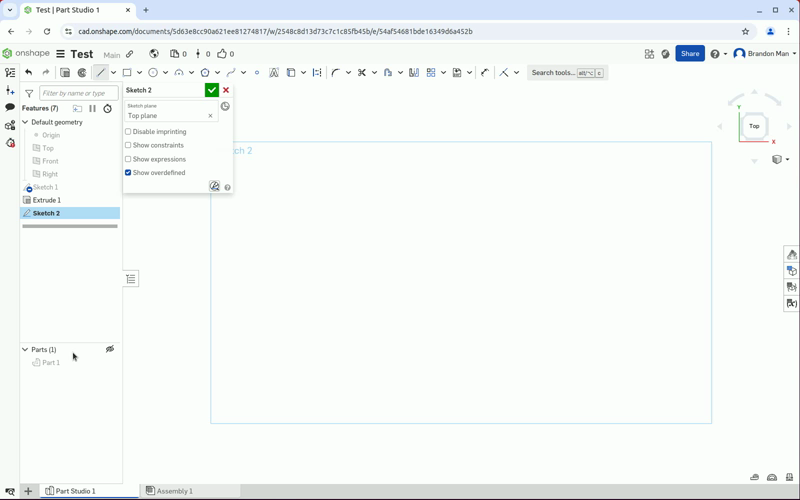
key_down(shift)
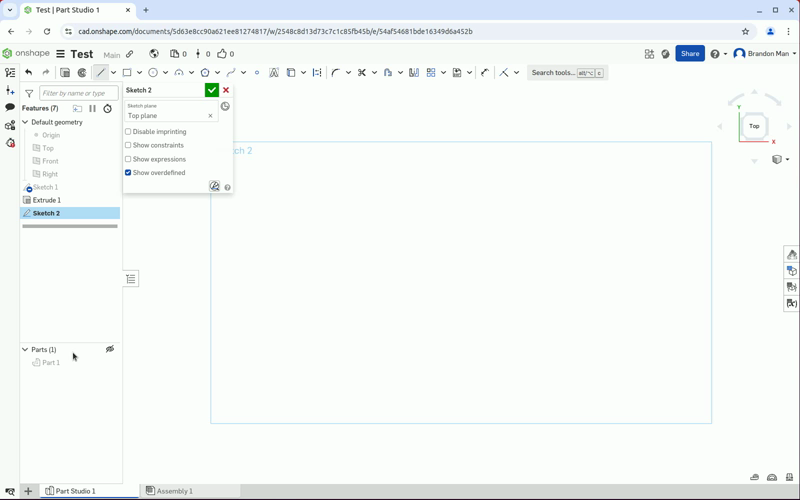
mouse_move(366, 282)
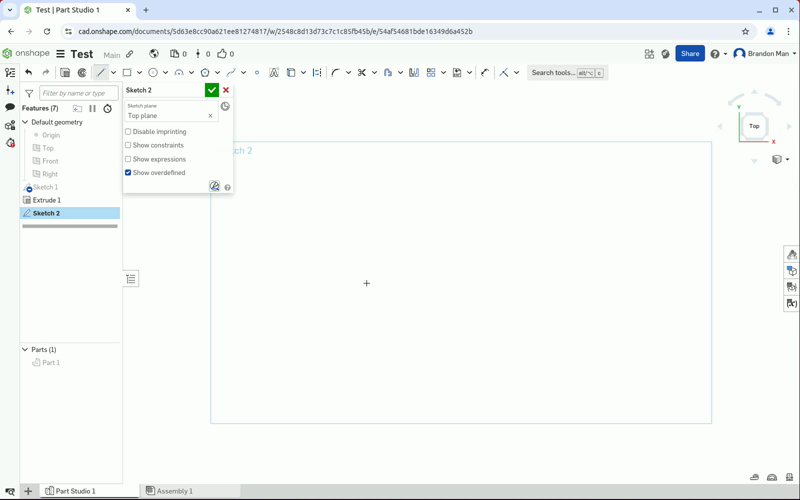
click(366, 282)
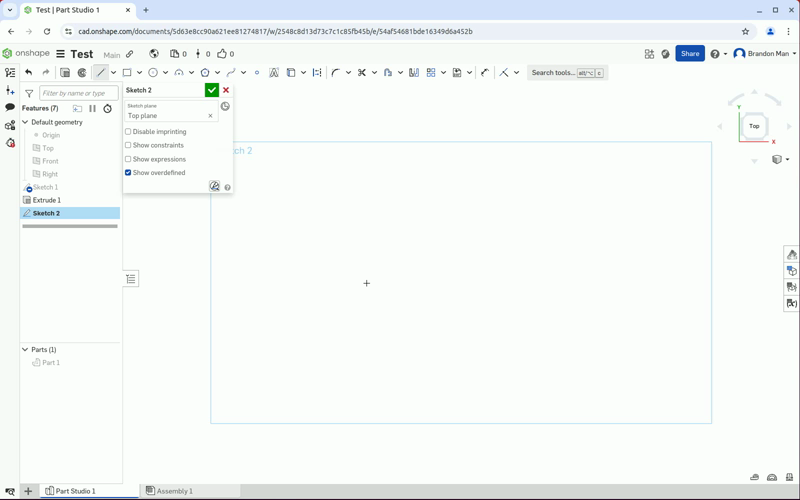
key_up(shift)
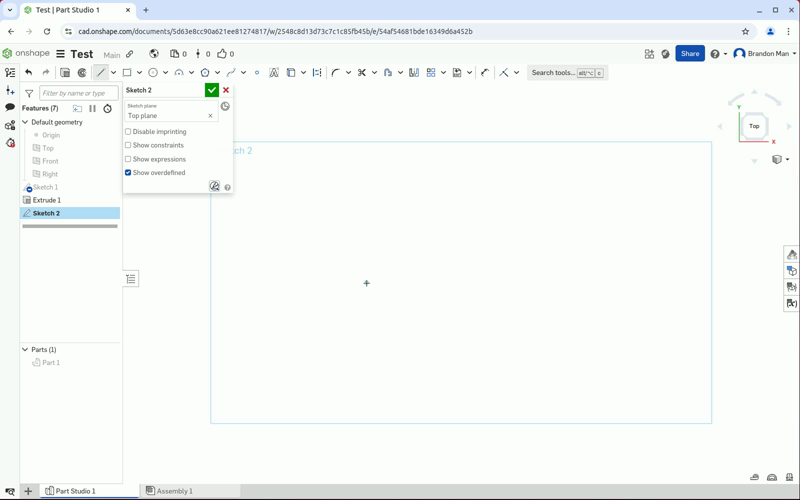
key_down(shift)
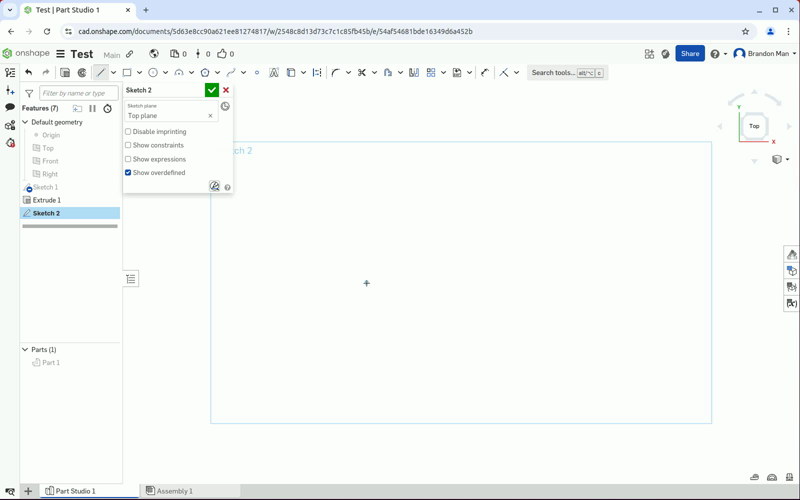
mouse_move(553, 282)
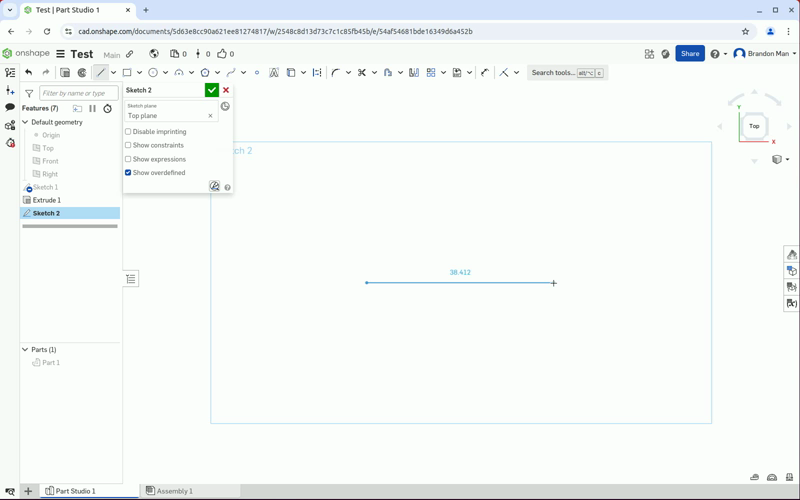
click(553, 282)
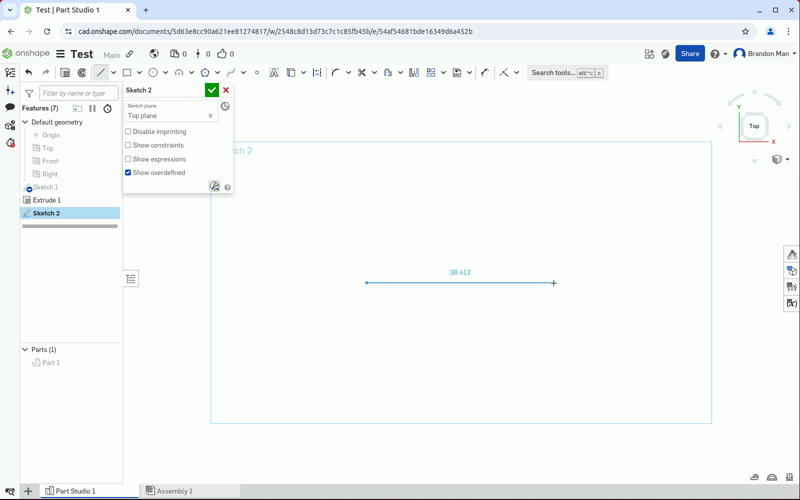
key_up(shift)
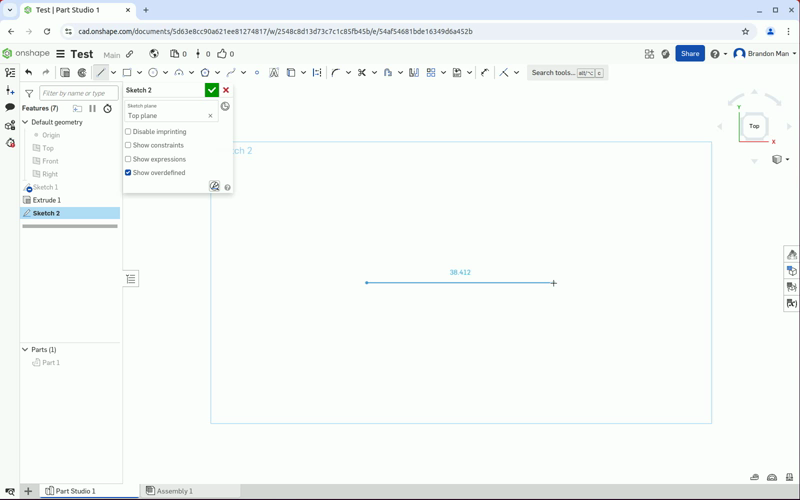
key_down(shift)
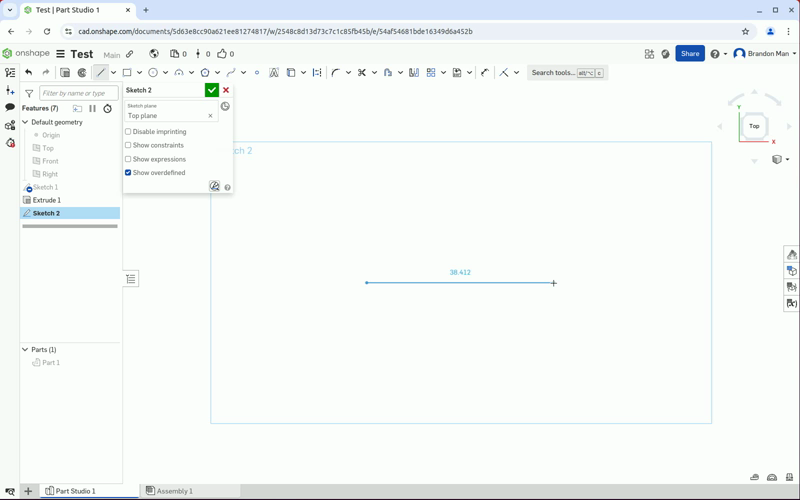
mouse_move(553, 188)
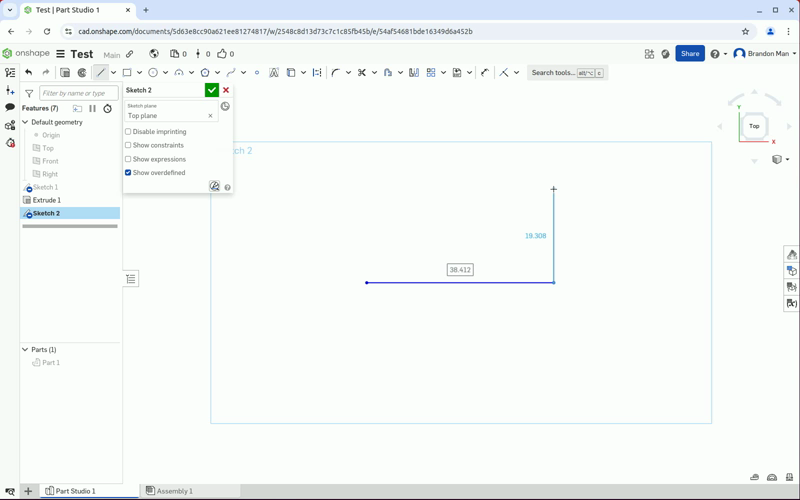
click(553, 188)
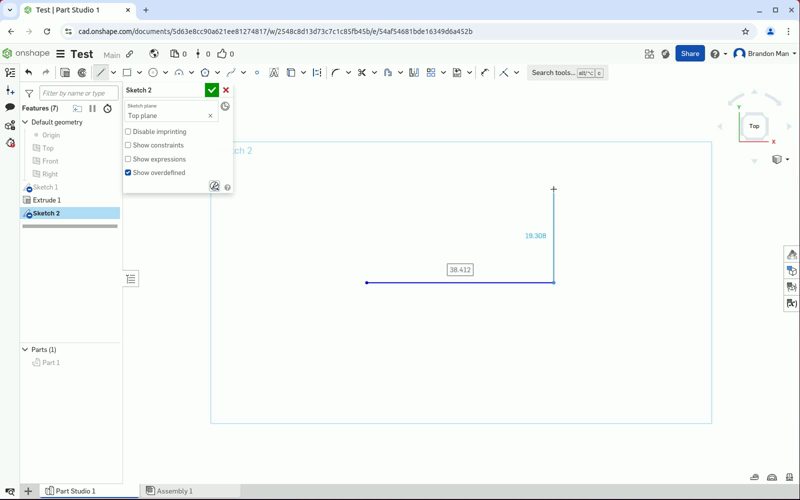
key_up(shift)
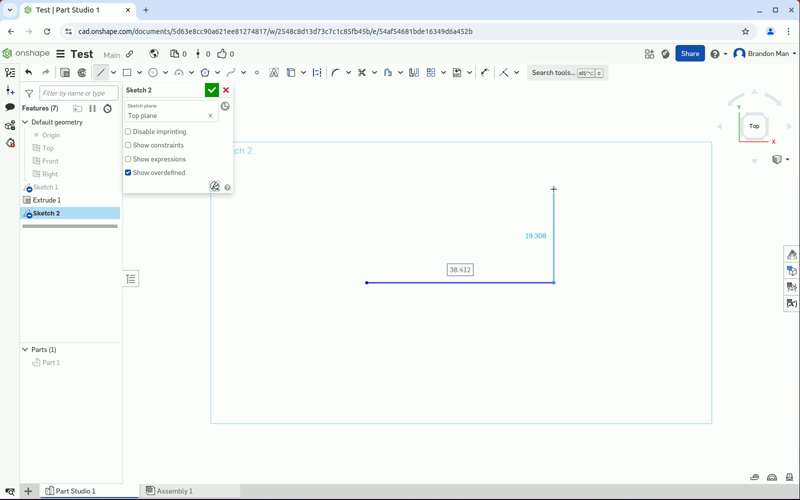
key_down(shift)
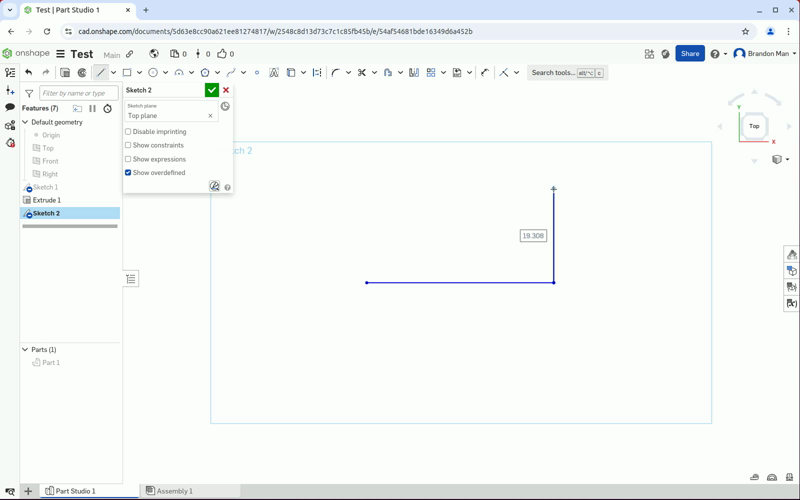
mouse_move(366, 188)
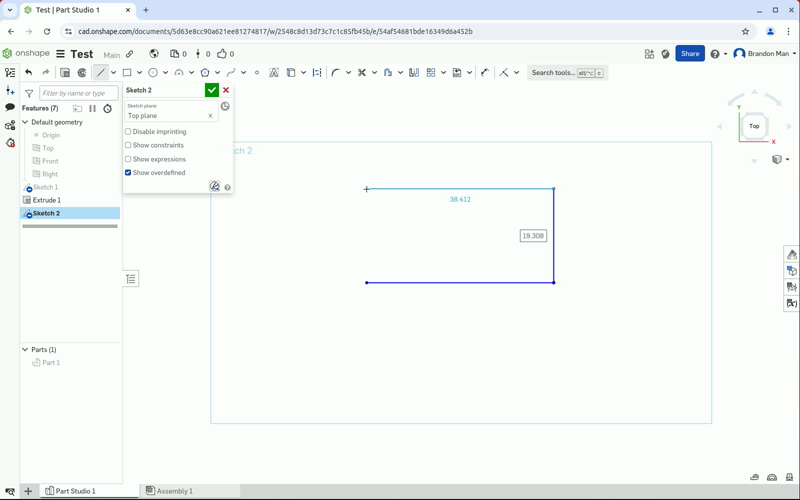
click(366, 188)
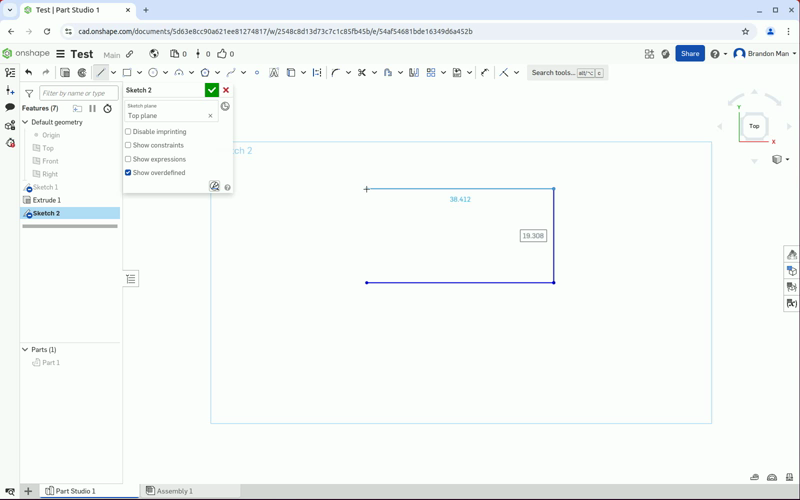
key_up(shift)
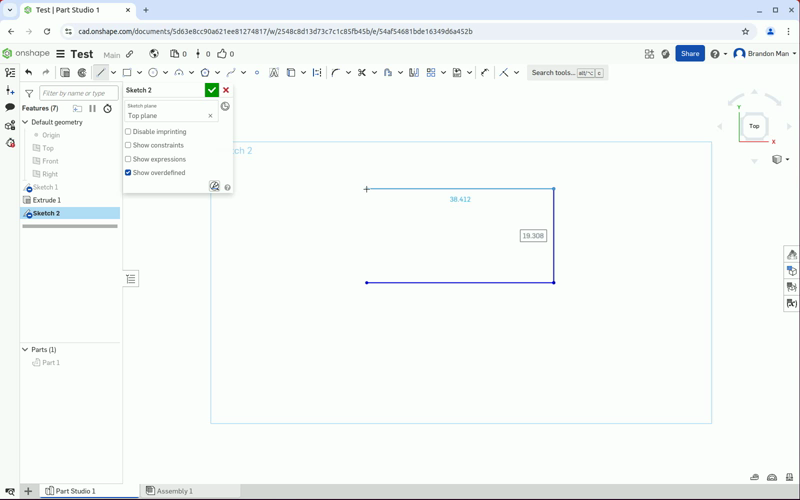
key_down(shift)
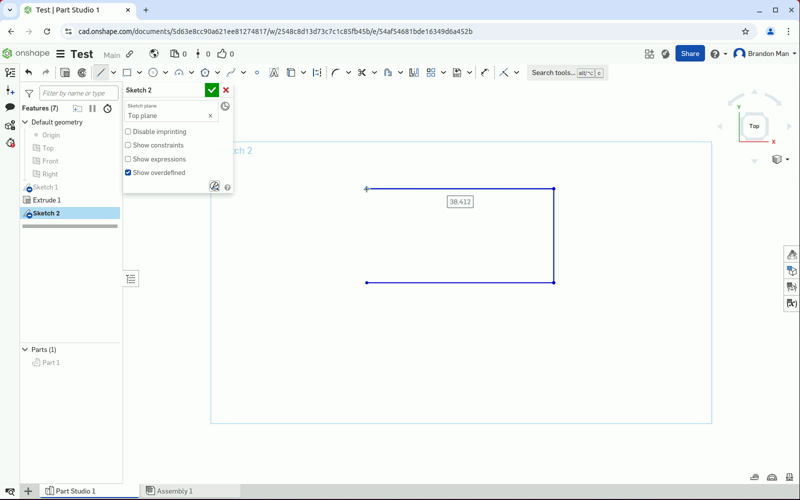
mouse_move(366, 282)
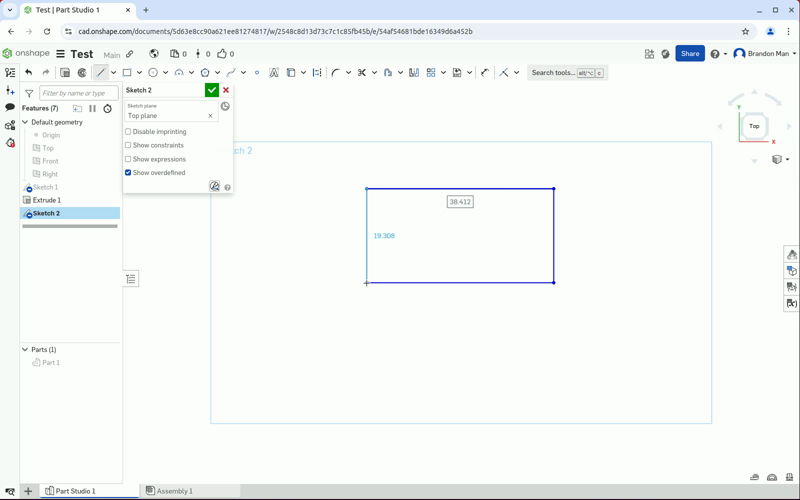
key_up(shift)
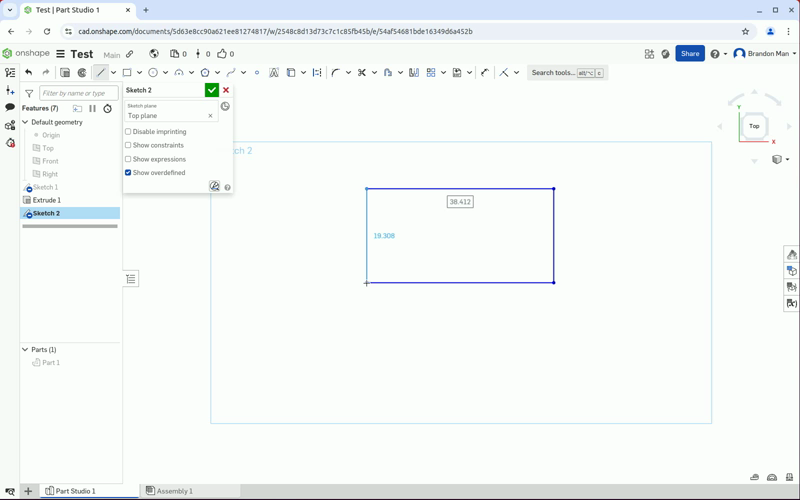
click(366, 282)
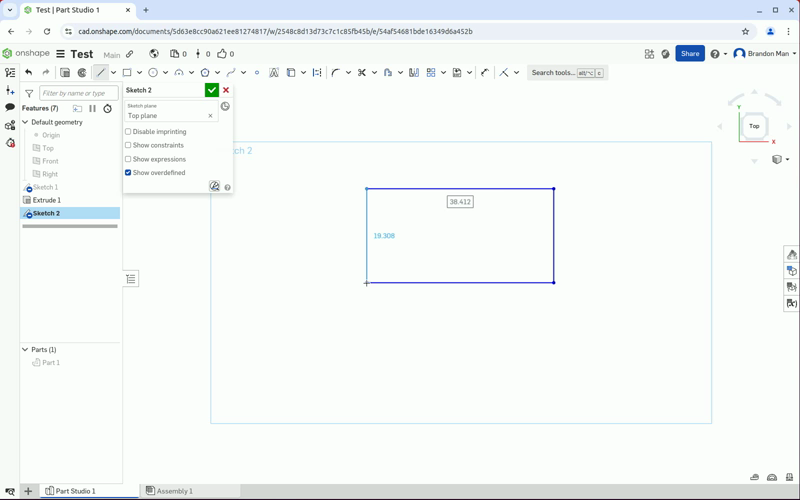
key(esc)
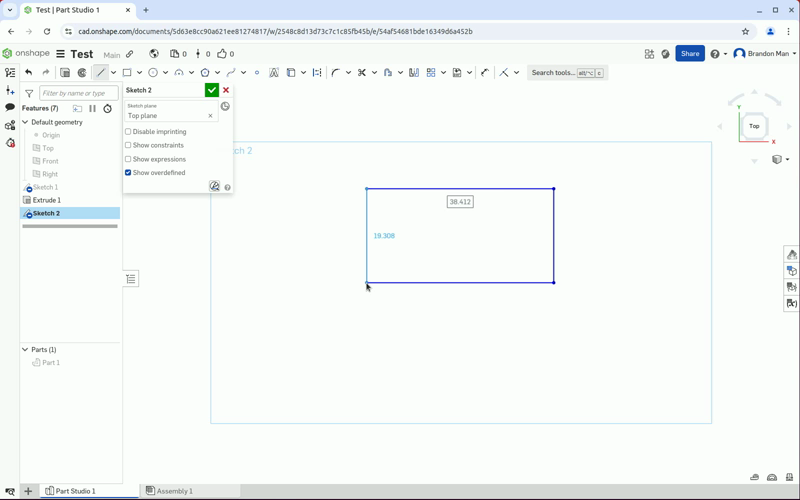
mouse_move(434, 227)
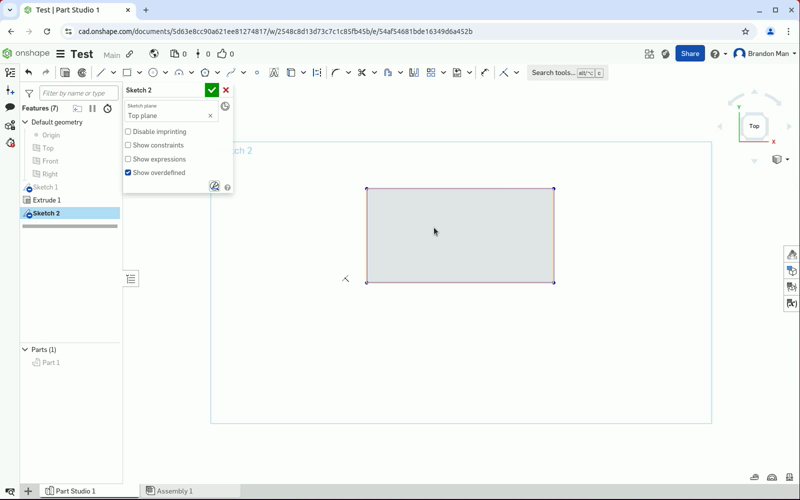
click(434, 227)
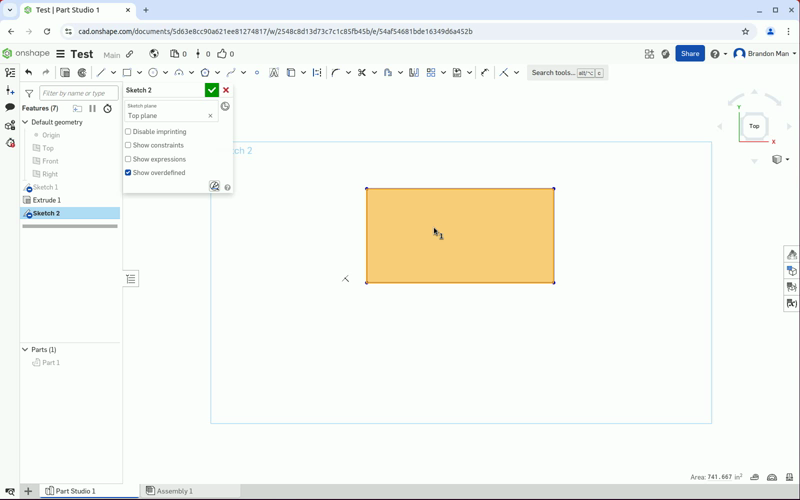
mouse_move(73, 352)
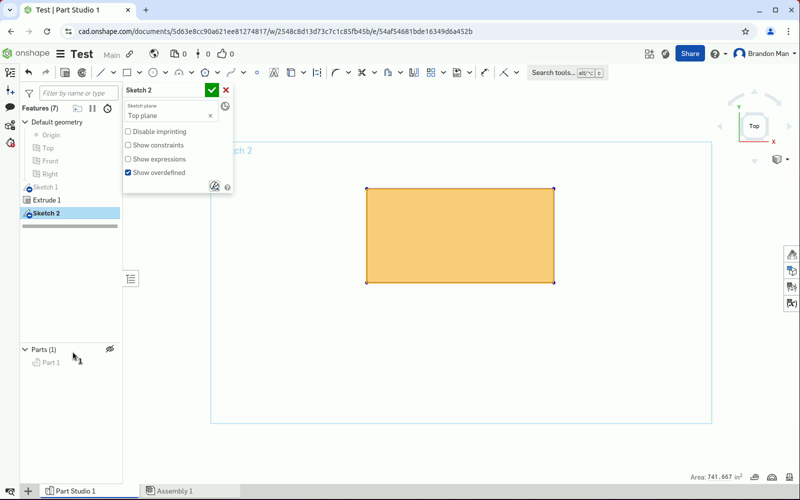
key(shift+y)
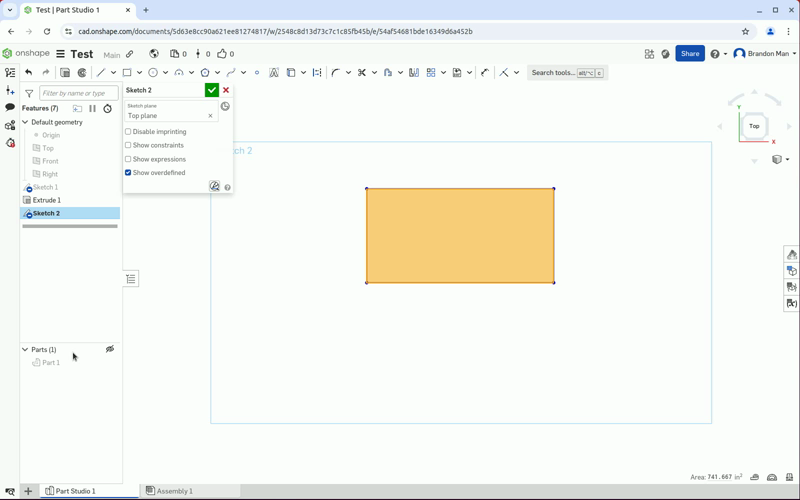
key(shift+e)
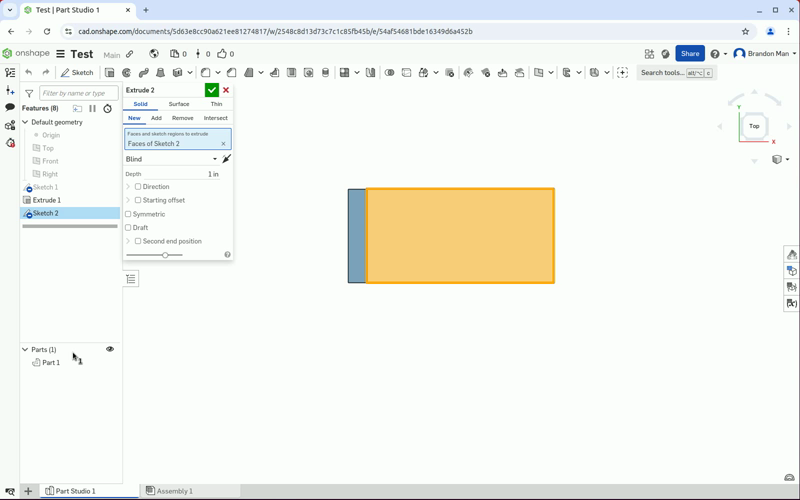
mouse_move(143, 106)
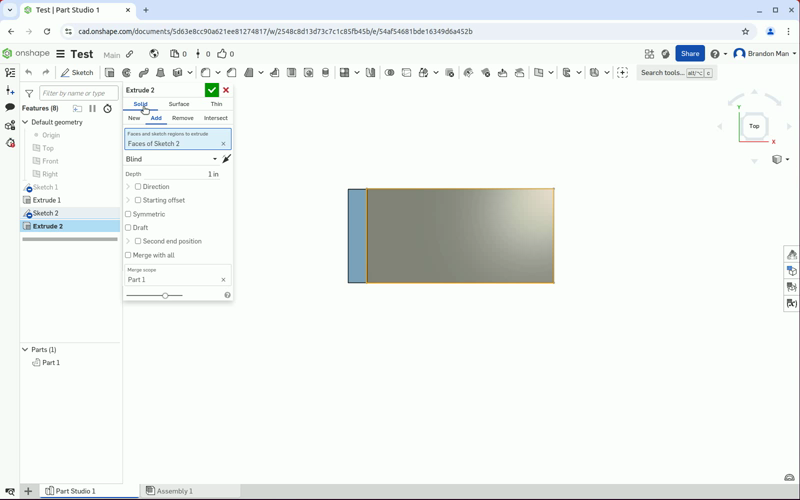
click(143, 106)
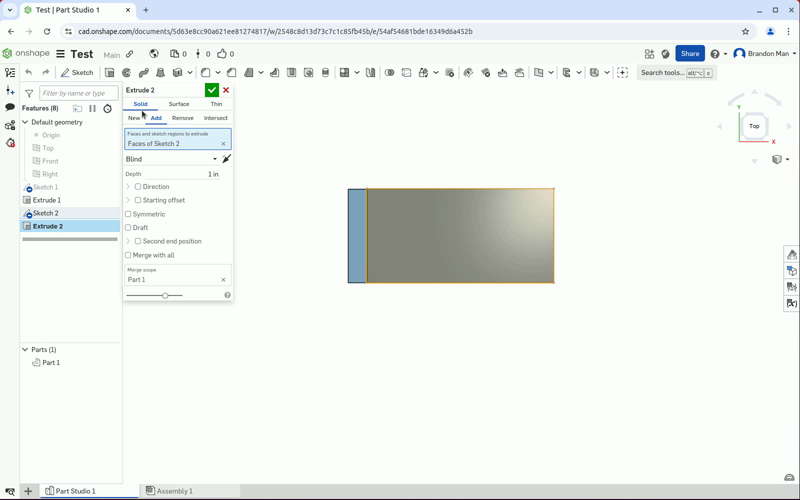
mouse_move(137, 120)
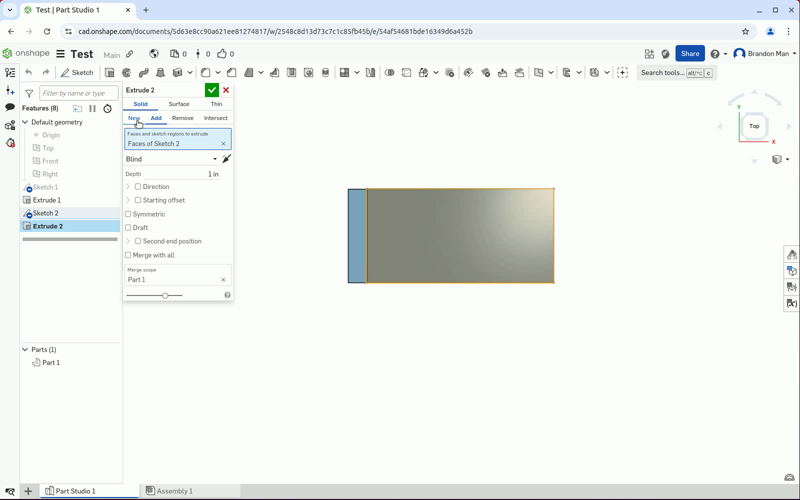
click(137, 120)
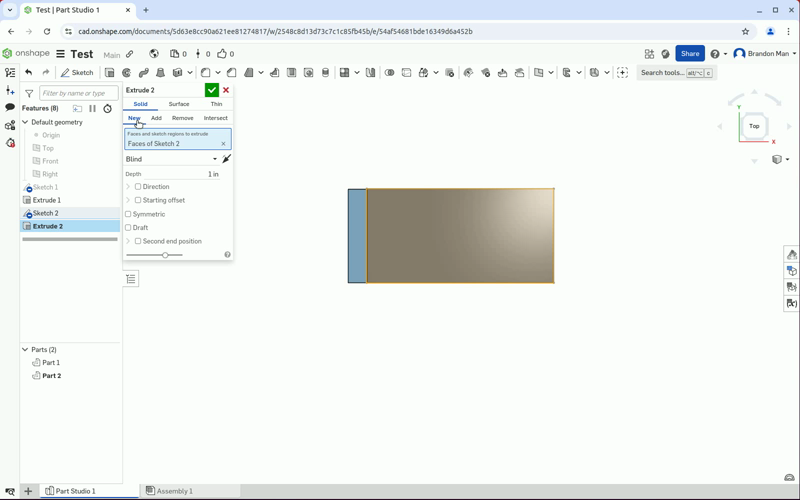
key(tab, 4)
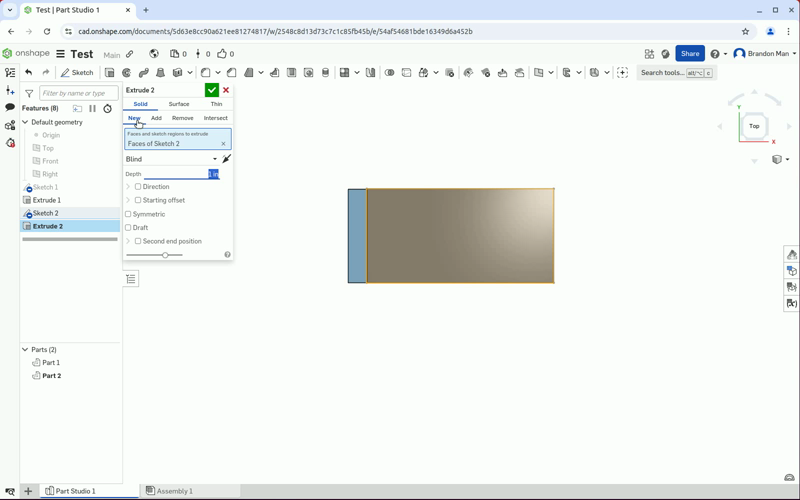
text(1.444)
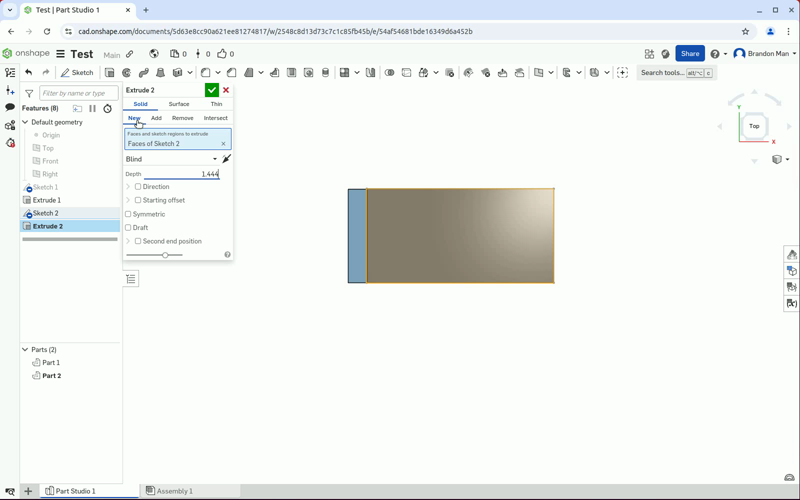
key(enter)
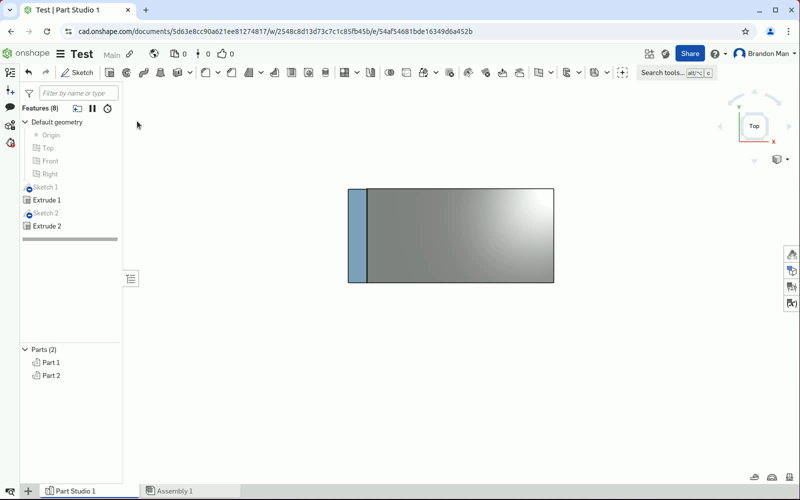
key(shift+h)
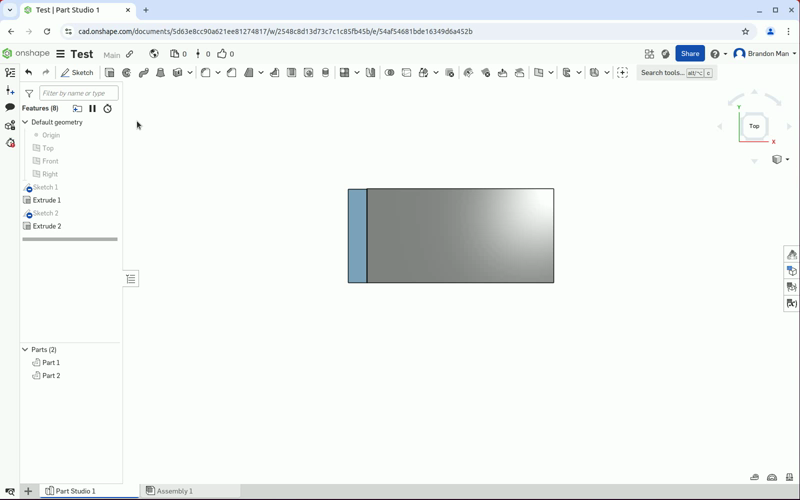
key(shift+h)
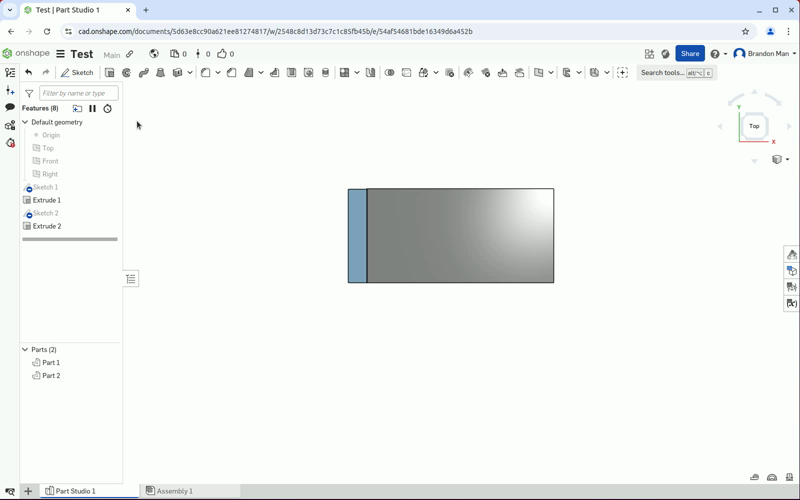
mouse_move(73, 189)
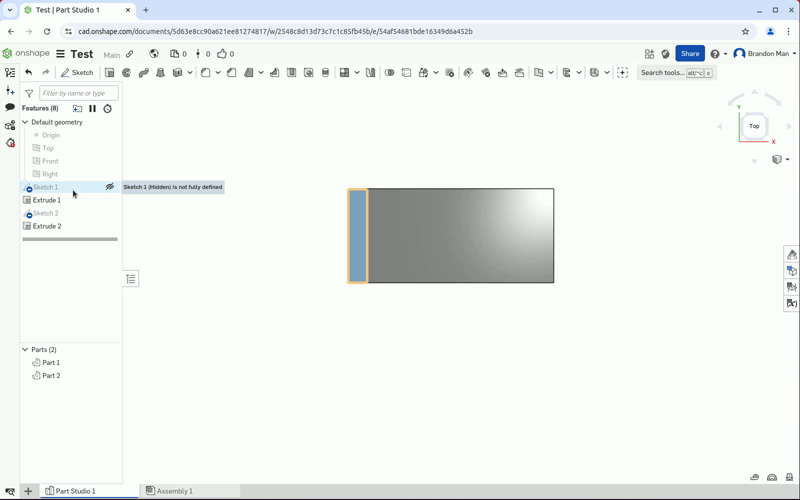
click(73, 189)
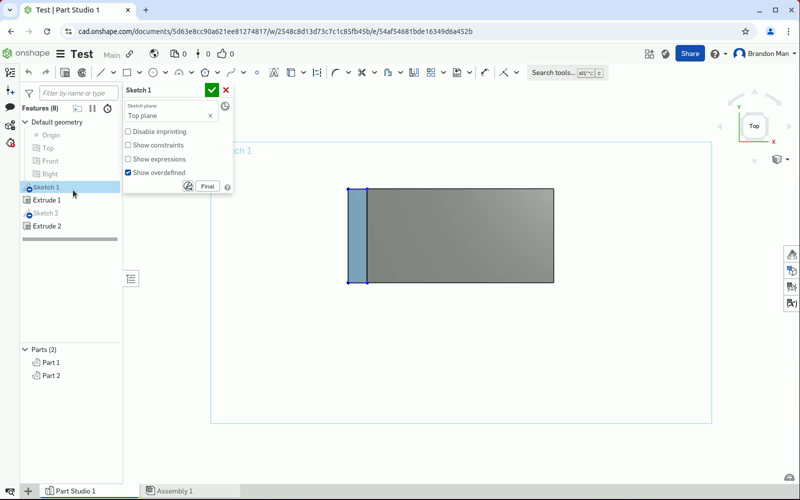
mouse_move(229, 92)
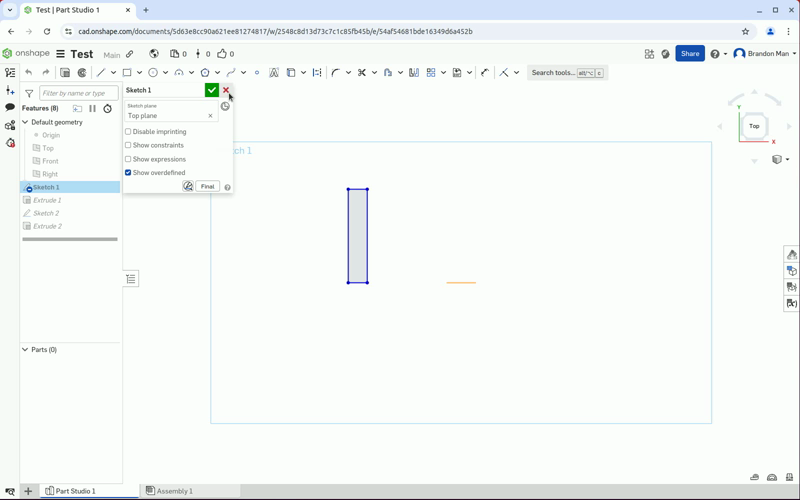
click(229, 92)
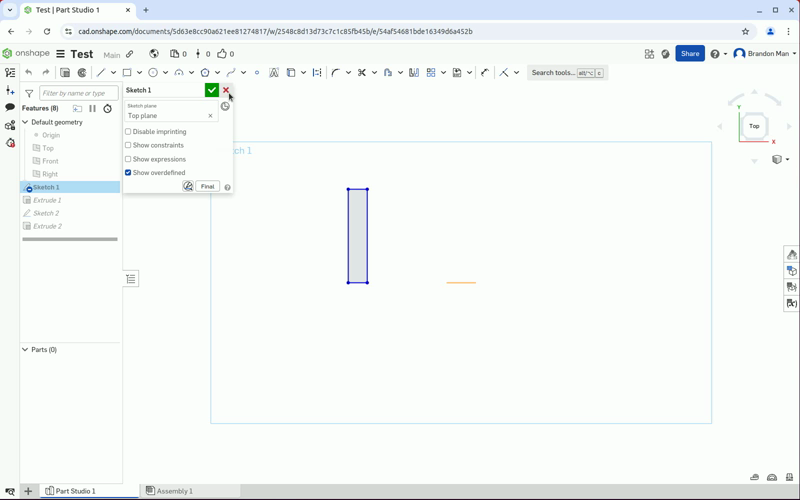
key(shift+s)
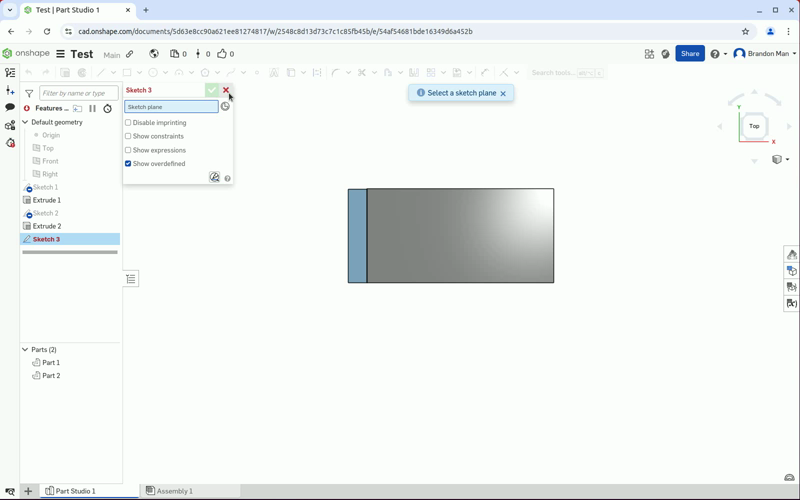
mouse_move(73, 150)
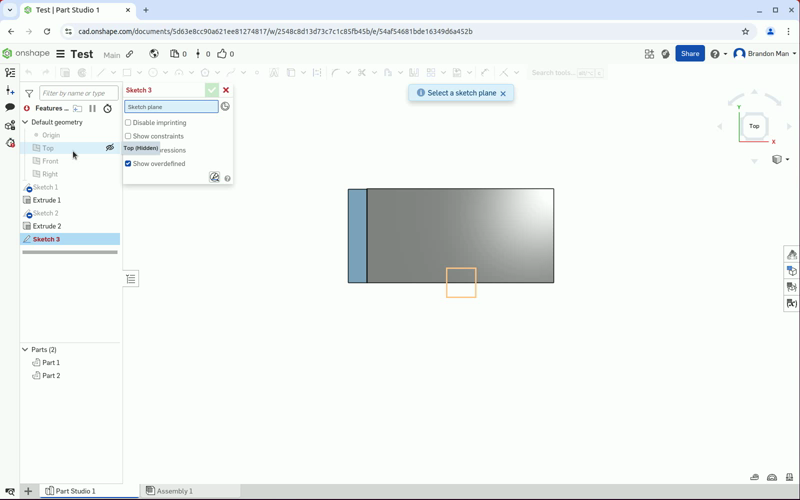
click(73, 150)
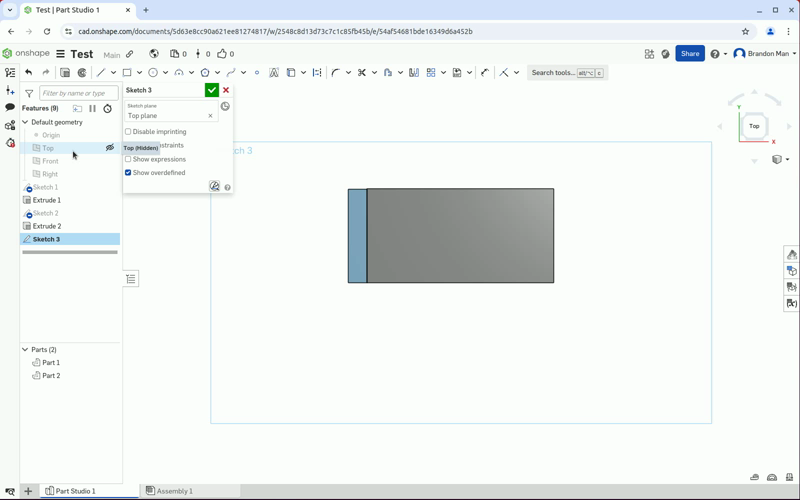
mouse_move(73, 352)
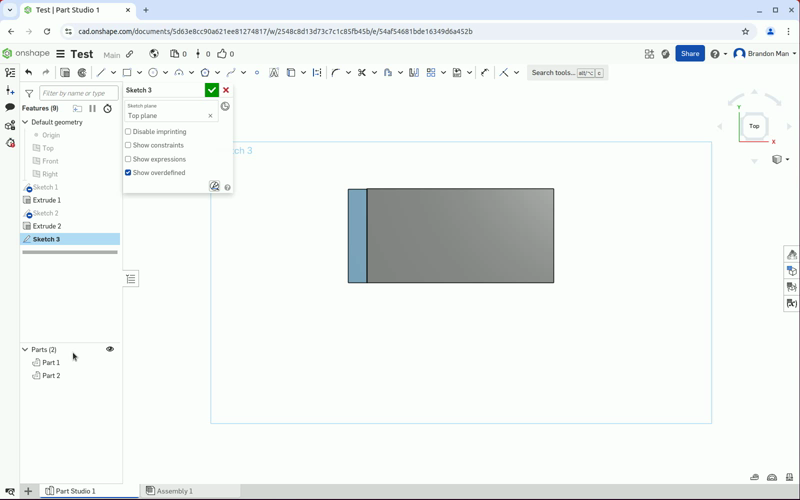
key(y)
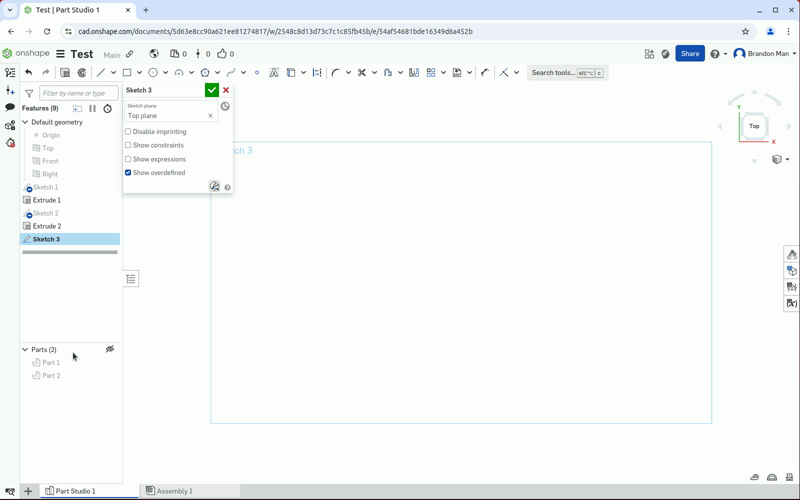
key(l)
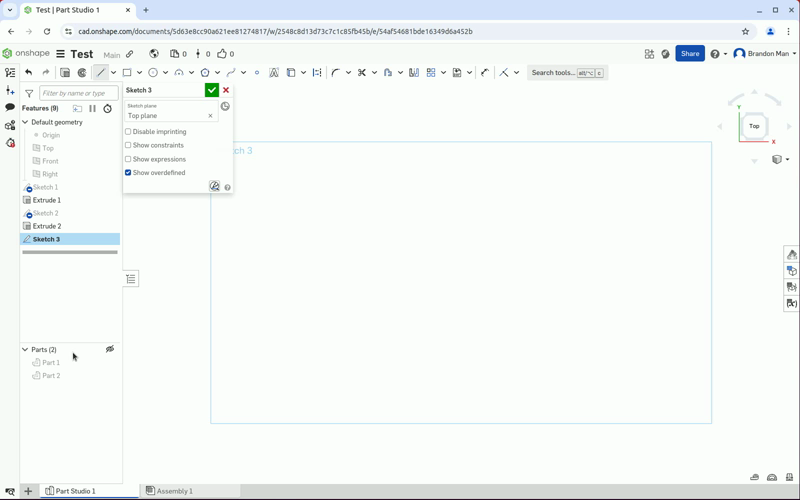
key_down(shift)
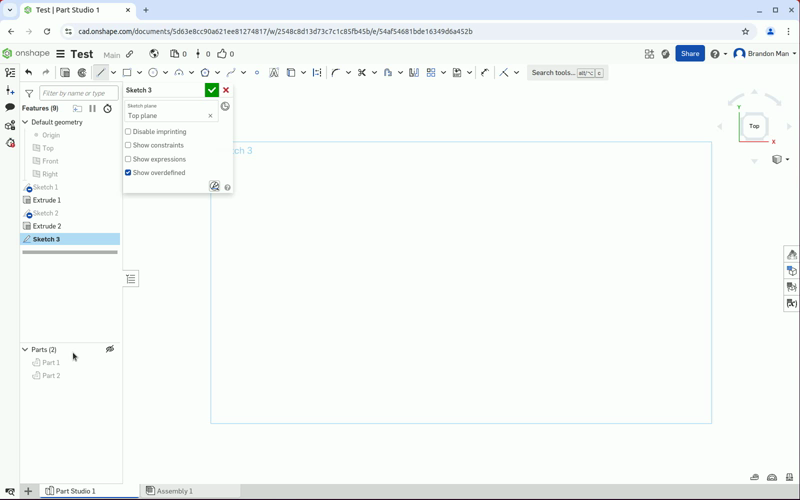
mouse_move(554, 282)
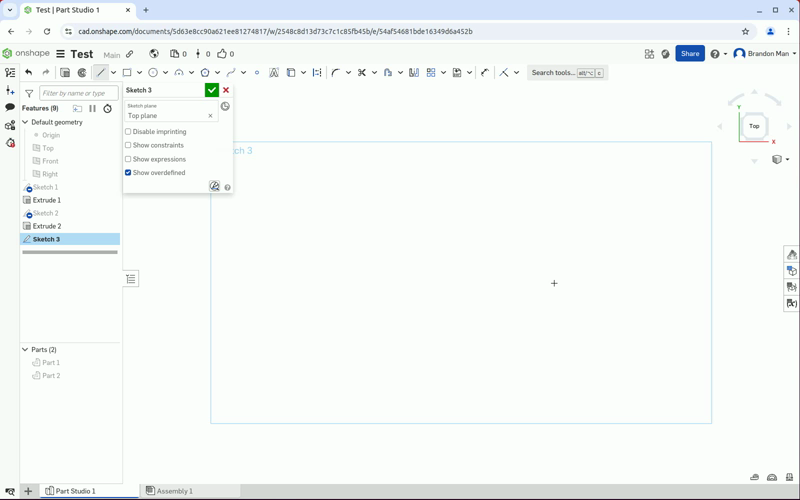
click(554, 282)
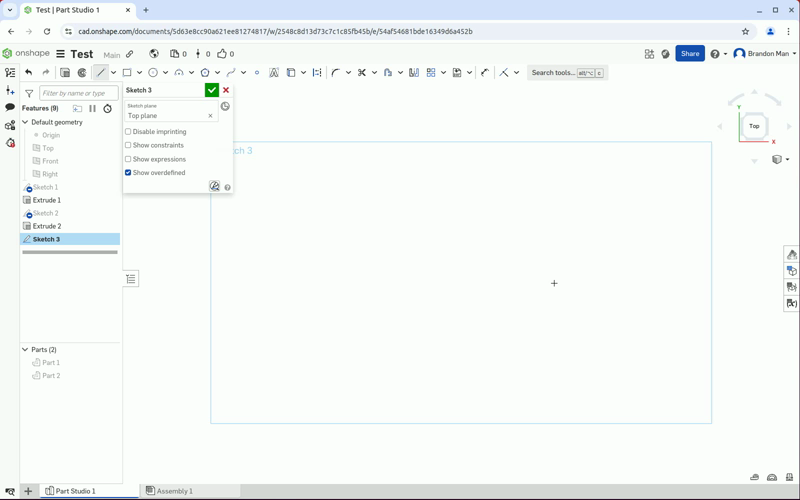
key_up(shift)
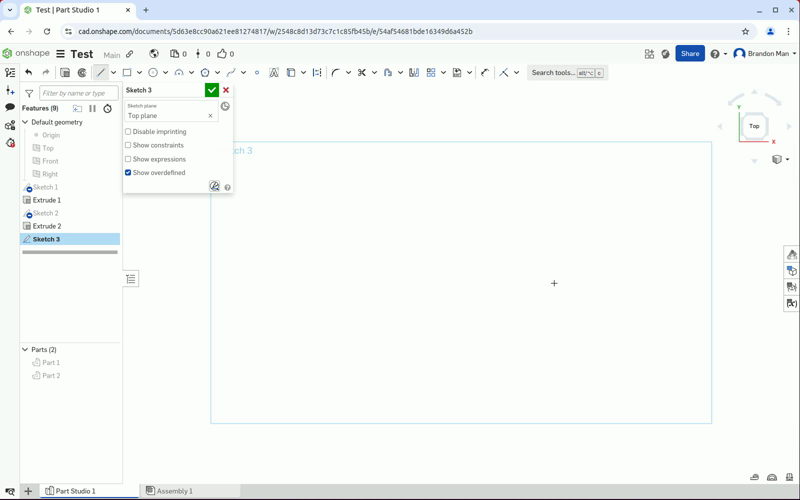
key_down(shift)
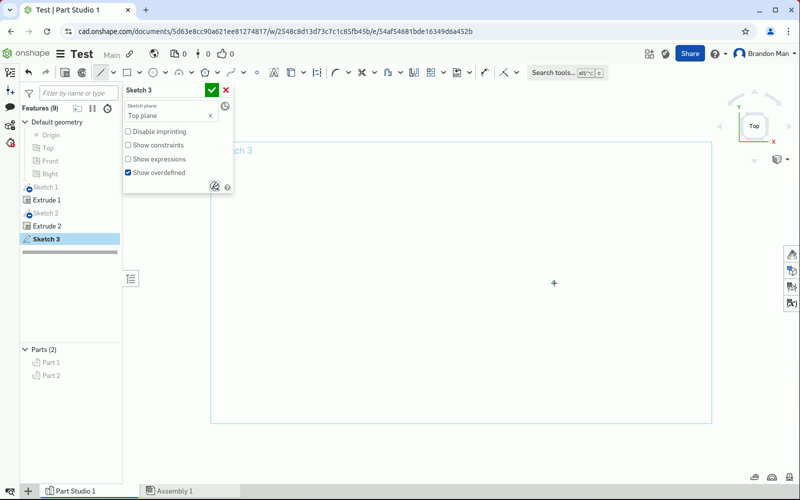
mouse_move(584, 282)
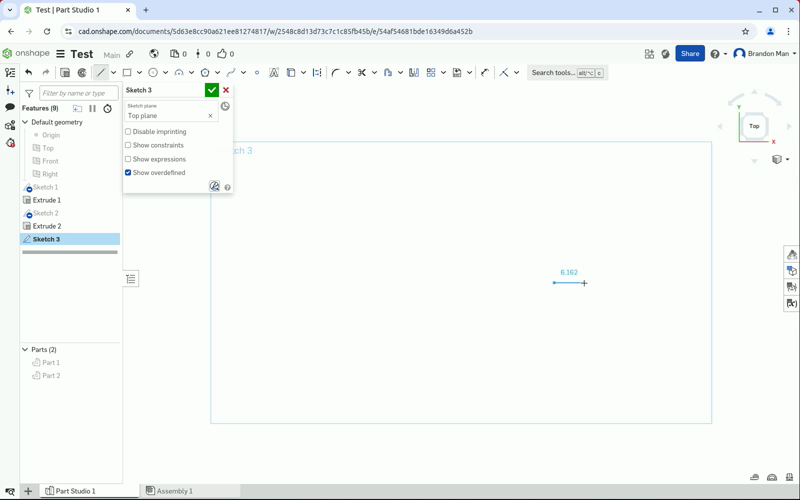
mouse_move(573, 282)
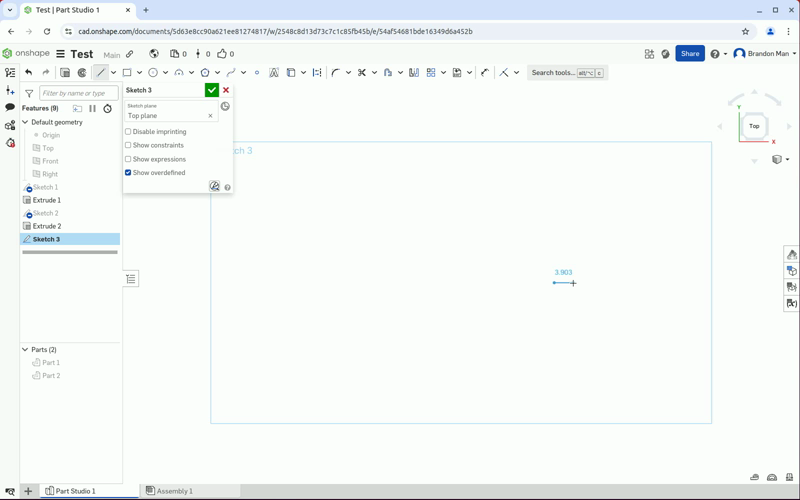
click(573, 282)
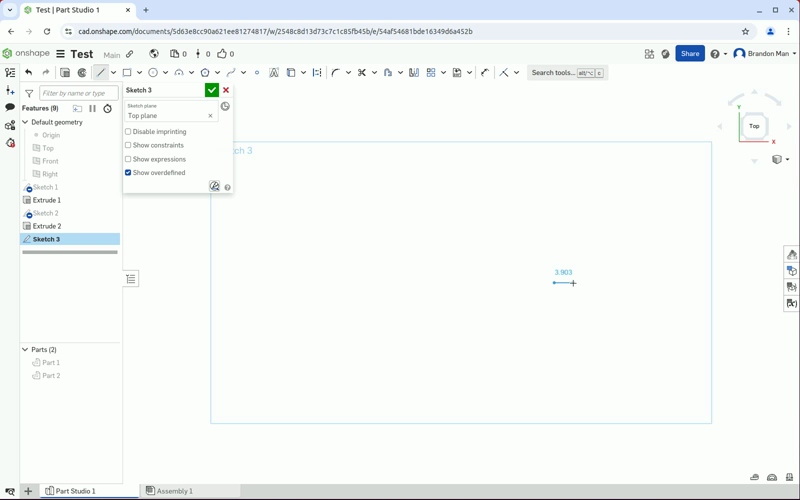
key_up(shift)
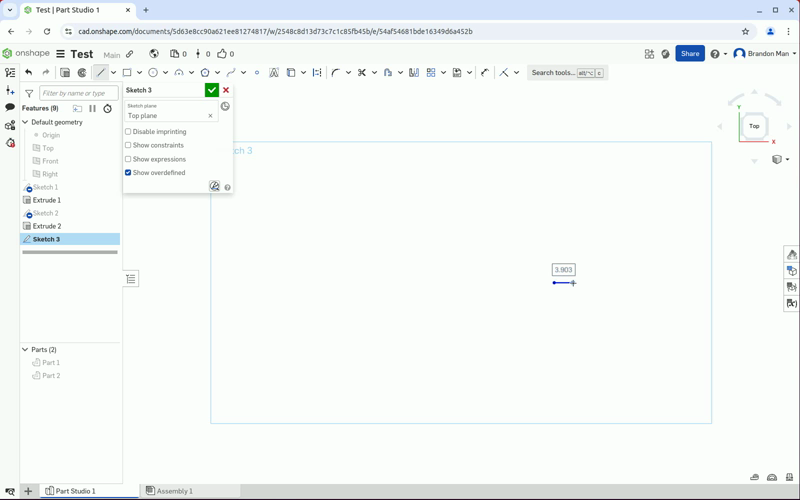
key_down(shift)
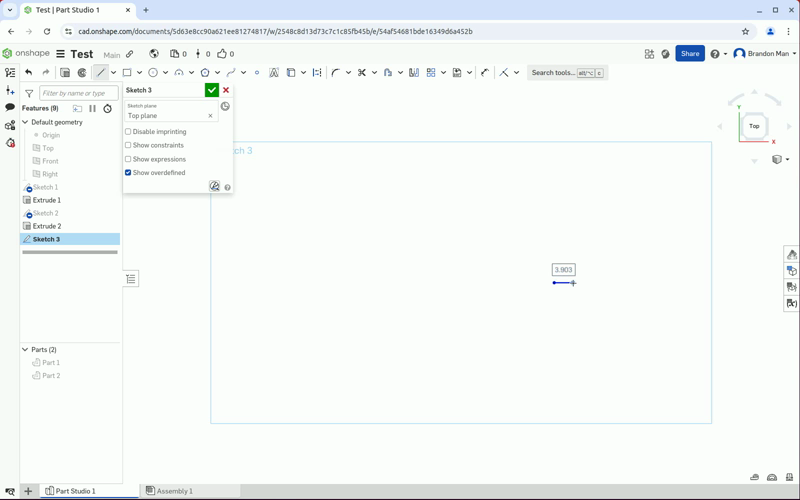
mouse_move(573, 189)
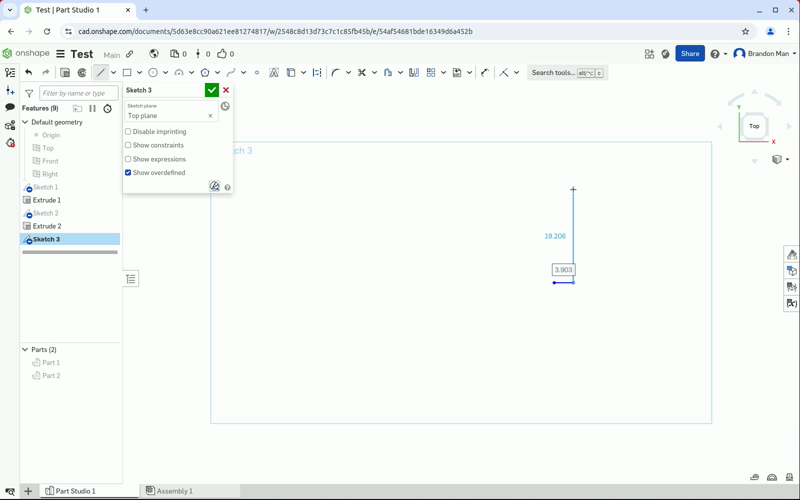
click(573, 189)
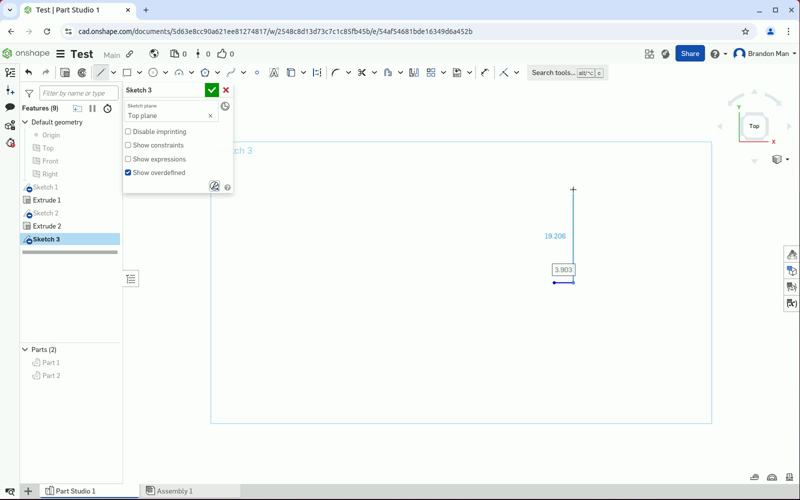
key_up(shift)
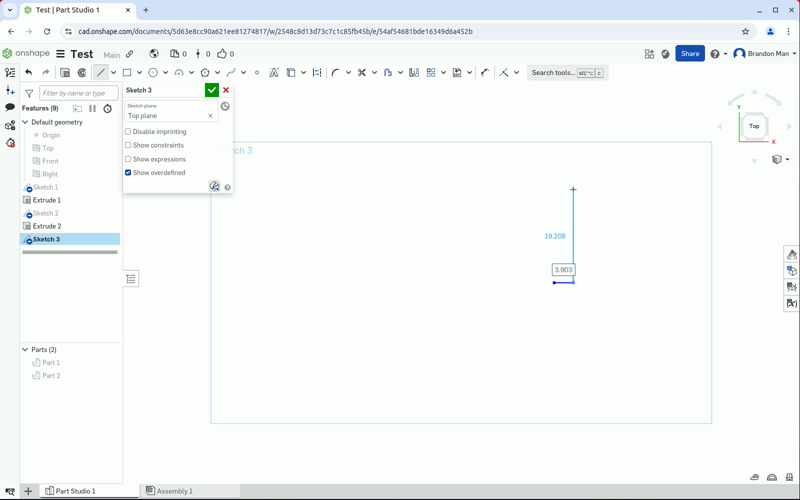
key_down(shift)
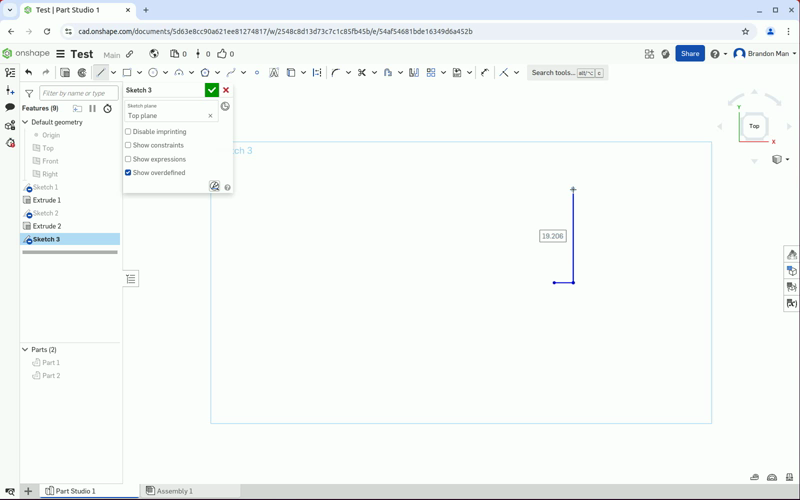
mouse_move(589, 189)
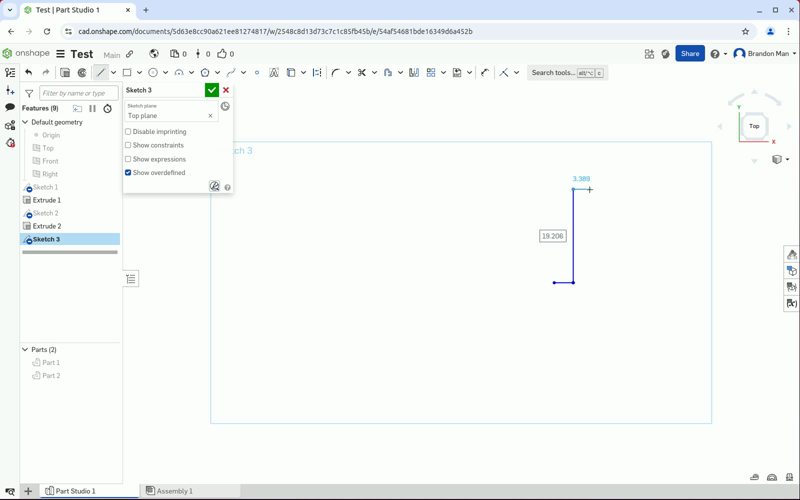
mouse_move(554, 189)
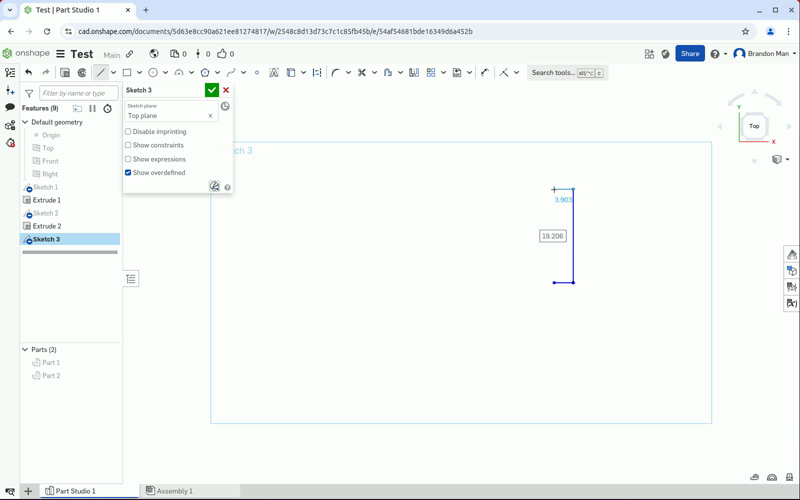
click(554, 189)
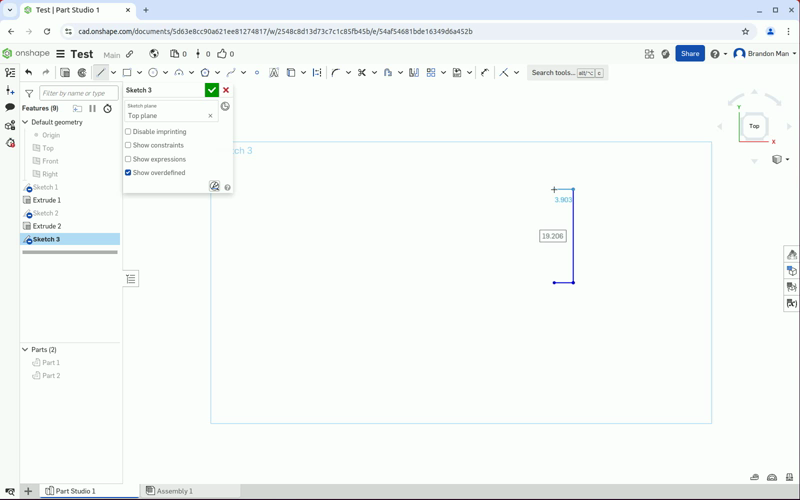
key_up(shift)
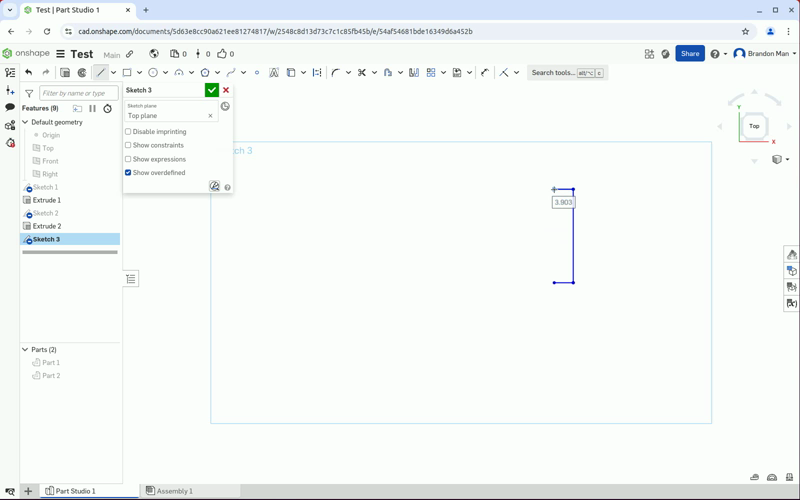
key_down(shift)
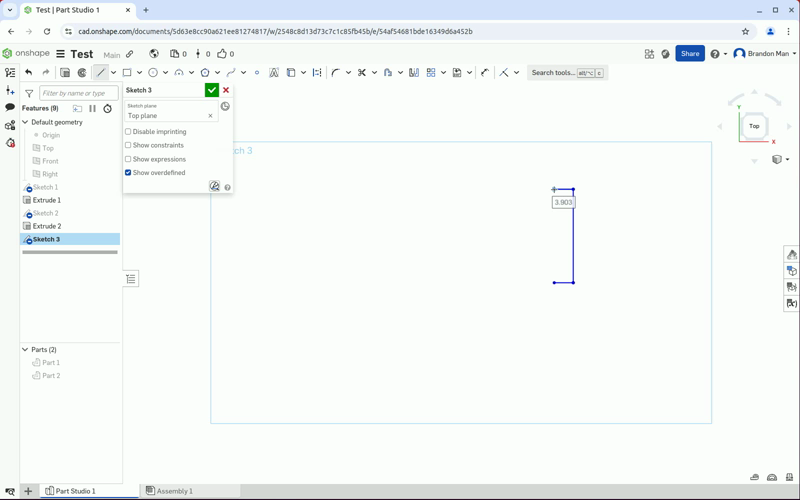
mouse_move(554, 282)
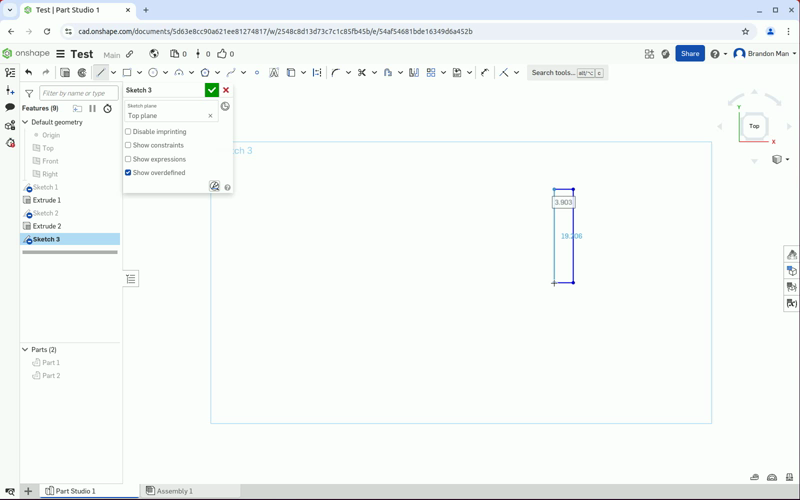
key_up(shift)
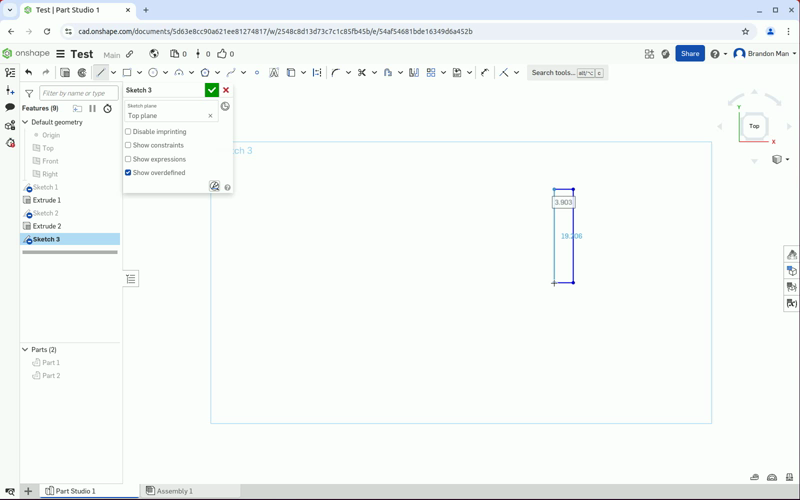
click(554, 282)
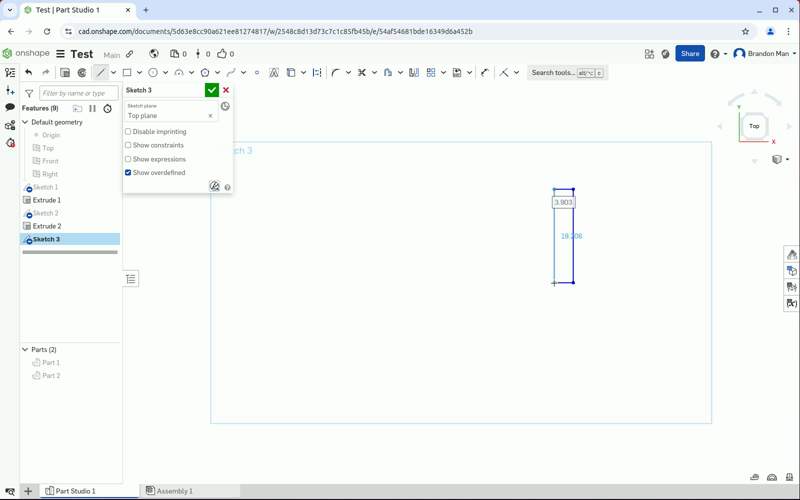
key(esc)
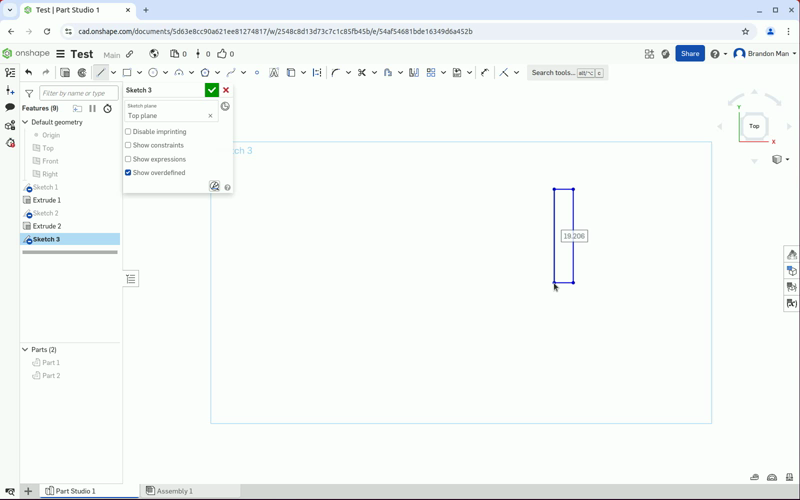
mouse_move(567, 190)
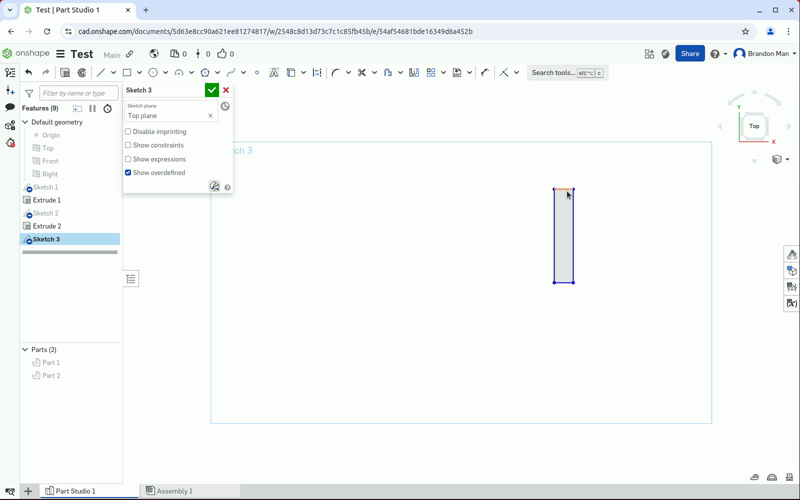
scroll(6)
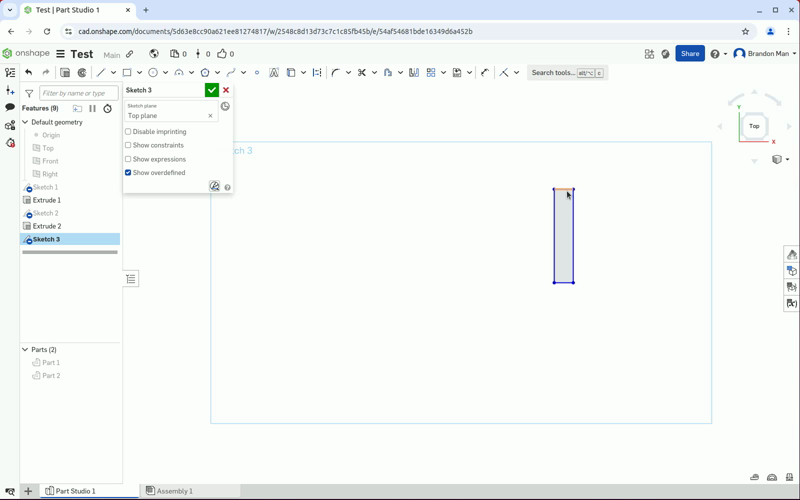
scroll(6)
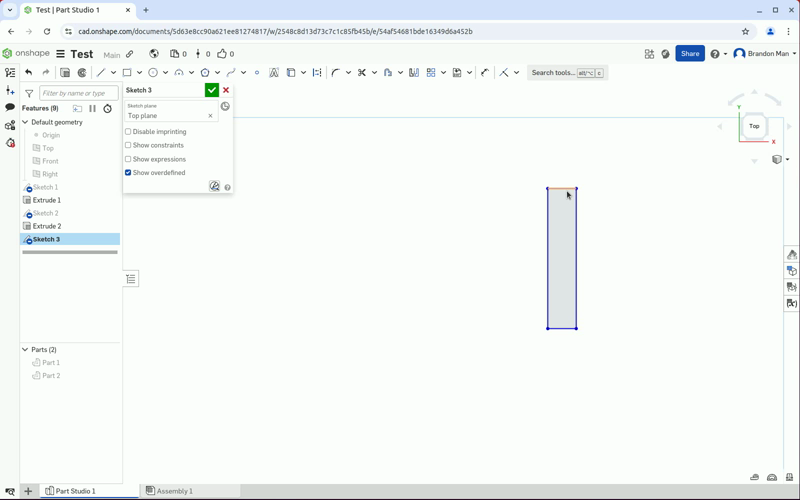
scroll(6)
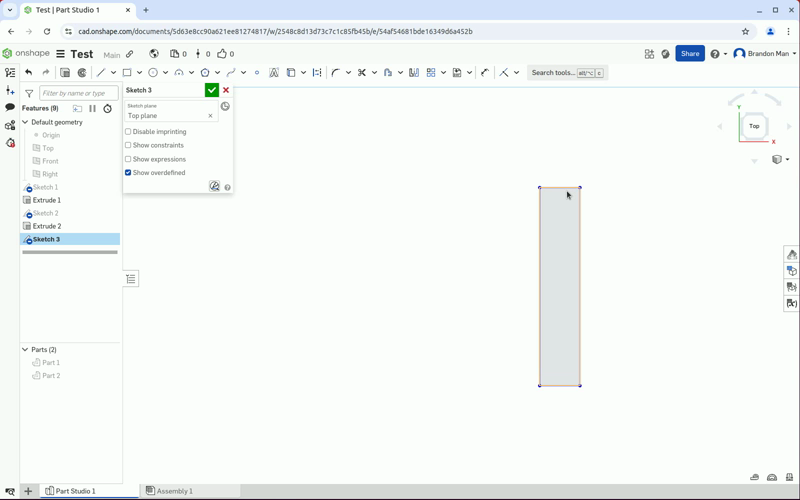
scroll(6)
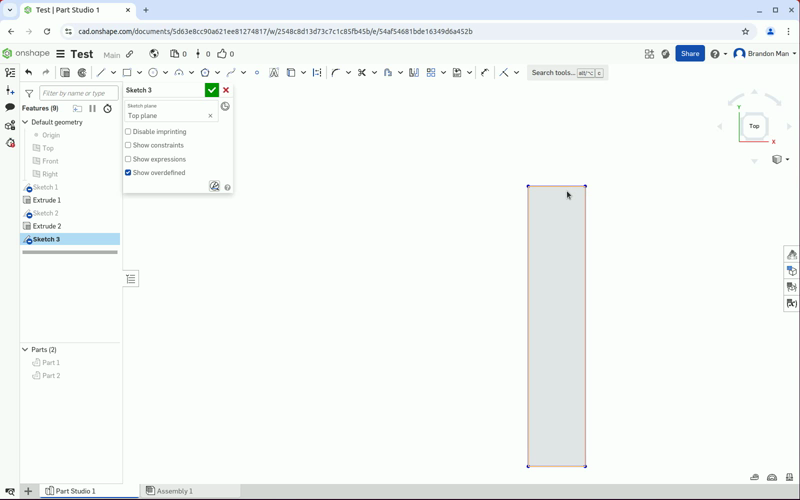
scroll(6)
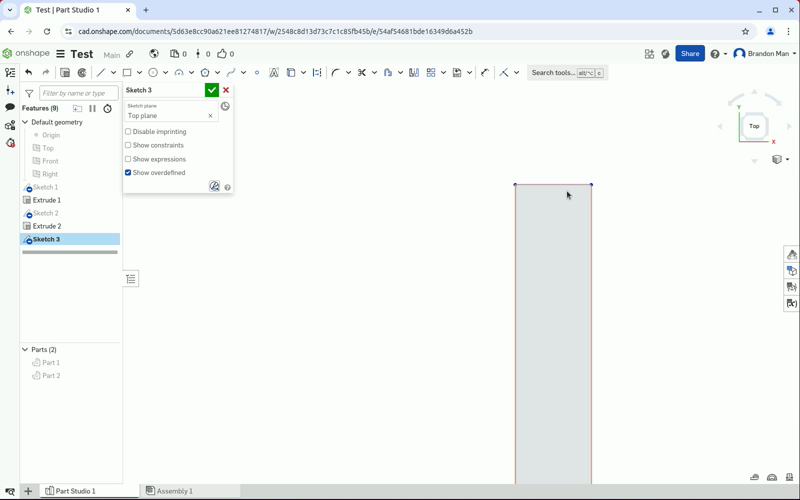
scroll(6)
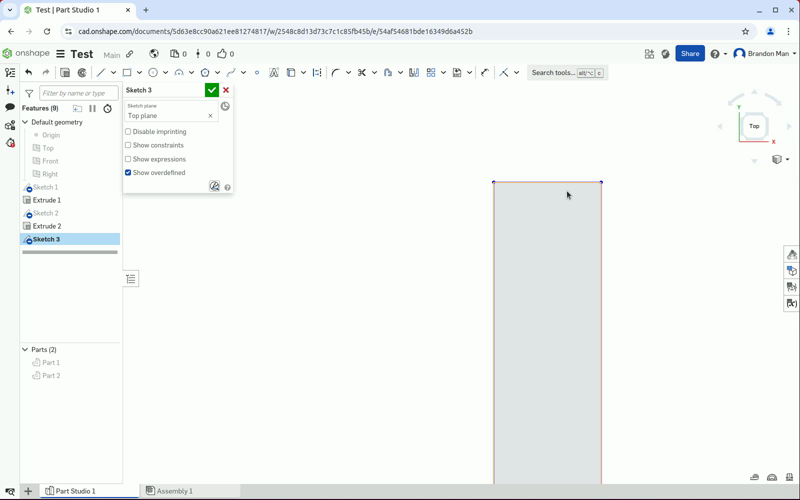
scroll(6)
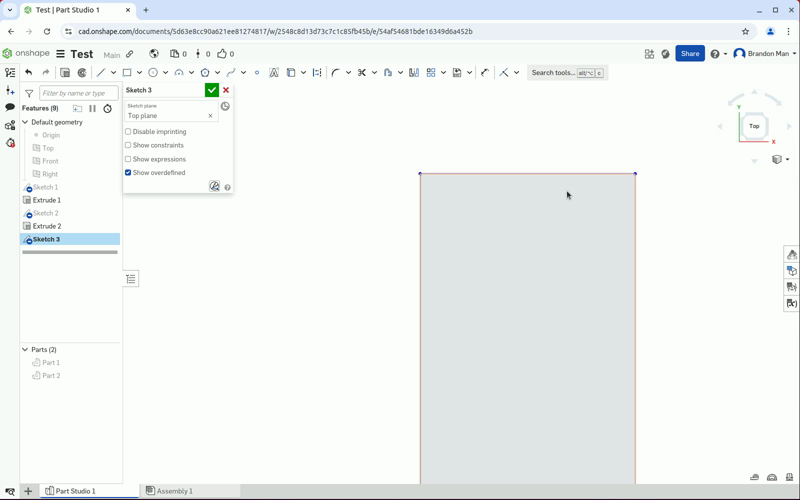
click(567, 190)
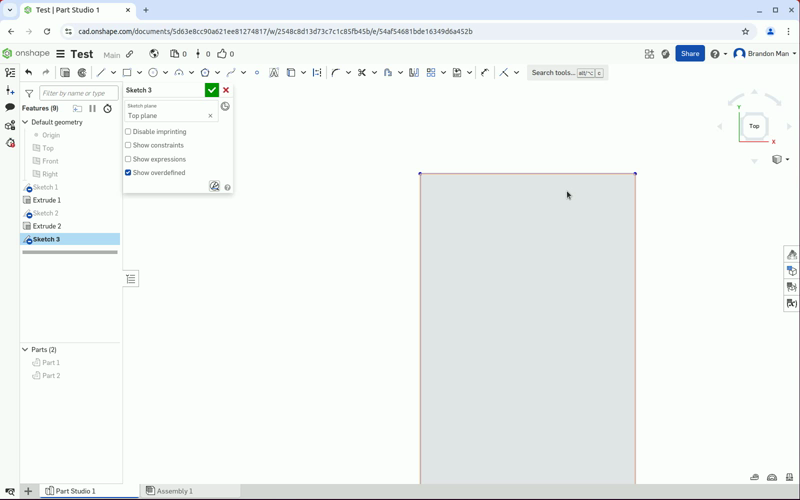
scroll(-6)
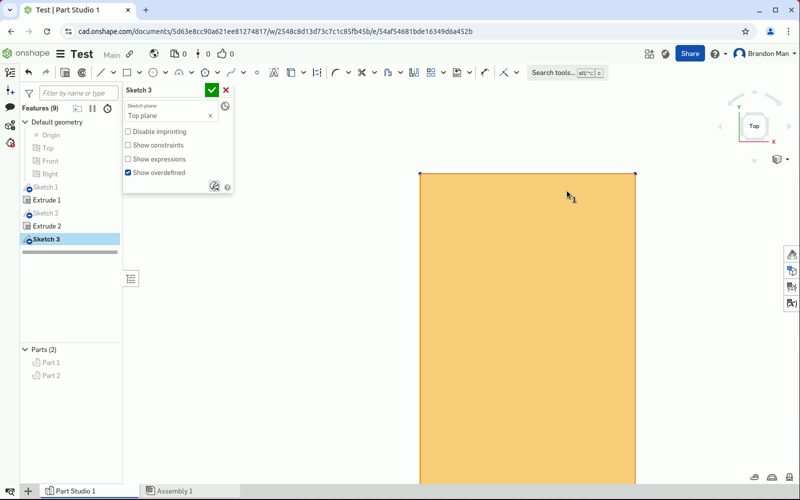
scroll(-6)
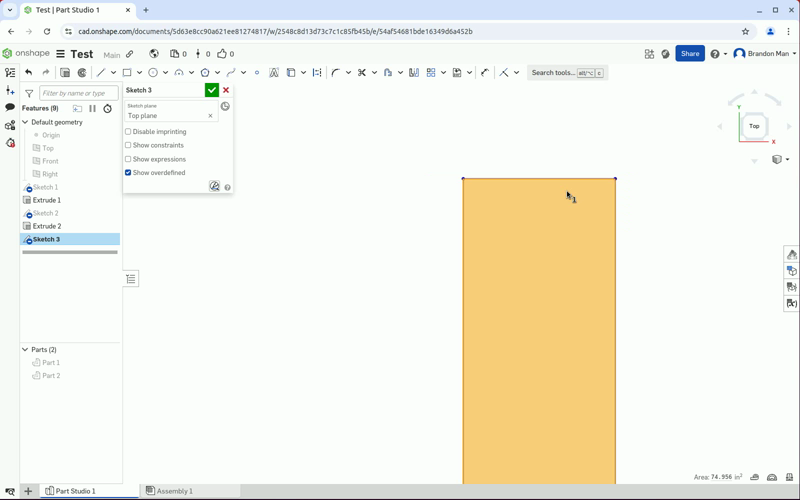
scroll(-6)
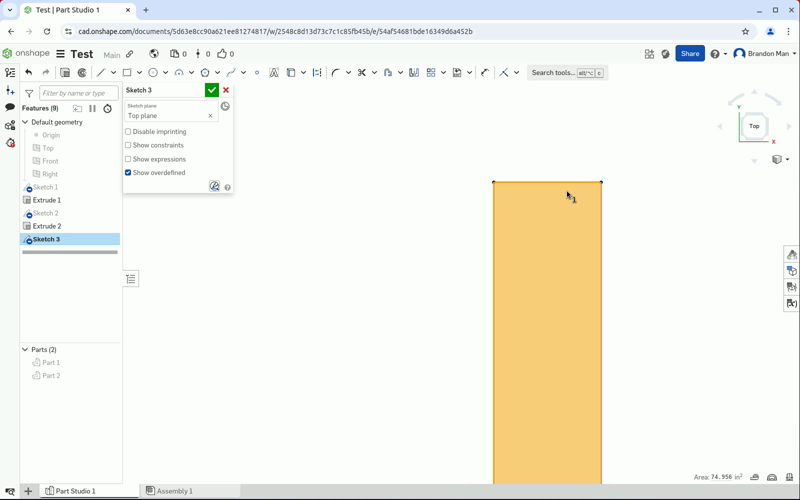
scroll(-6)
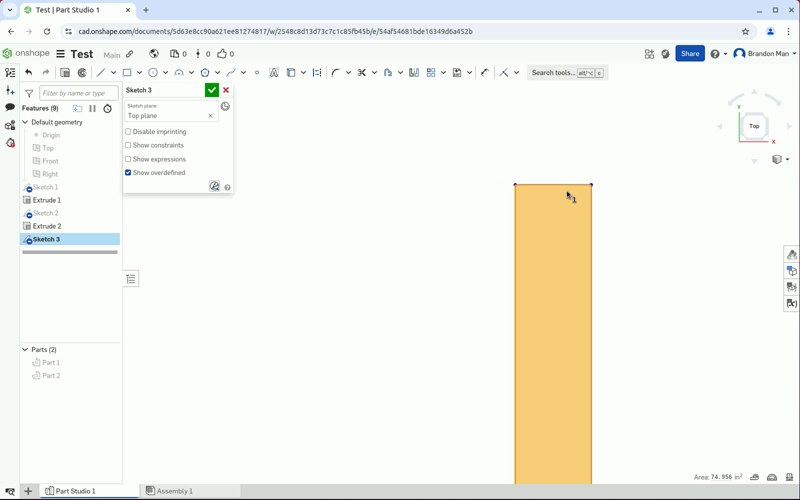
scroll(-6)
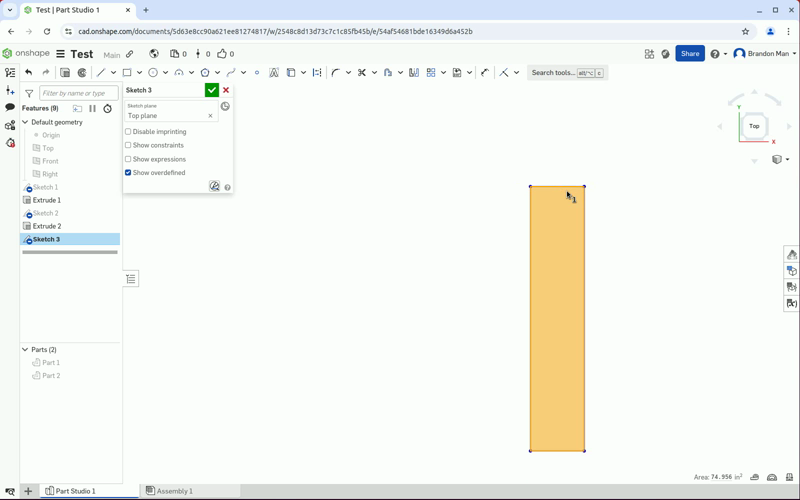
scroll(-6)
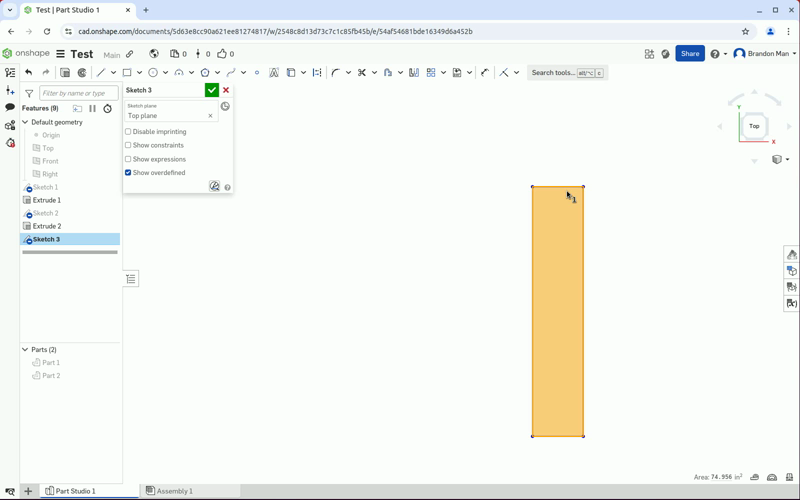
scroll(-6)
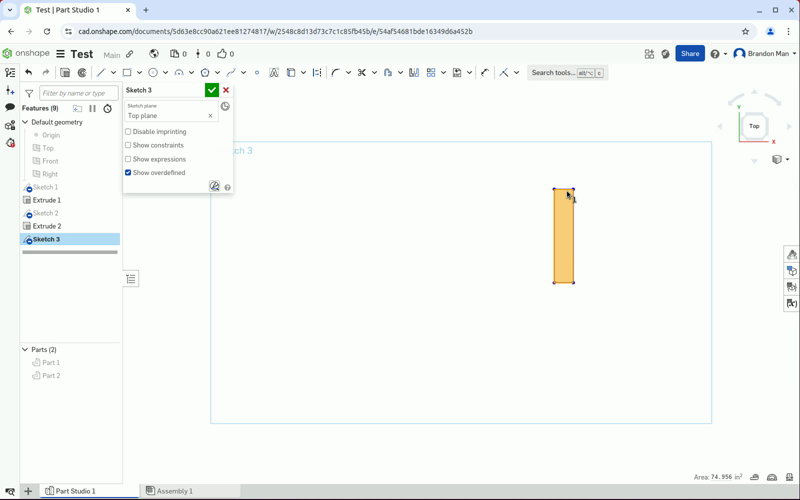
mouse_move(73, 352)
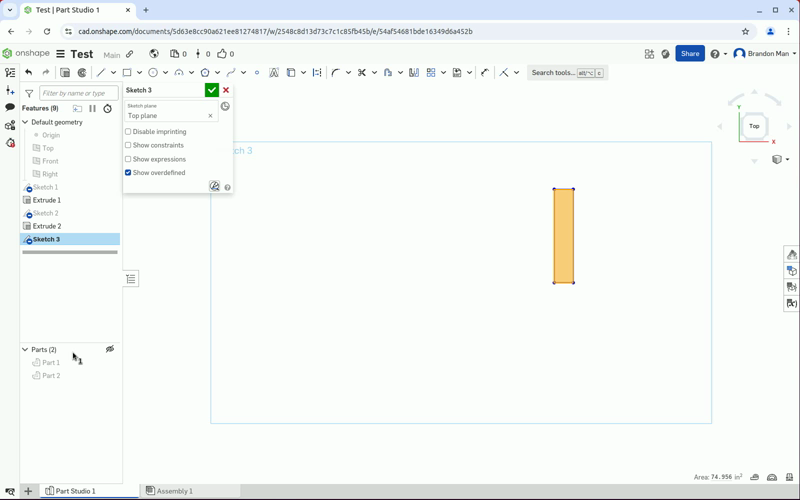
key(shift+y)
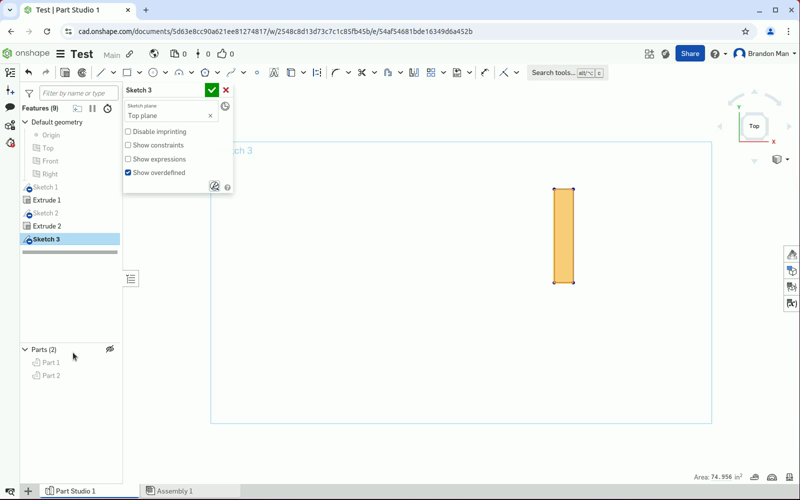
key(shift+e)
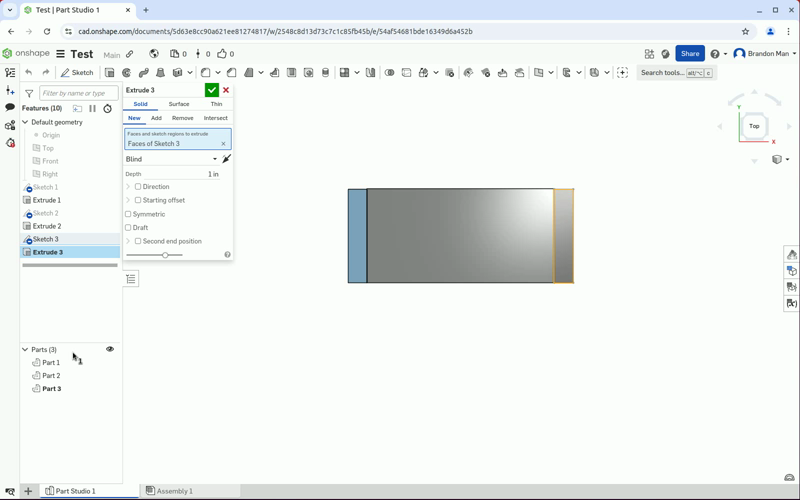
mouse_move(143, 106)
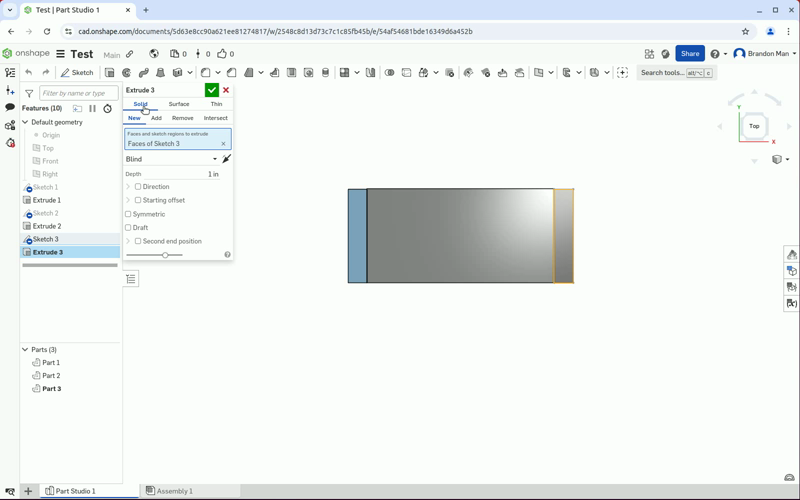
click(143, 106)
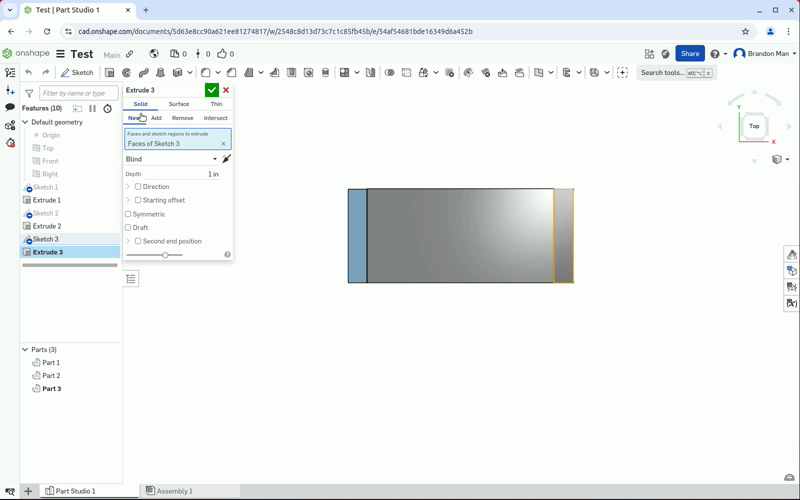
mouse_move(137, 120)
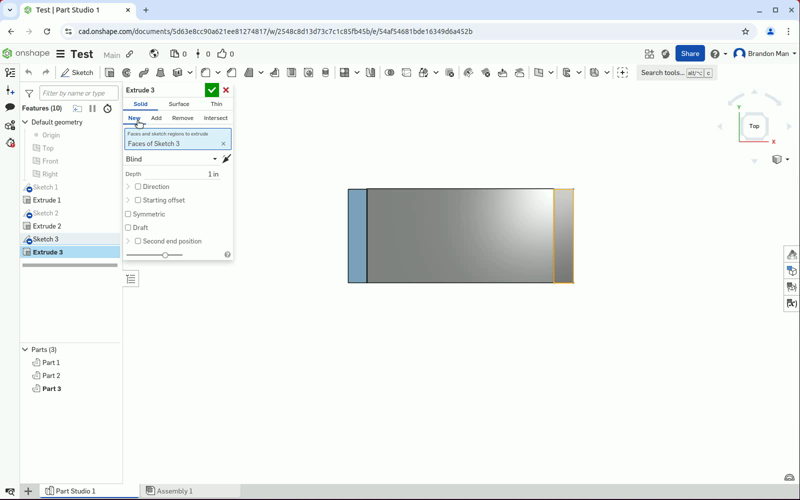
click(137, 120)
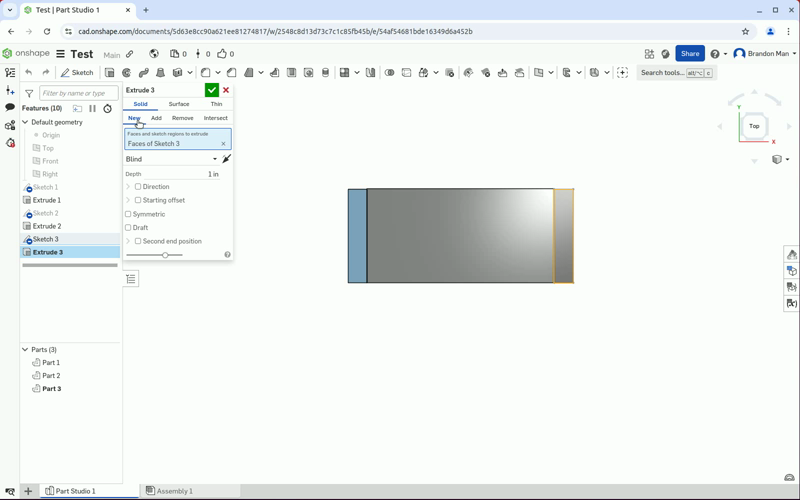
key(tab, 4)
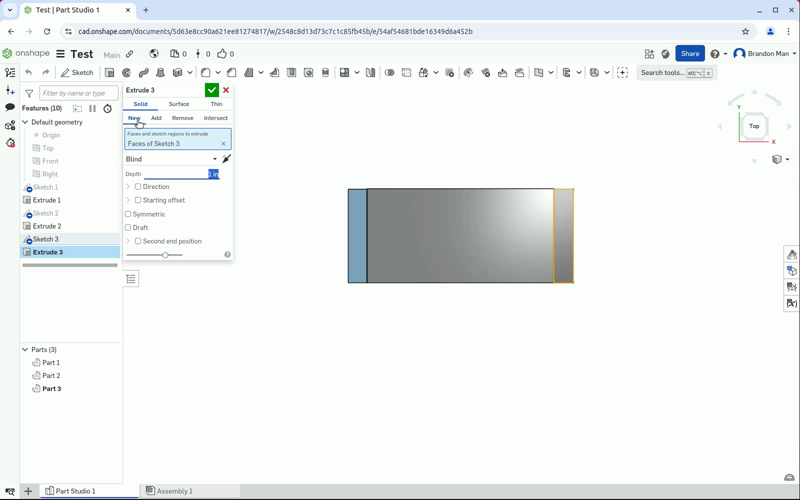
text(1.444)
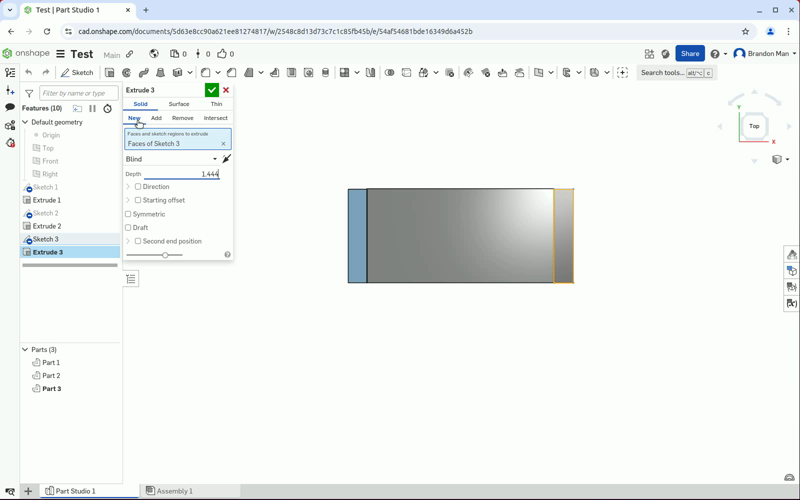
key(enter)
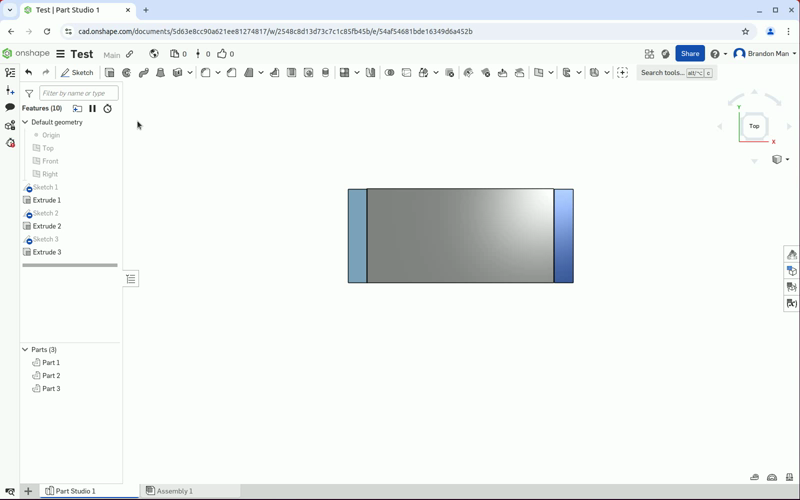
key(shift+h)
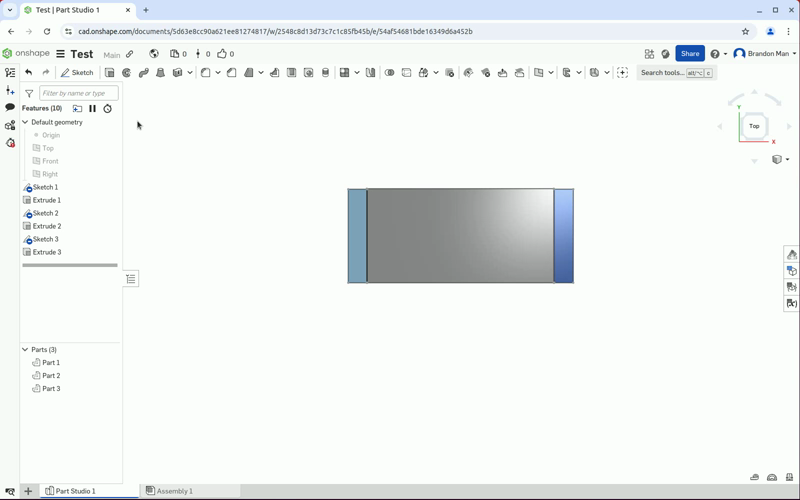
key(shift+h)
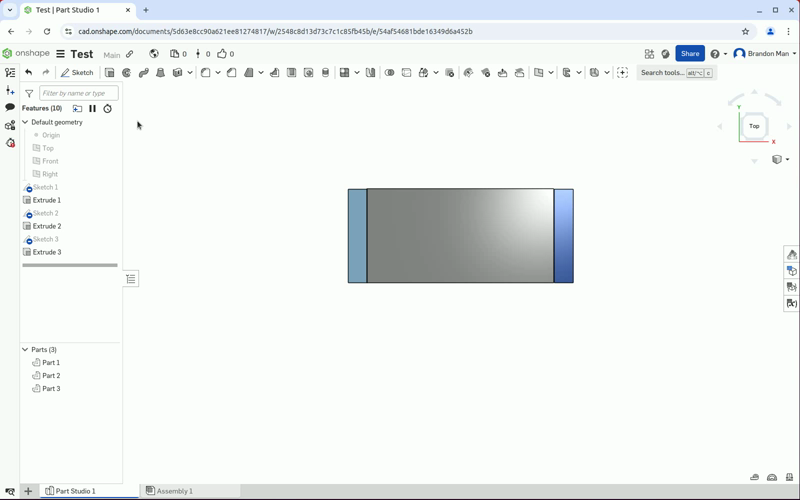
mouse_move(73, 189)
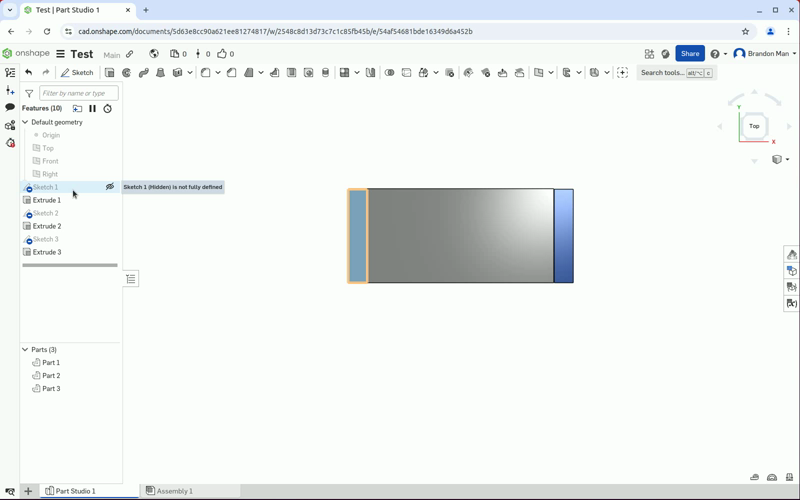
click(73, 189)
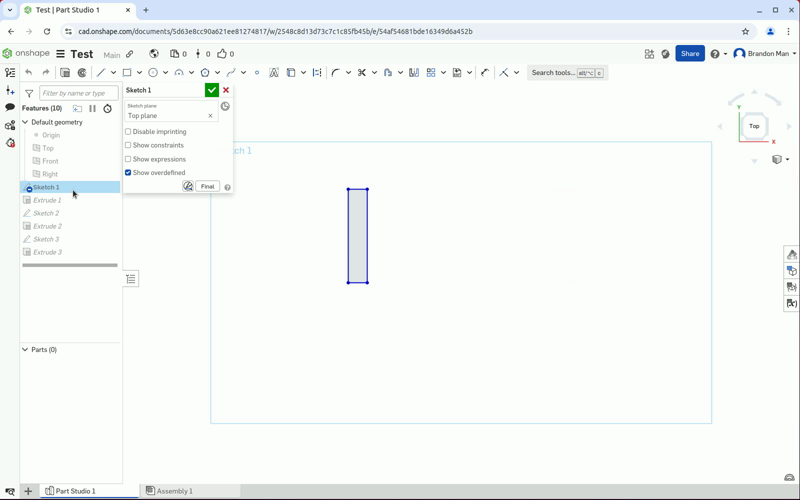
mouse_move(229, 92)
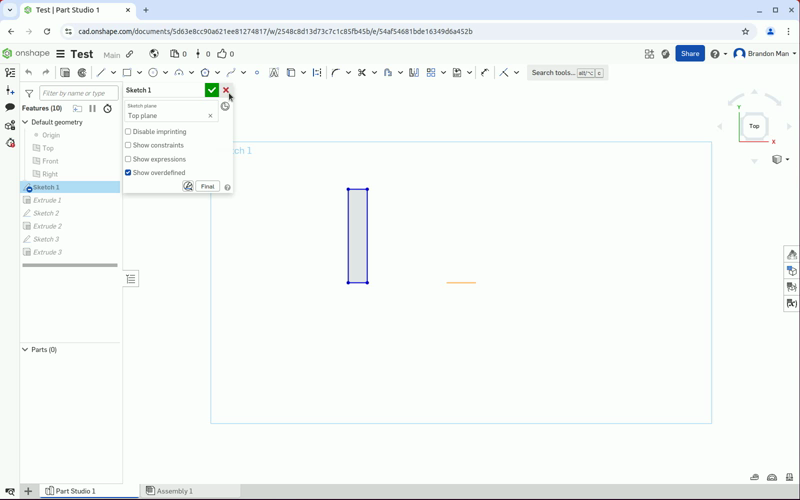
click(229, 92)
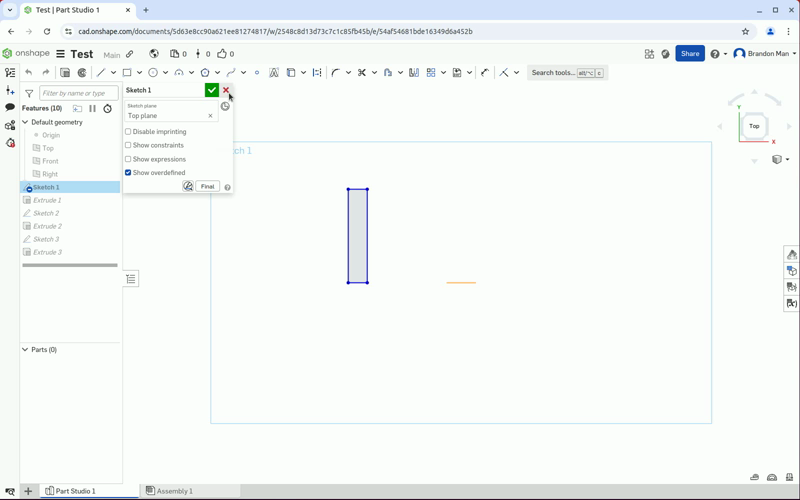
key(shift+s)
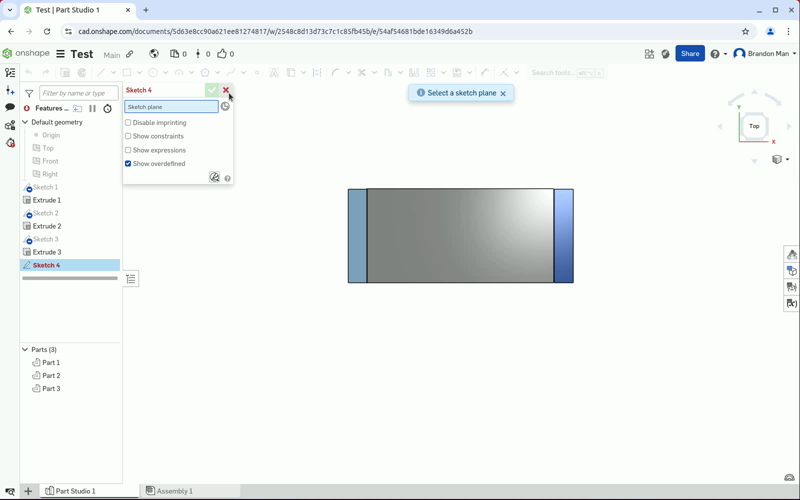
mouse_move(73, 150)
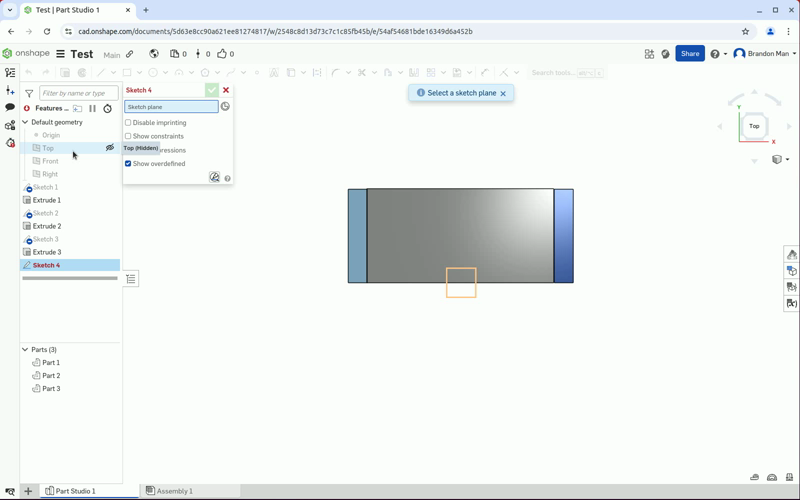
click(73, 150)
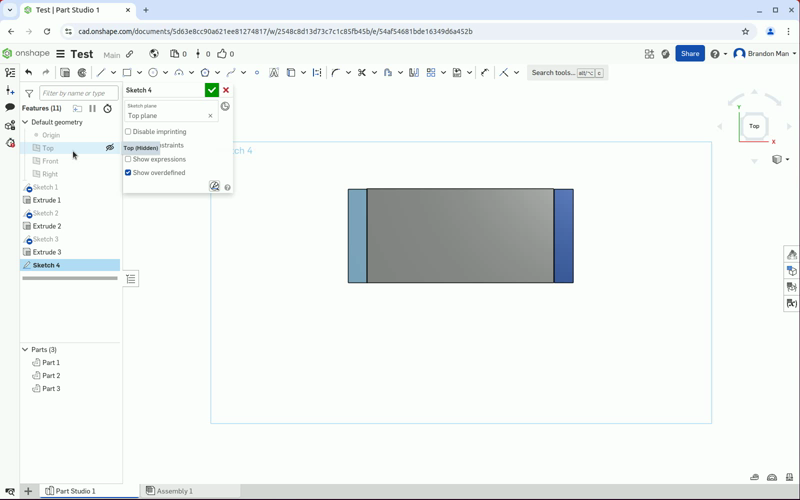
mouse_move(73, 352)
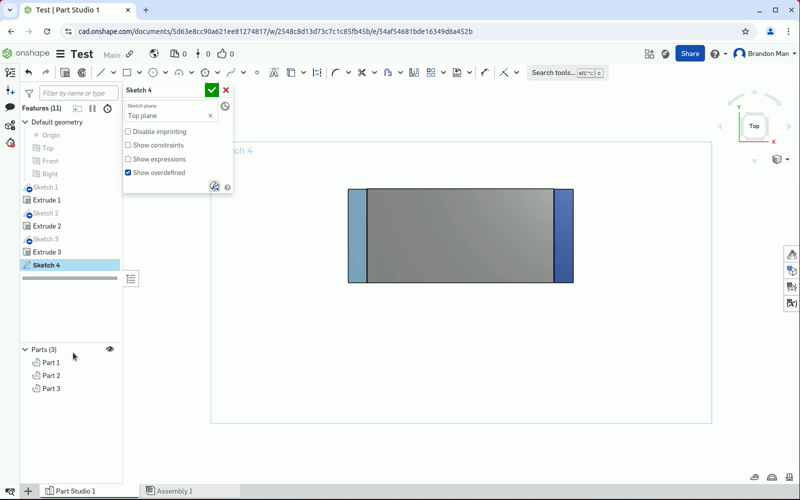
key(y)
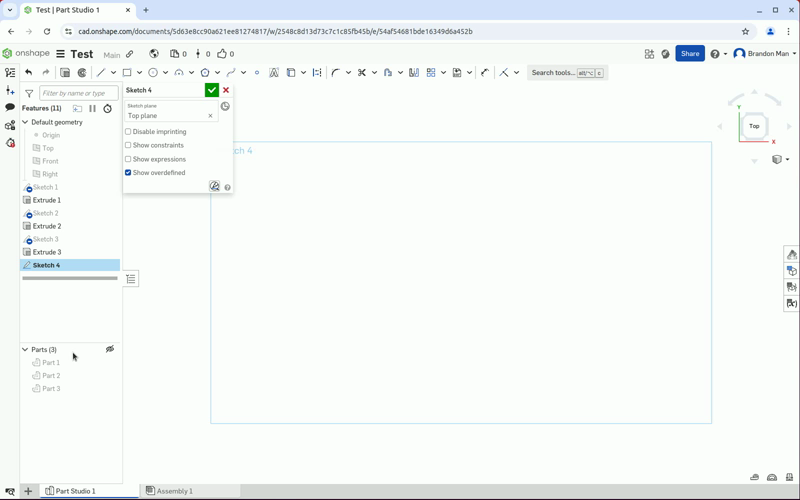
key(l)
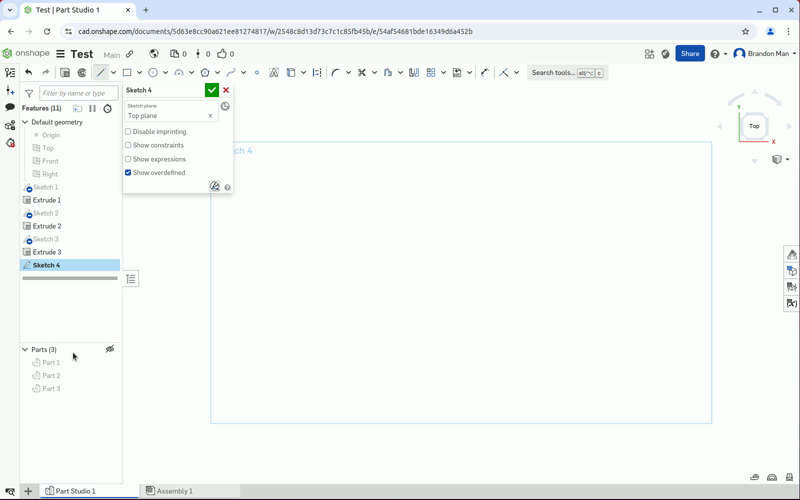
key_down(shift)
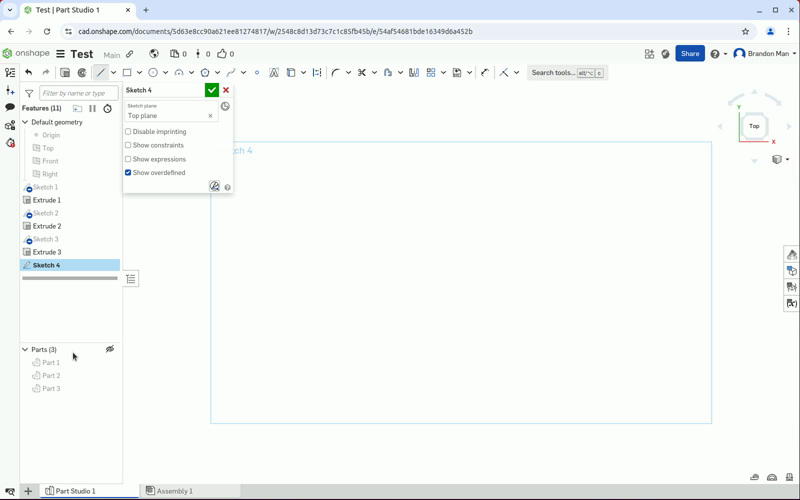
mouse_move(348, 282)
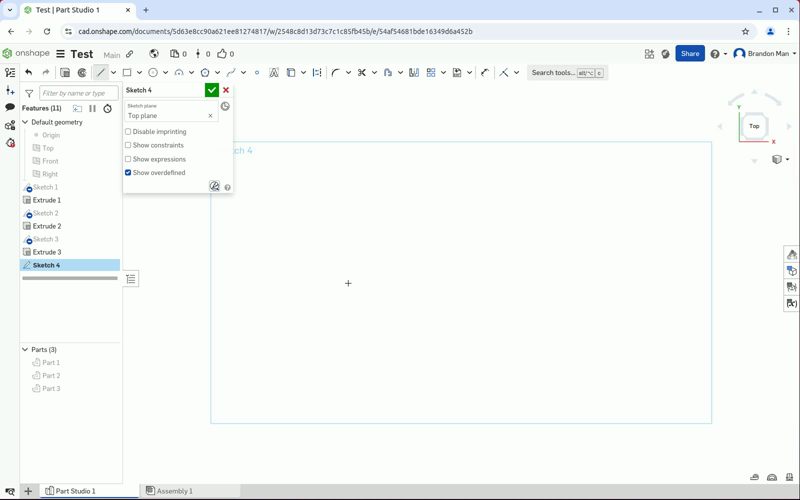
click(348, 282)
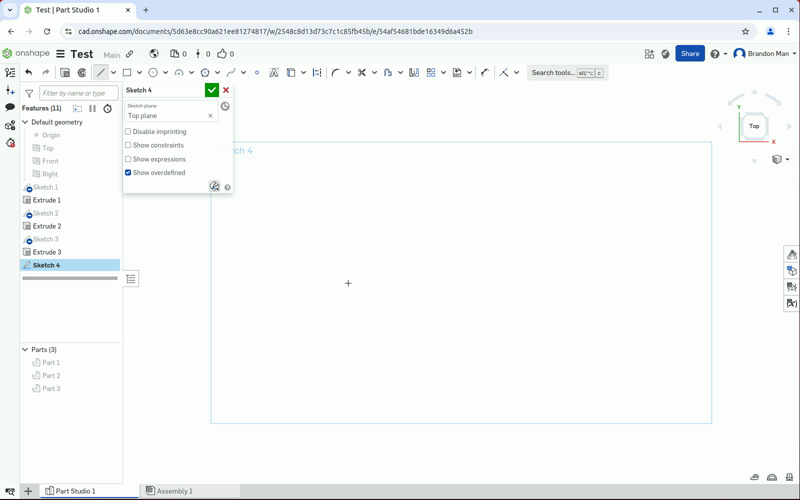
key_up(shift)
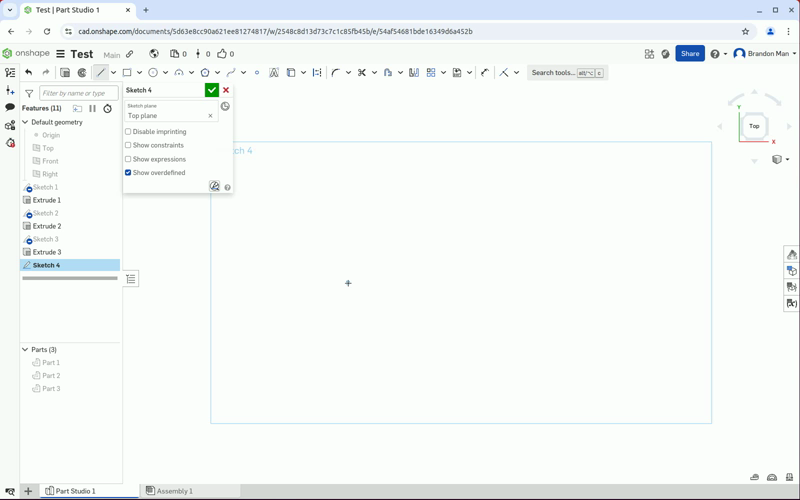
key_down(shift)
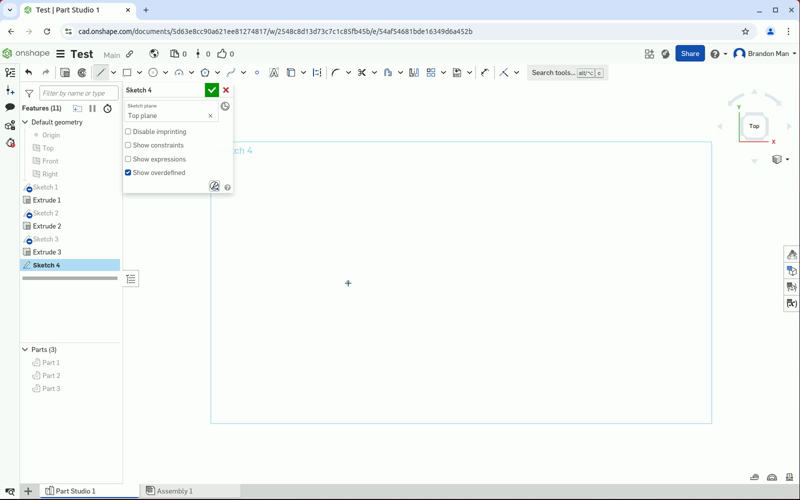
mouse_move(378, 282)
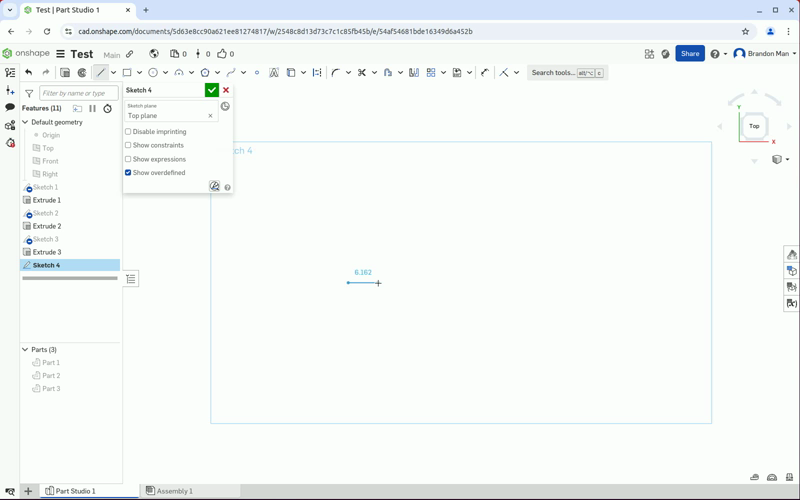
mouse_move(367, 282)
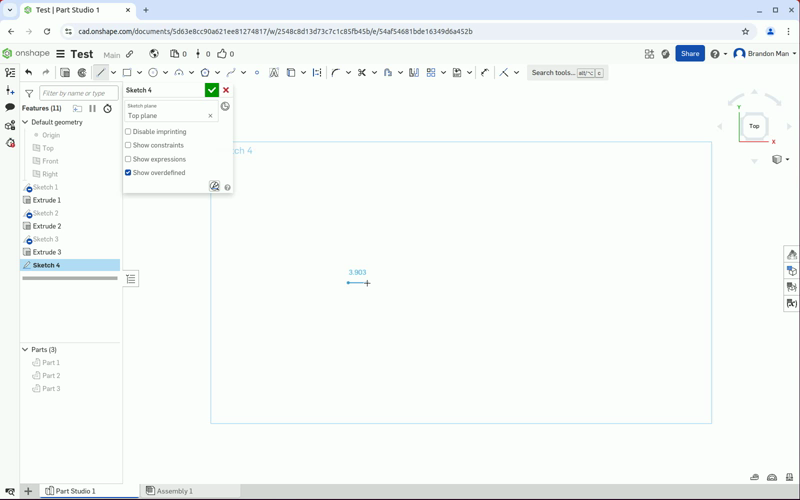
click(367, 282)
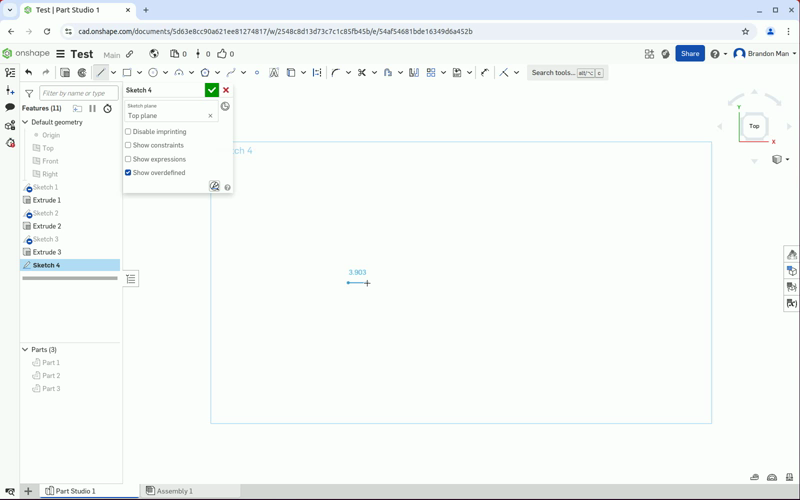
key_up(shift)
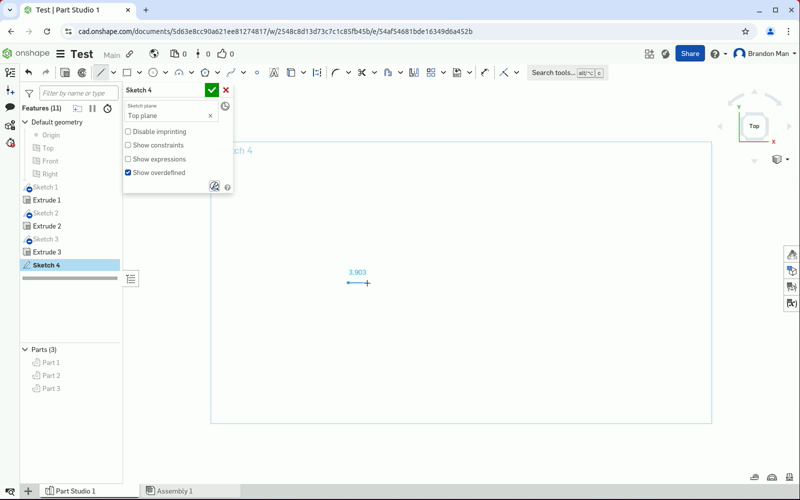
key_down(shift)
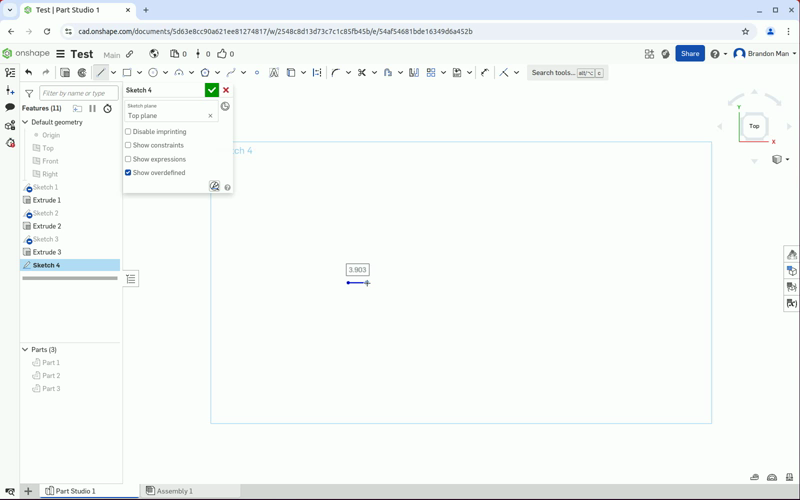
mouse_move(367, 189)
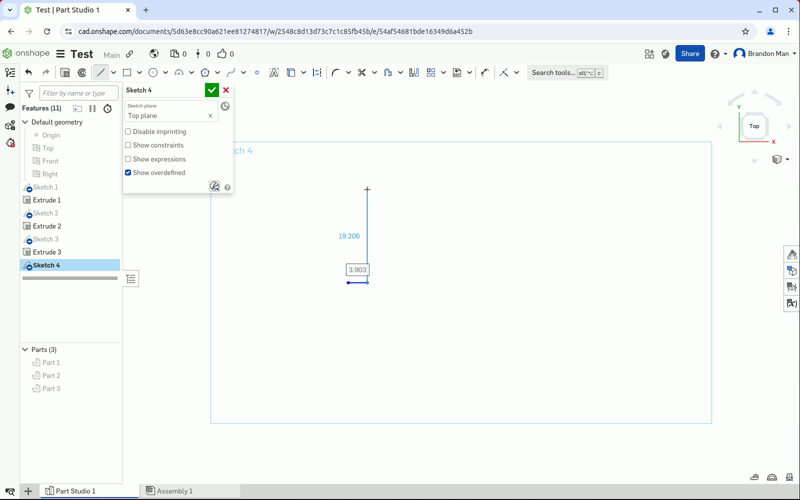
click(367, 189)
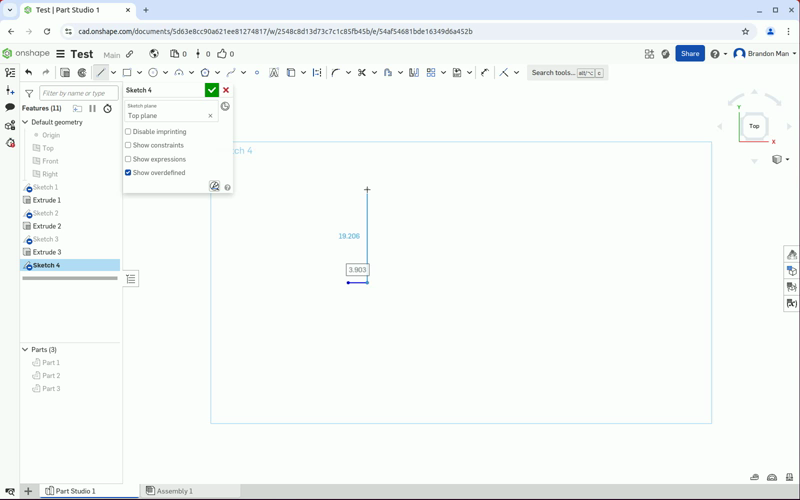
key_up(shift)
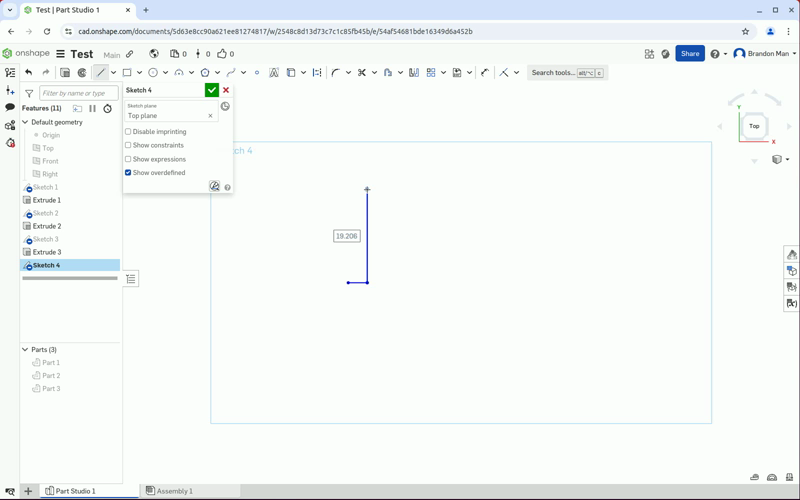
key_down(shift)
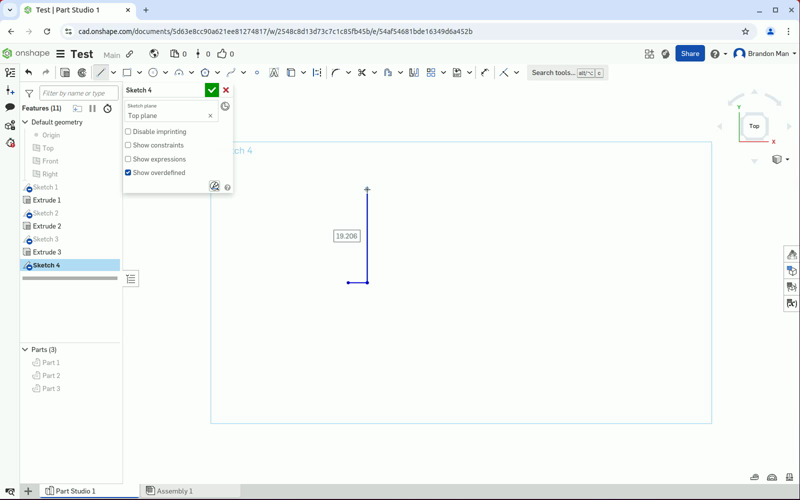
mouse_move(397, 189)
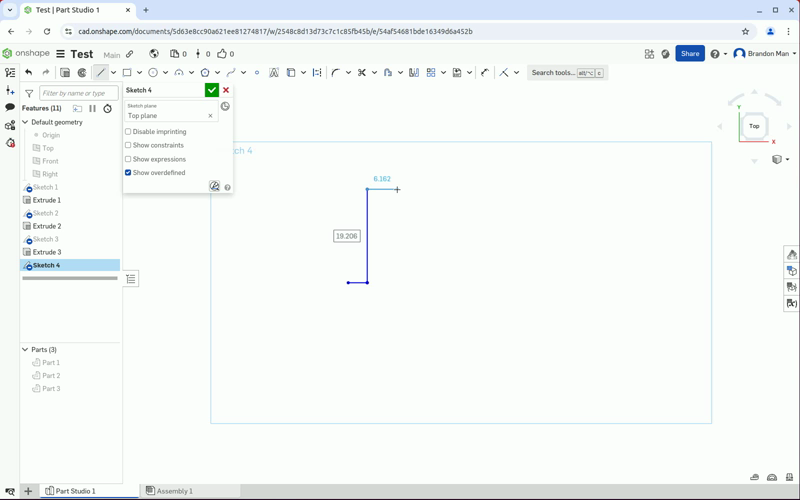
mouse_move(348, 189)
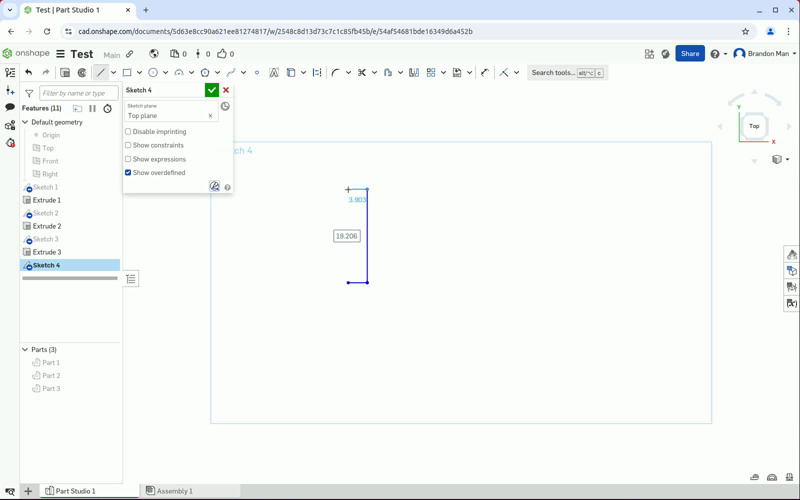
click(348, 189)
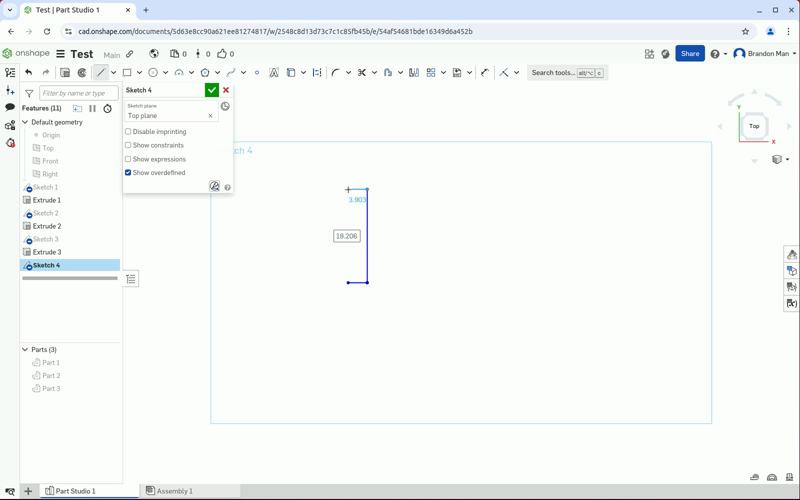
key_up(shift)
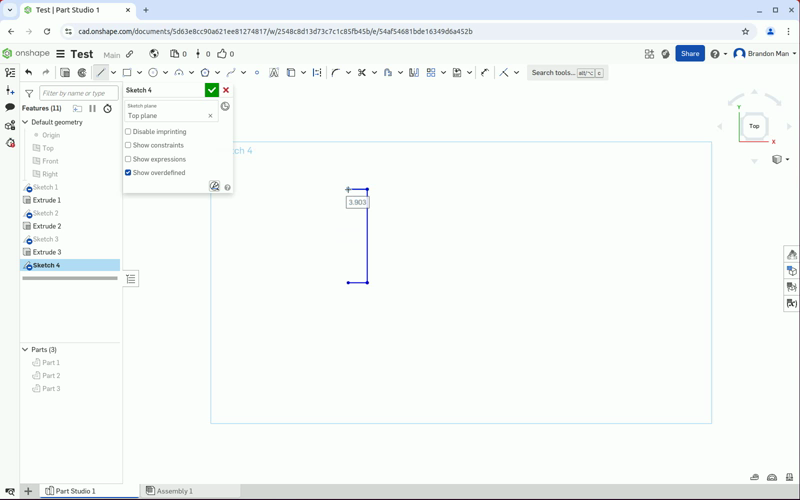
key_down(shift)
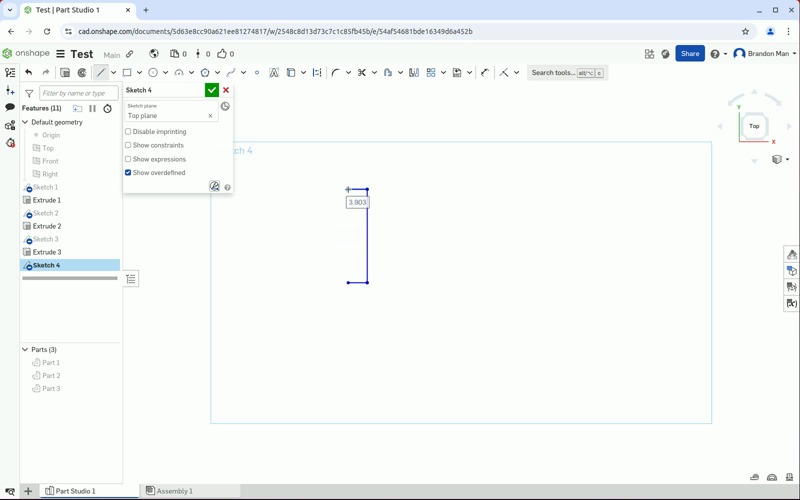
mouse_move(348, 282)
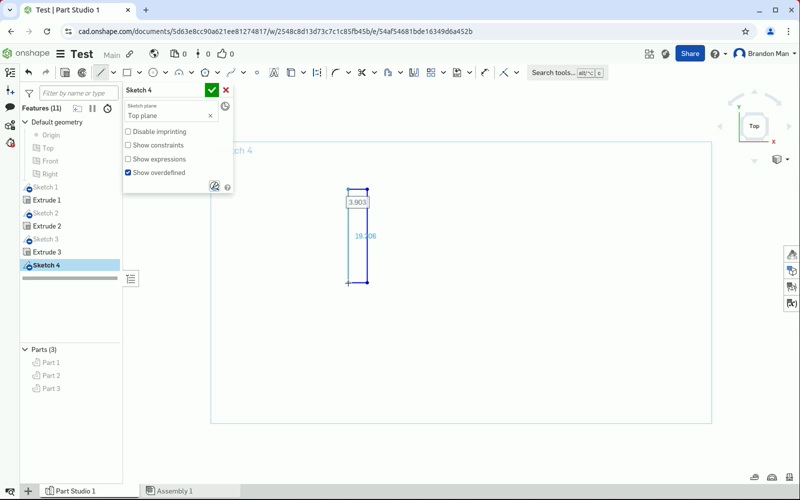
key_up(shift)
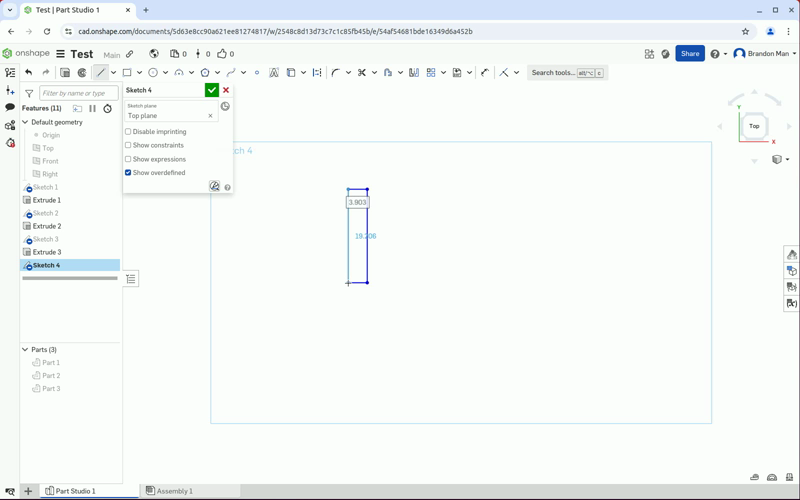
click(348, 282)
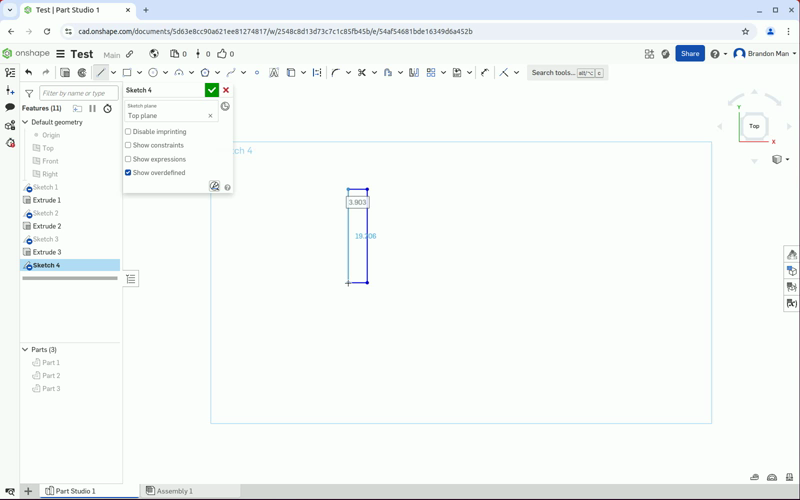
key(esc)
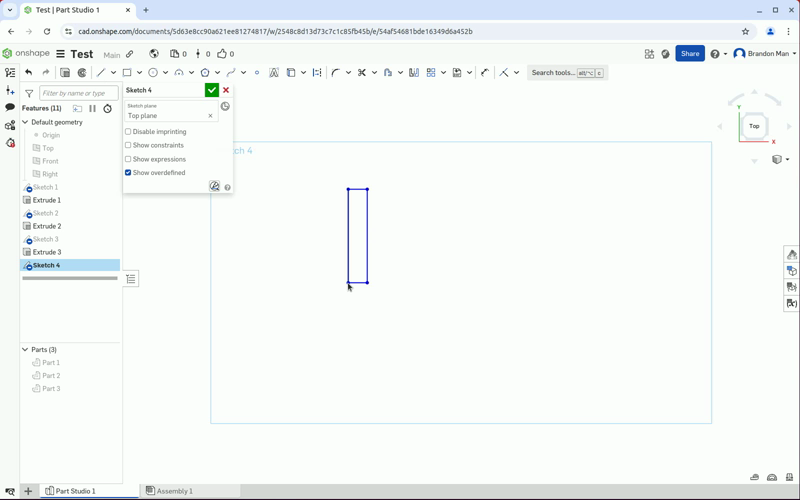
mouse_move(359, 274)
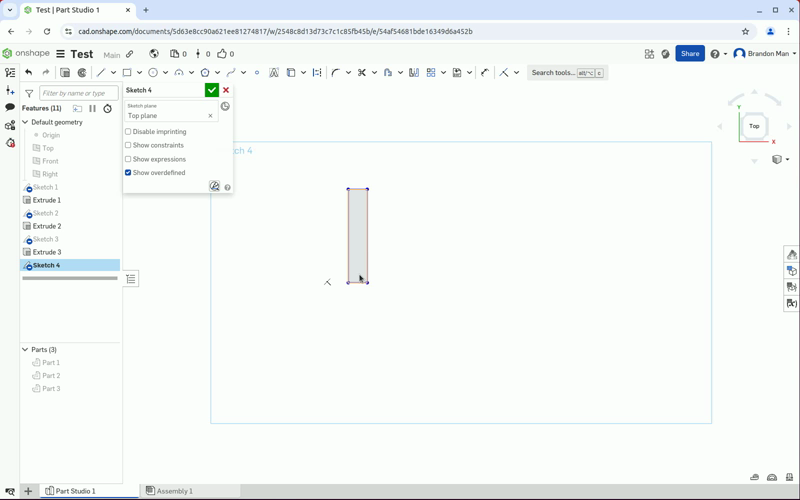
scroll(6)
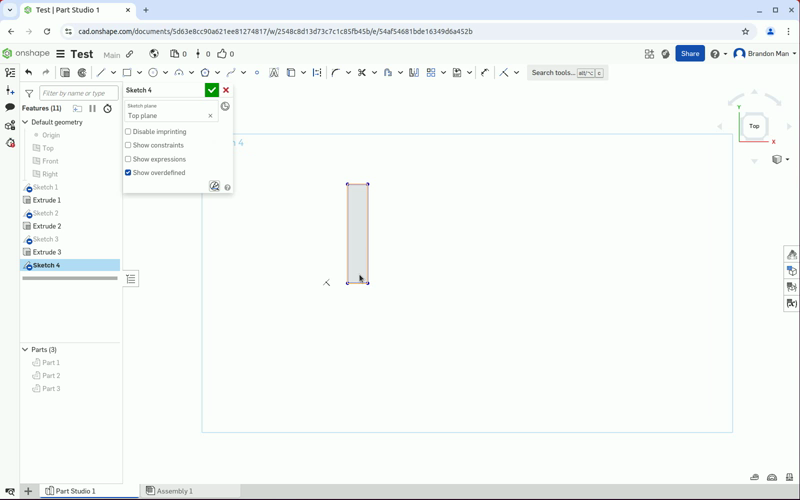
scroll(6)
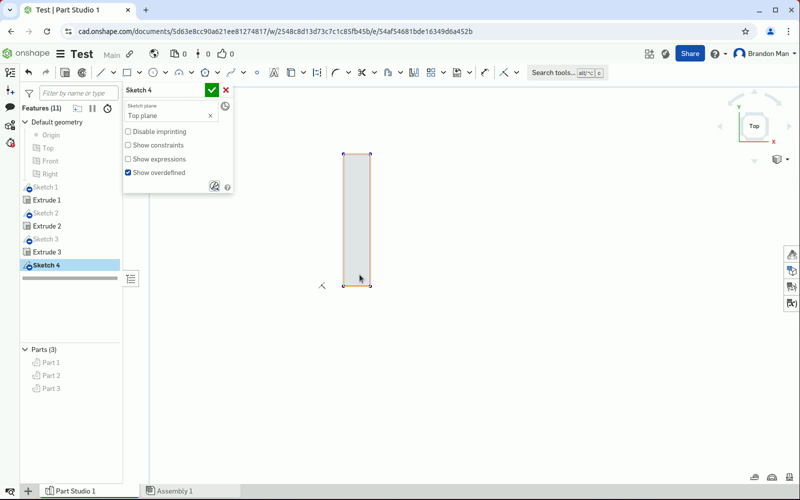
scroll(6)
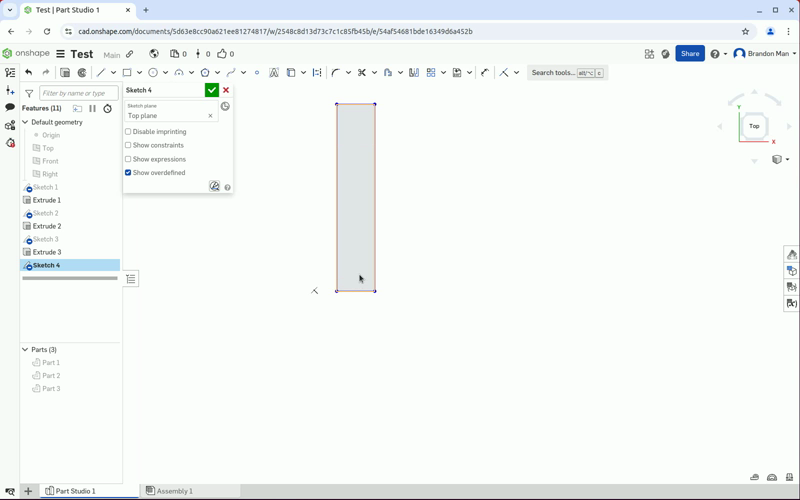
scroll(6)
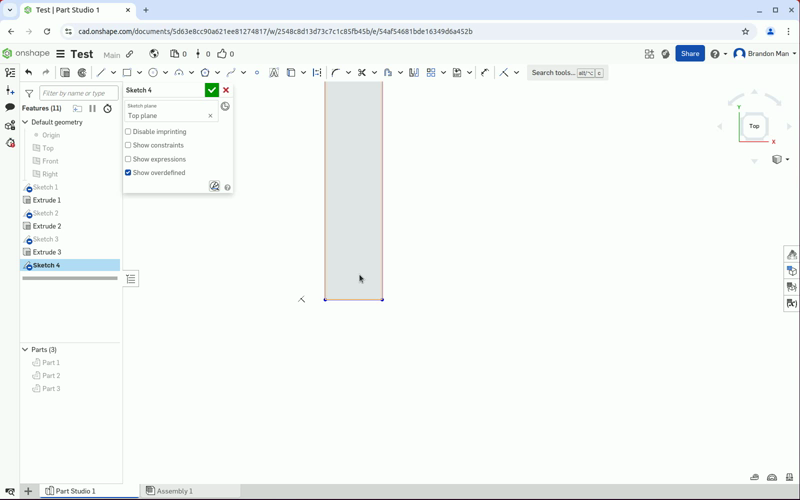
scroll(6)
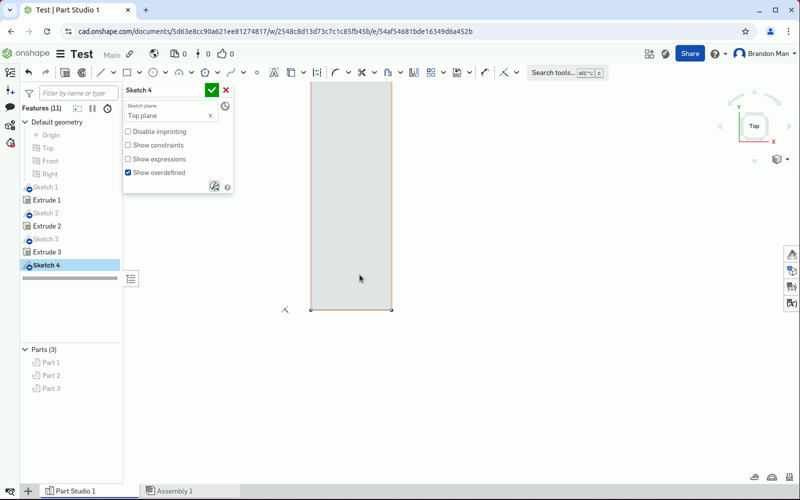
scroll(6)
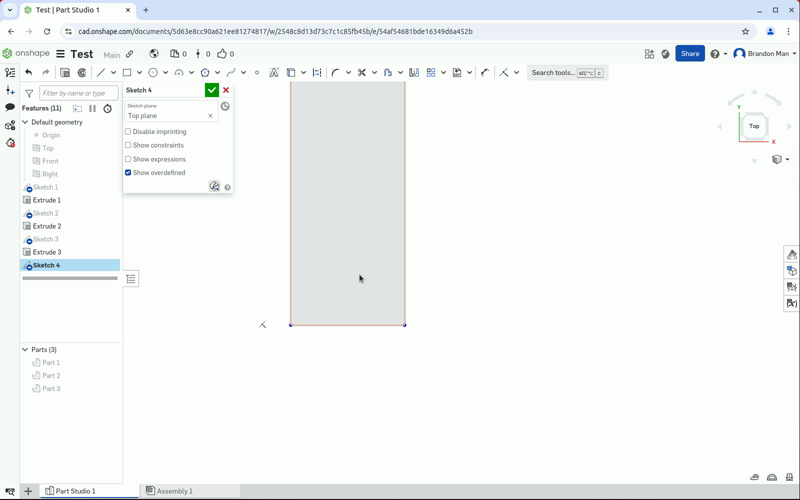
scroll(6)
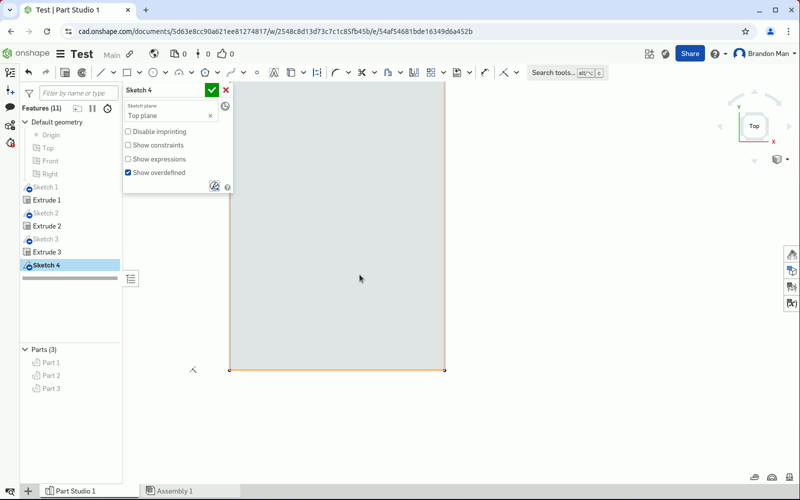
click(359, 274)
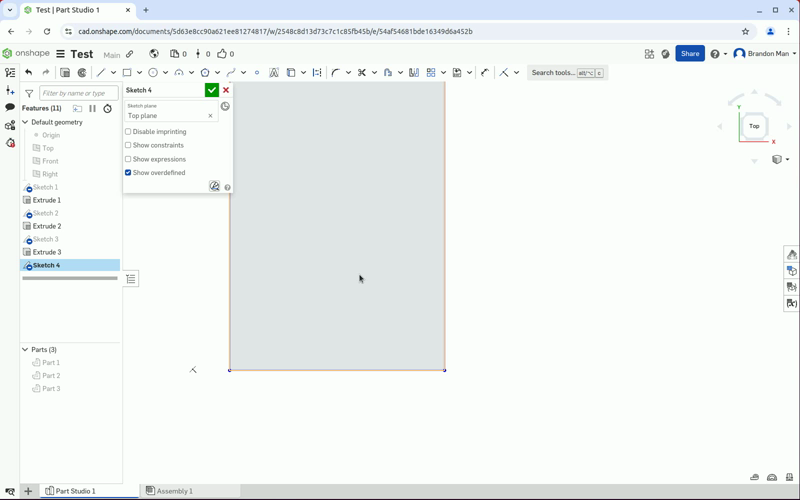
scroll(-6)
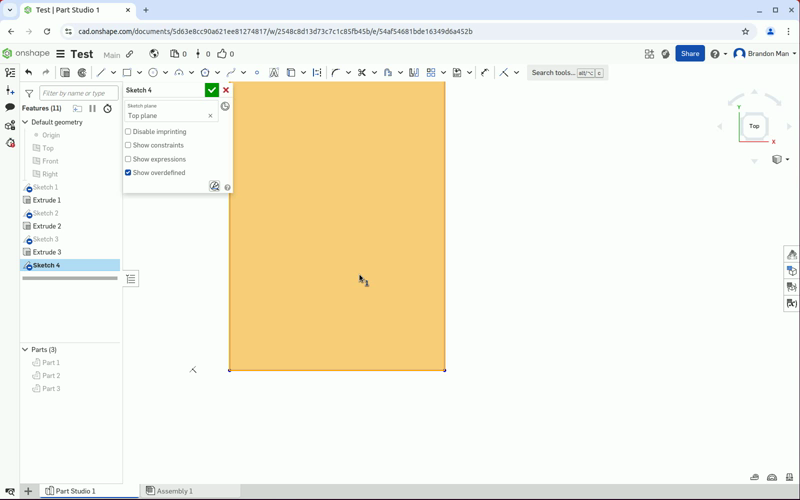
scroll(-6)
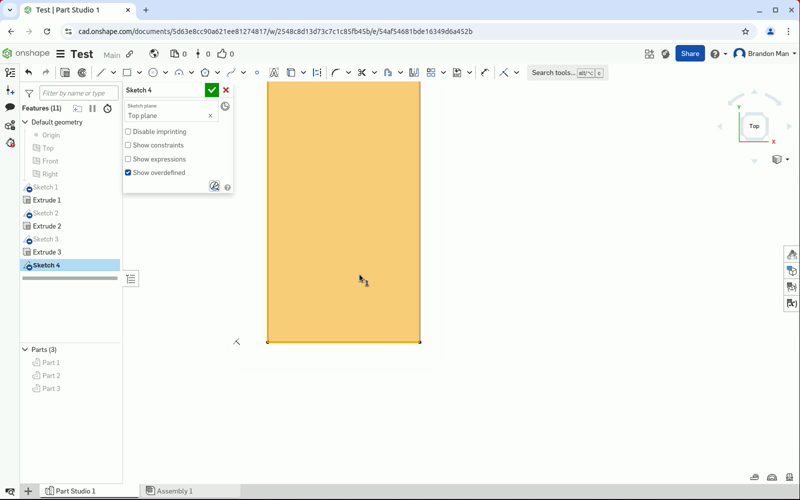
scroll(-6)
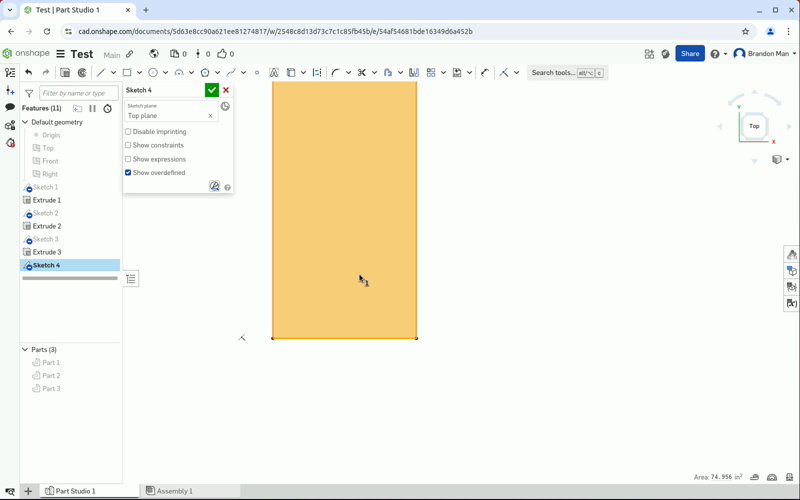
scroll(-6)
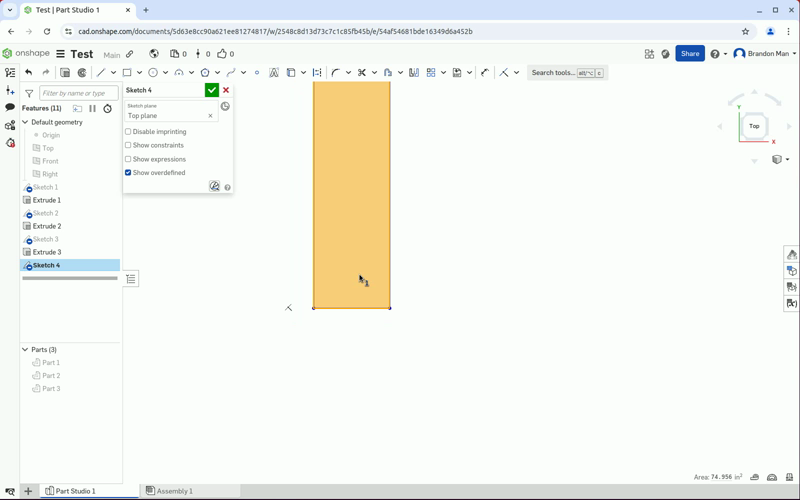
scroll(-6)
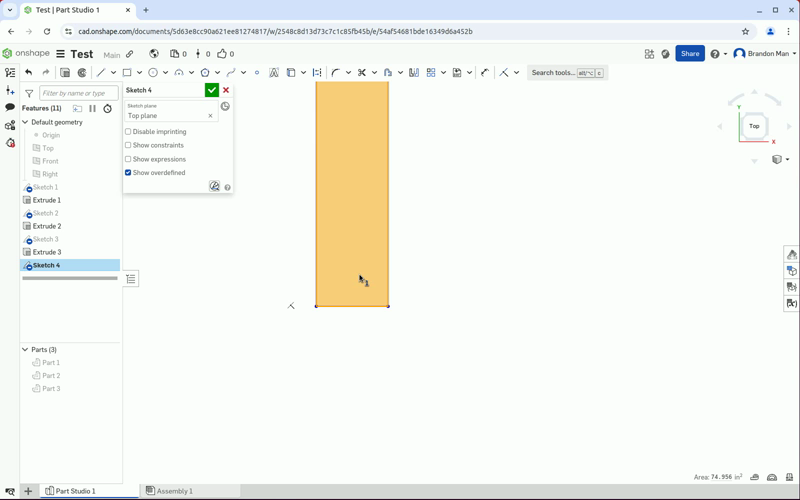
scroll(-6)
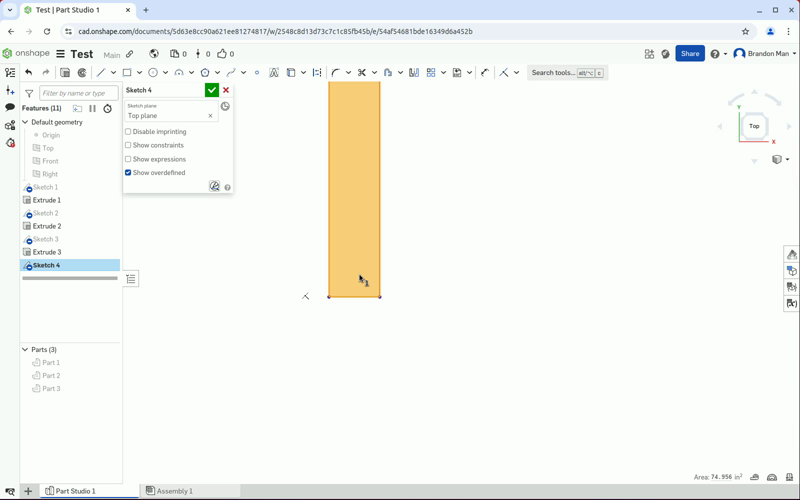
scroll(-6)
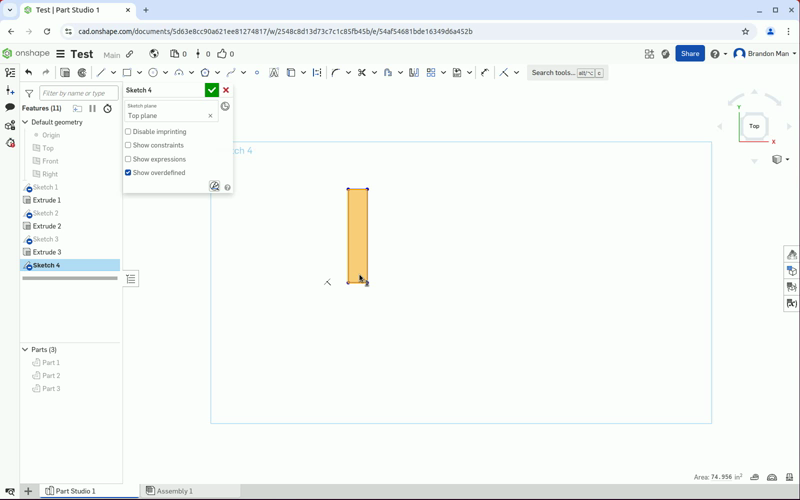
mouse_move(73, 352)
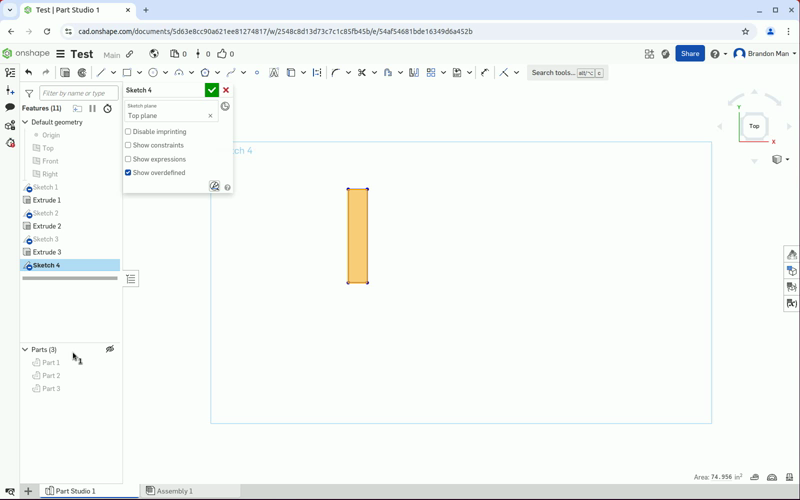
key(shift+y)
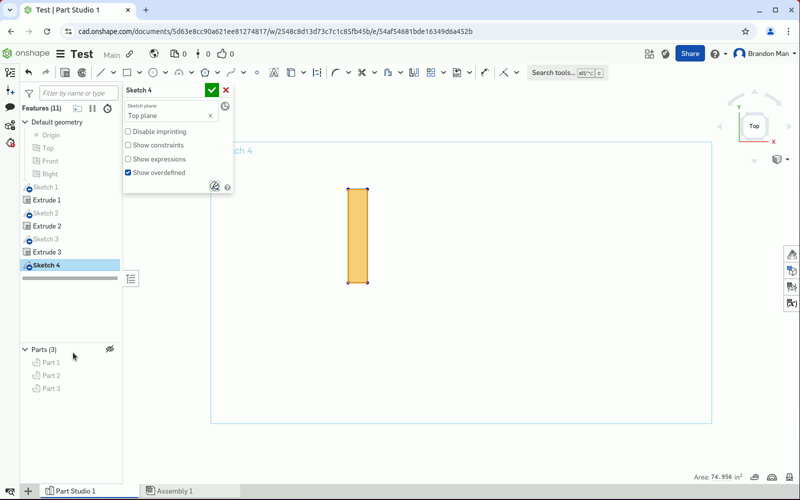
key(shift+e)
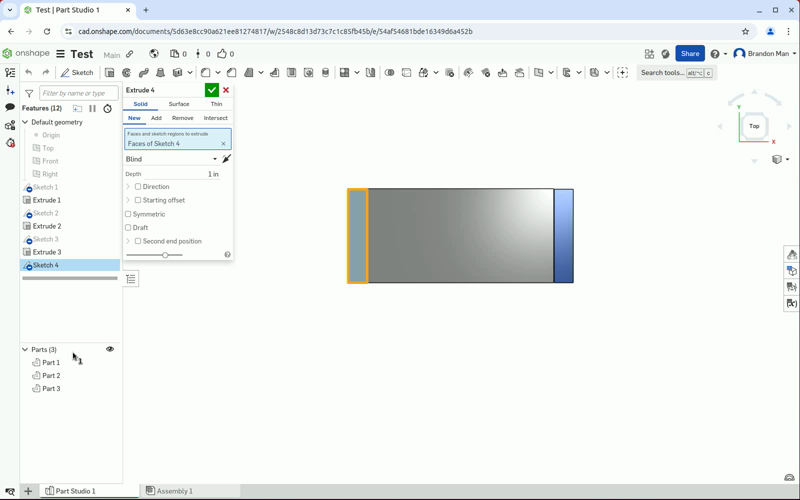
mouse_move(143, 106)
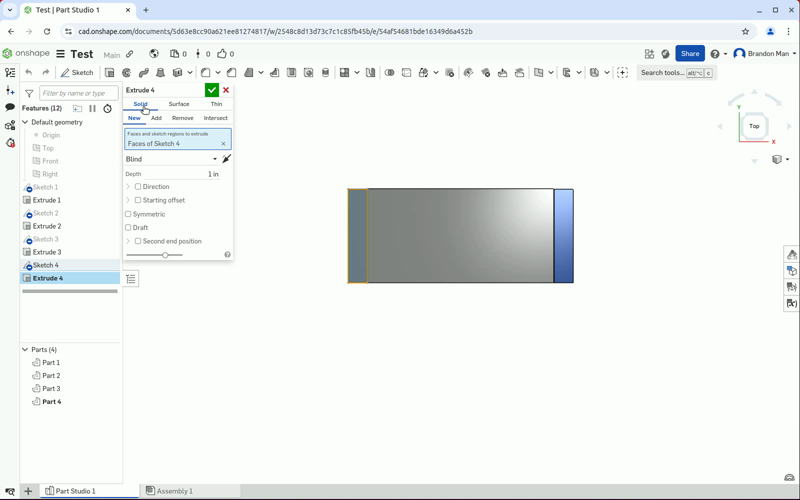
click(143, 106)
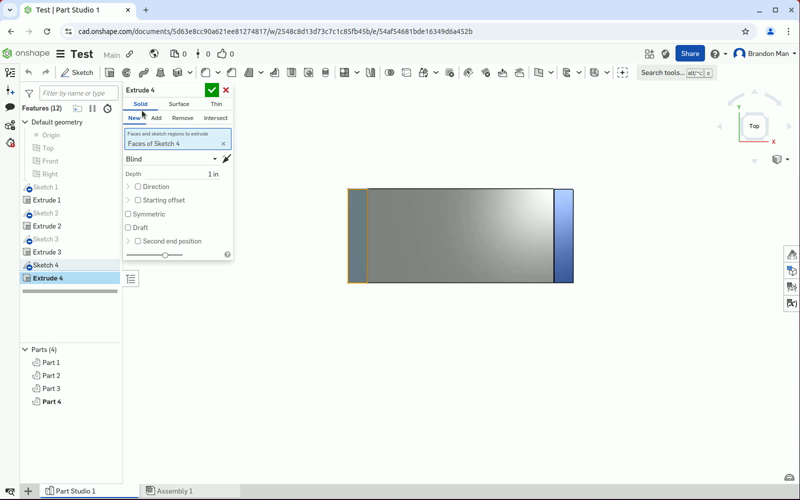
mouse_move(137, 120)
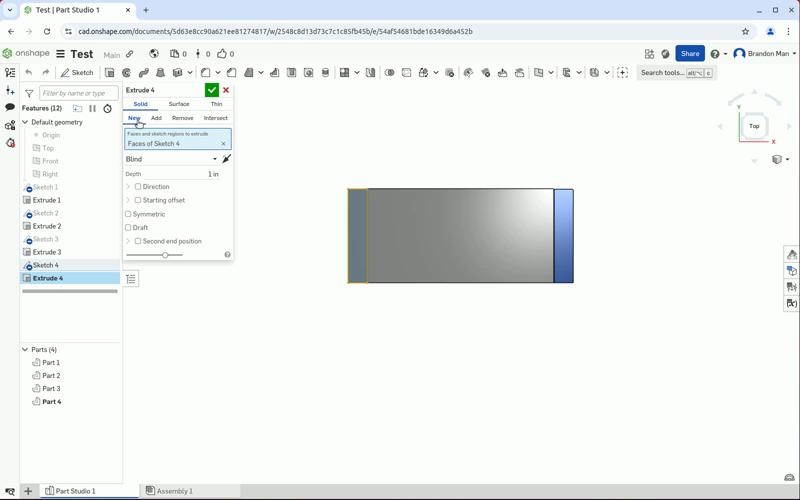
click(137, 120)
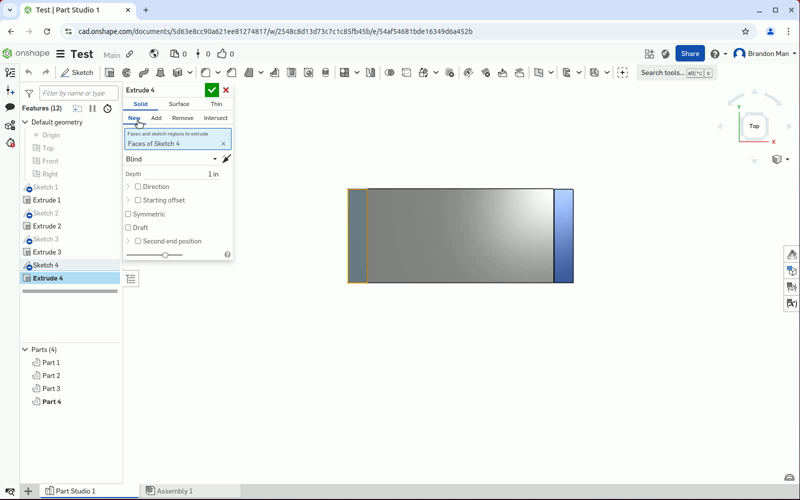
key(tab, 4)
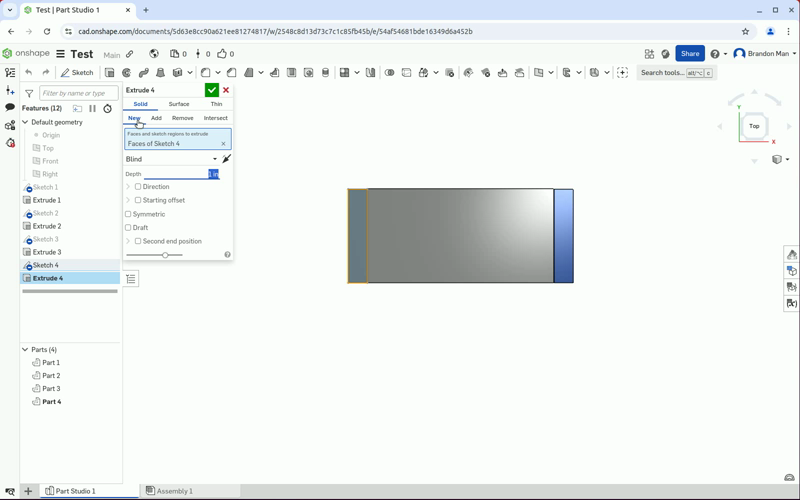
text(5.777)
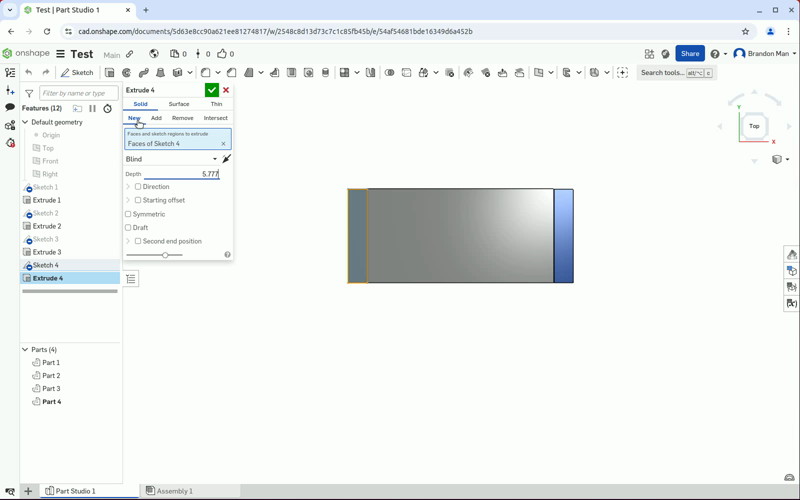
key(enter)
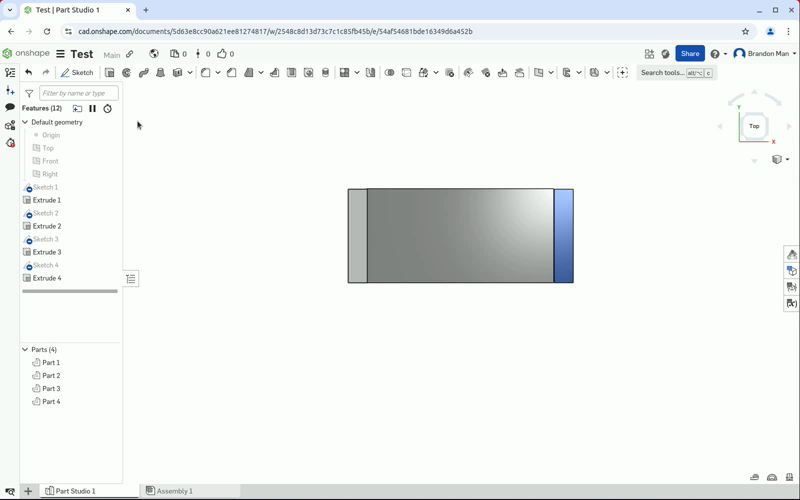
key(shift+h)
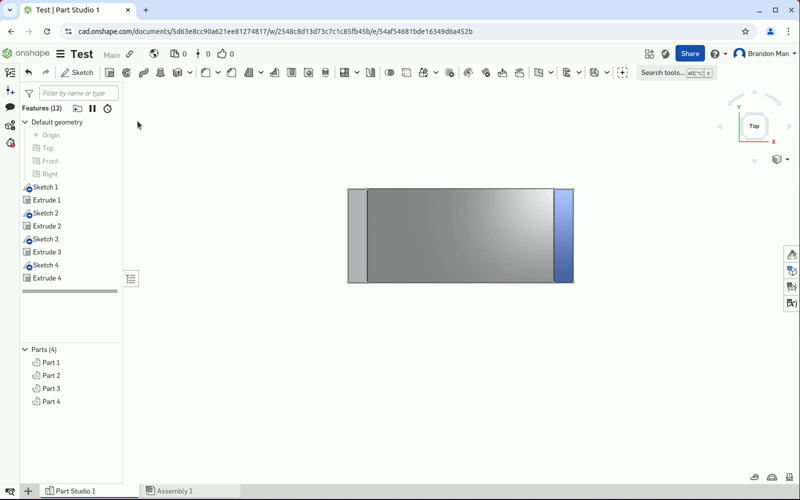
key(shift+h)
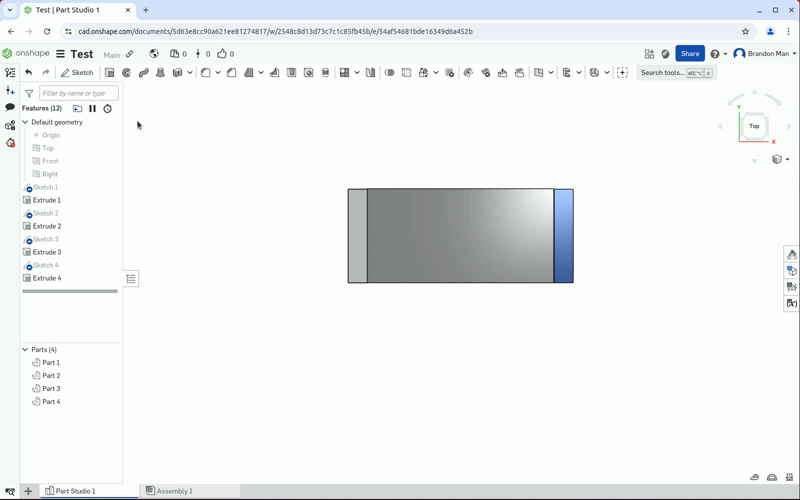
mouse_move(73, 189)
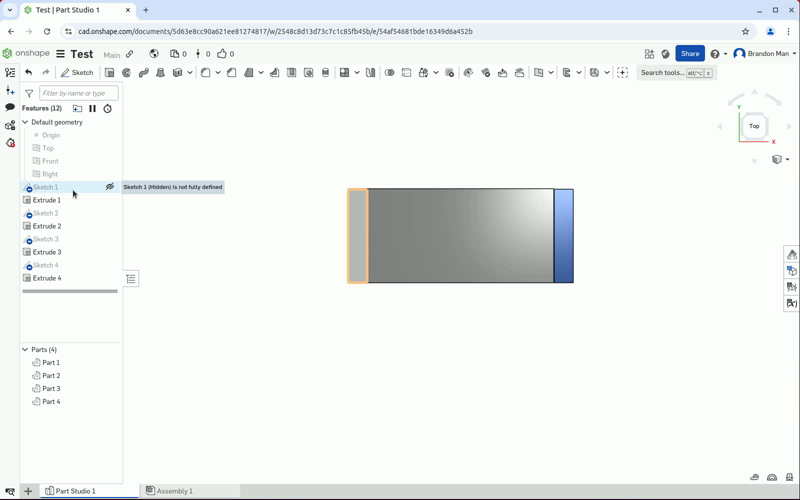
click(73, 189)
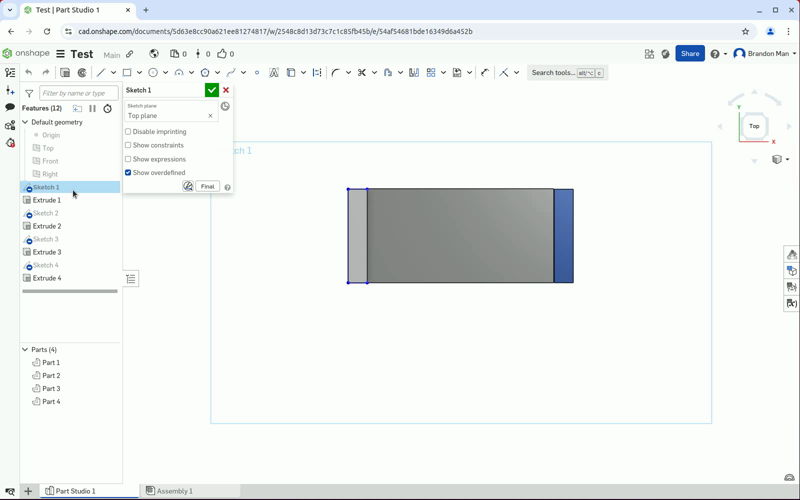
mouse_move(229, 92)
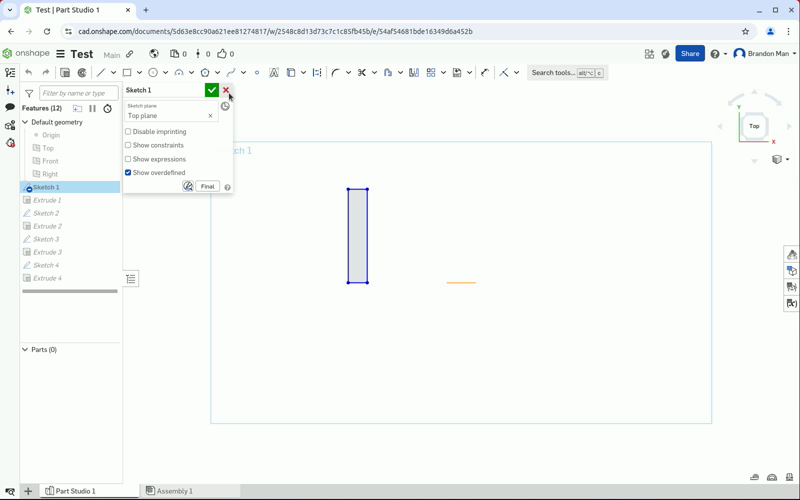
click(229, 92)
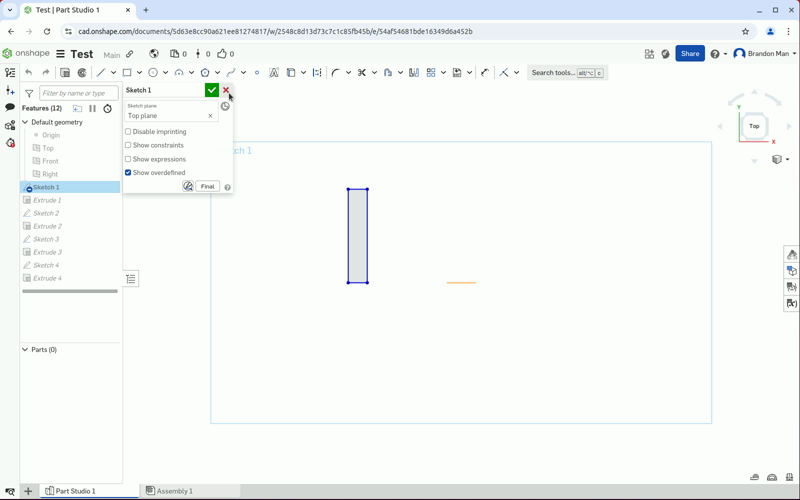
key(shift+s)
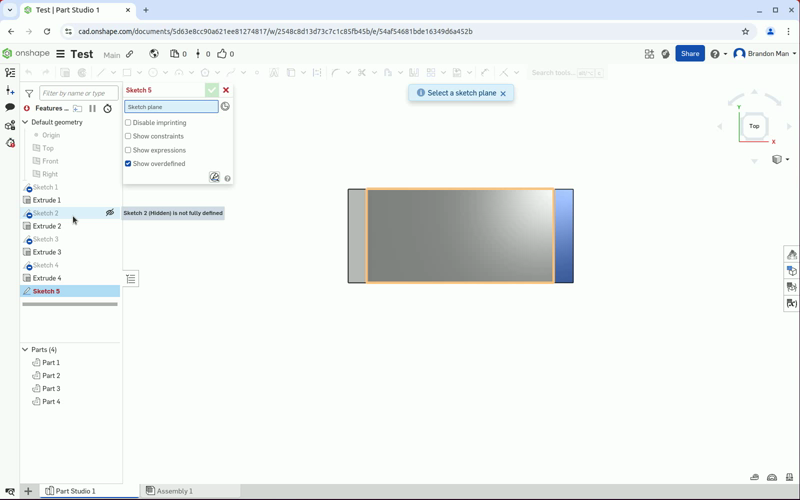
scroll(3)
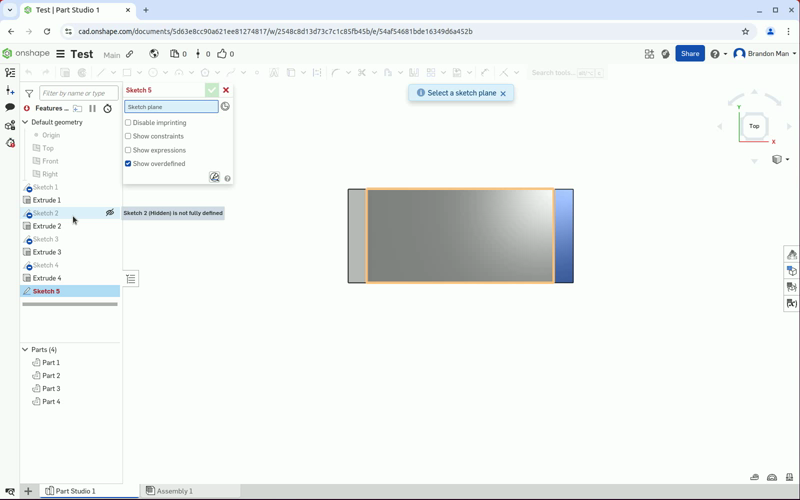
mouse_move(73, 150)
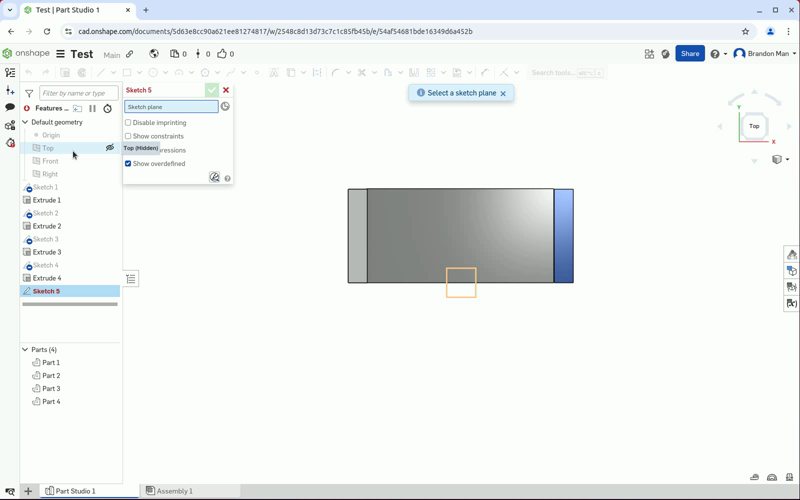
click(73, 150)
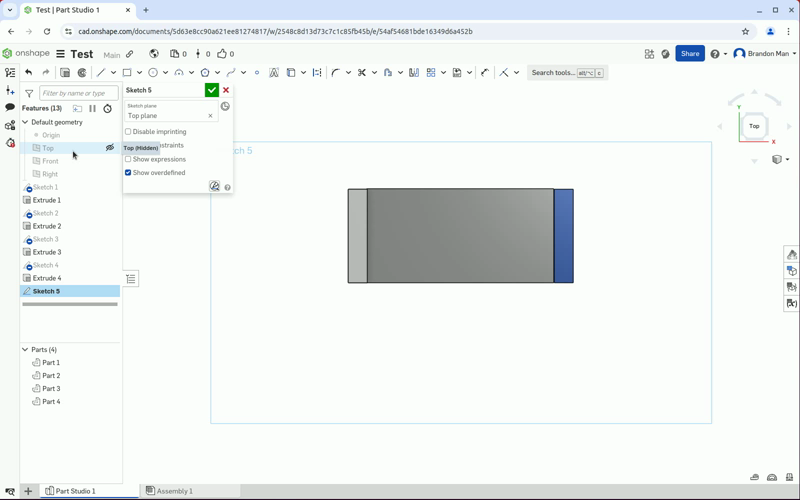
mouse_move(73, 352)
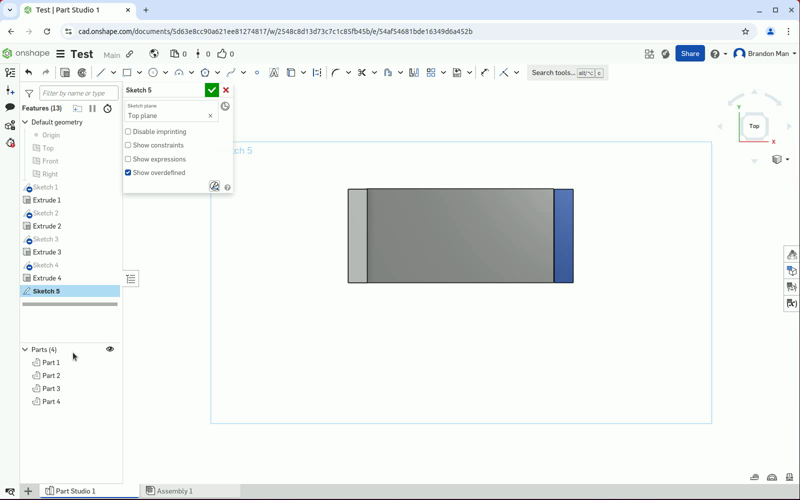
key(y)
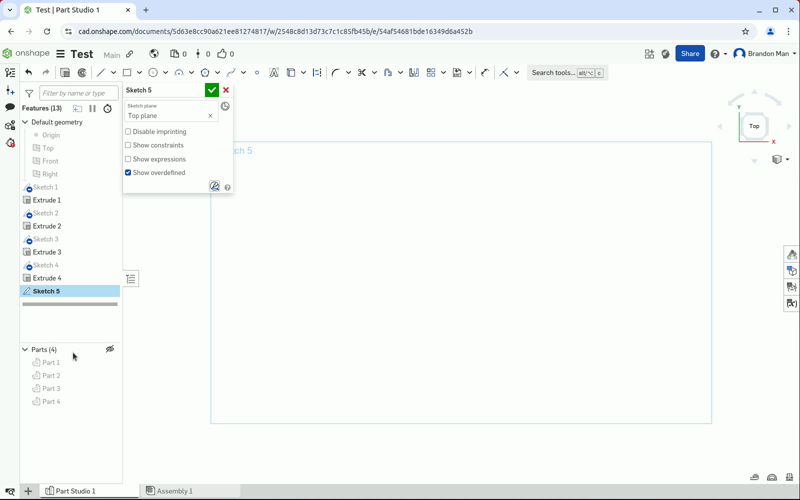
key(l)
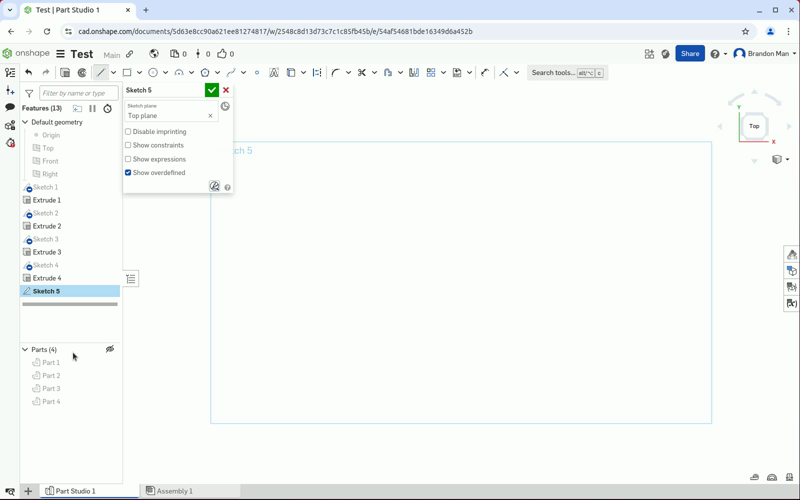
key_down(shift)
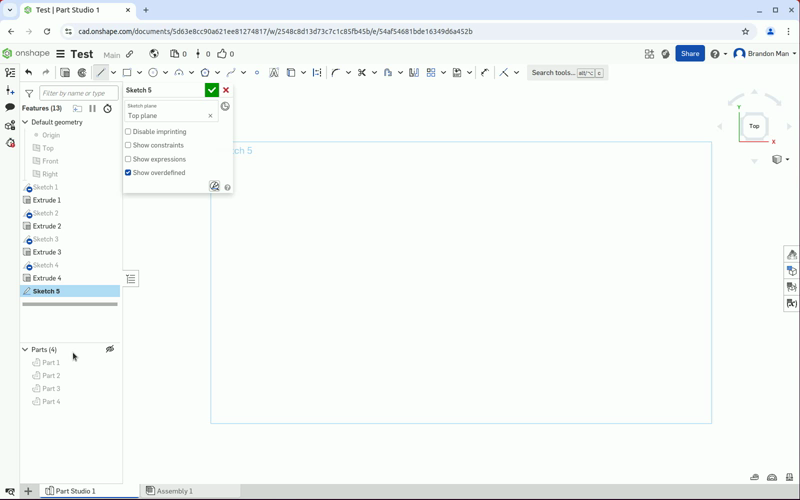
mouse_move(554, 282)
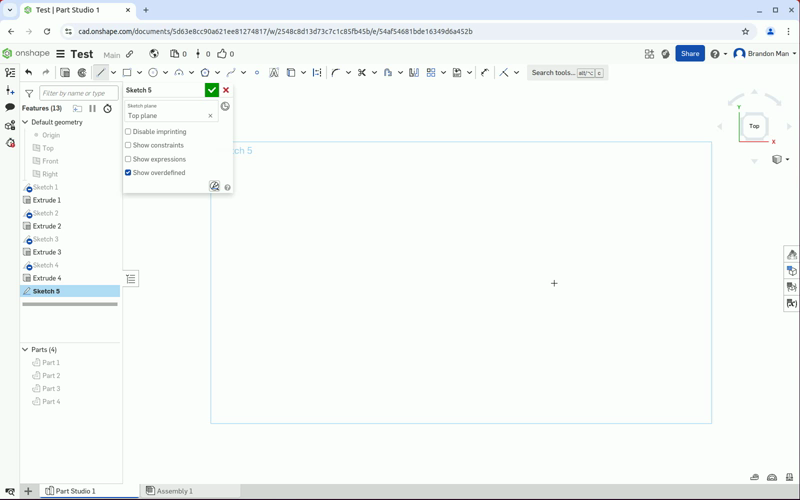
click(554, 282)
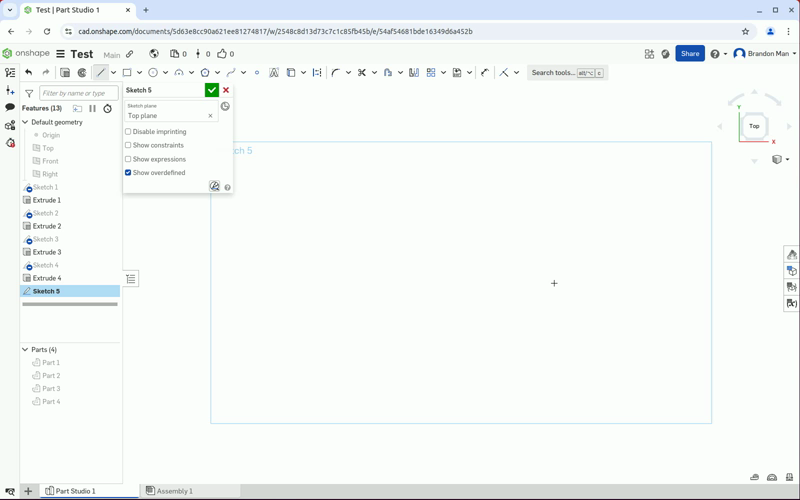
key_up(shift)
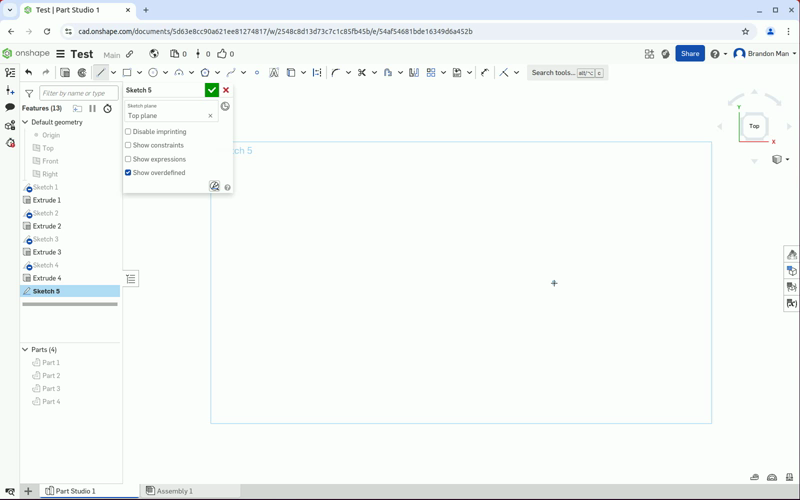
key_down(shift)
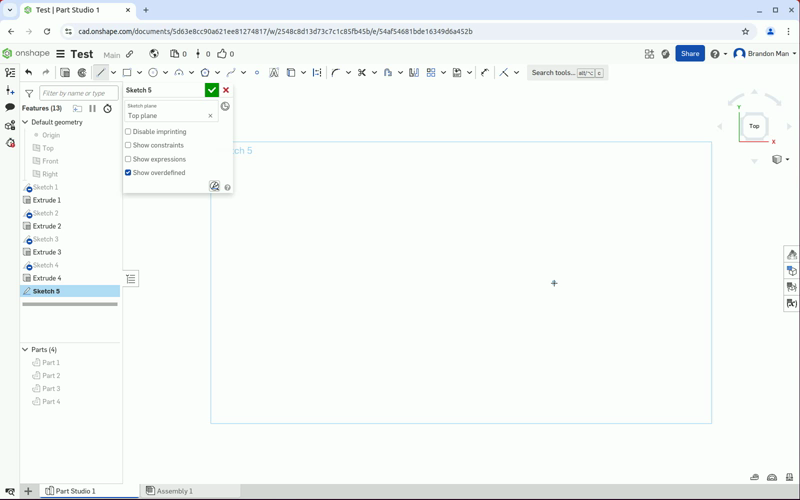
mouse_move(584, 282)
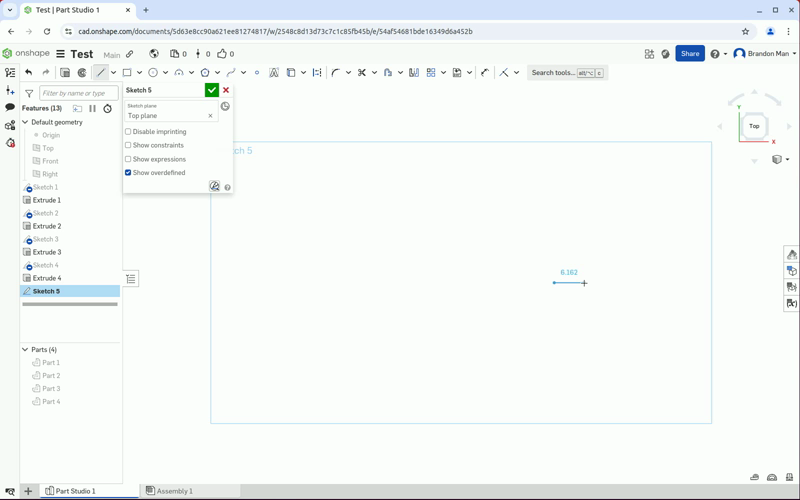
mouse_move(573, 282)
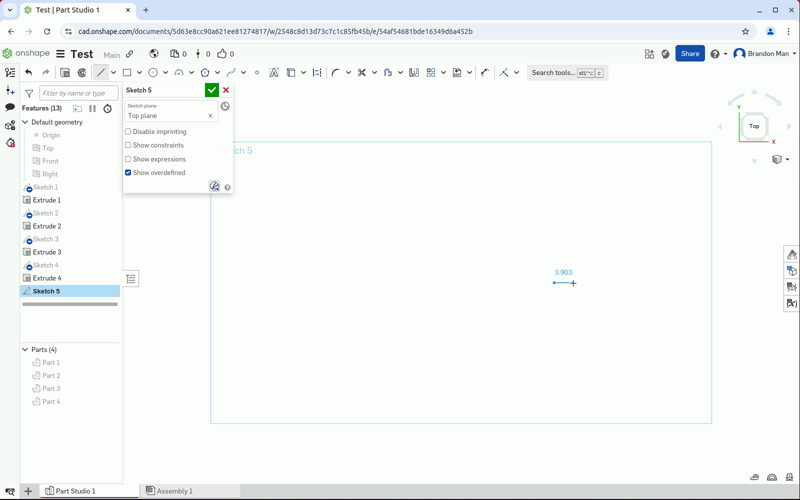
click(573, 282)
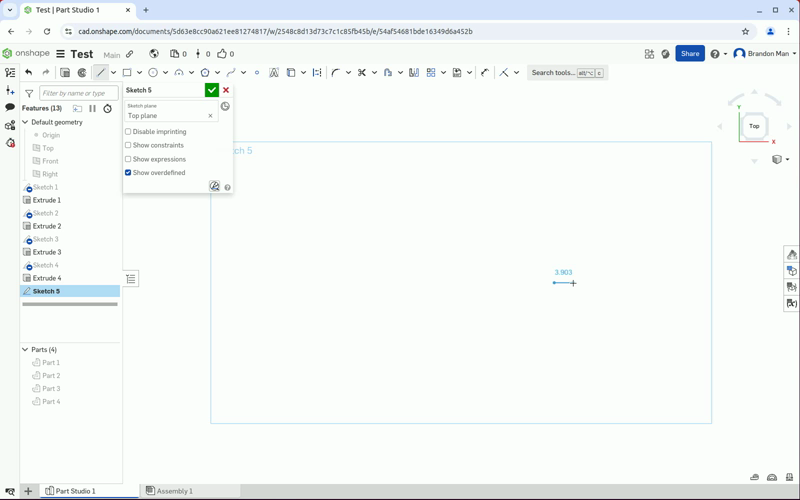
key_up(shift)
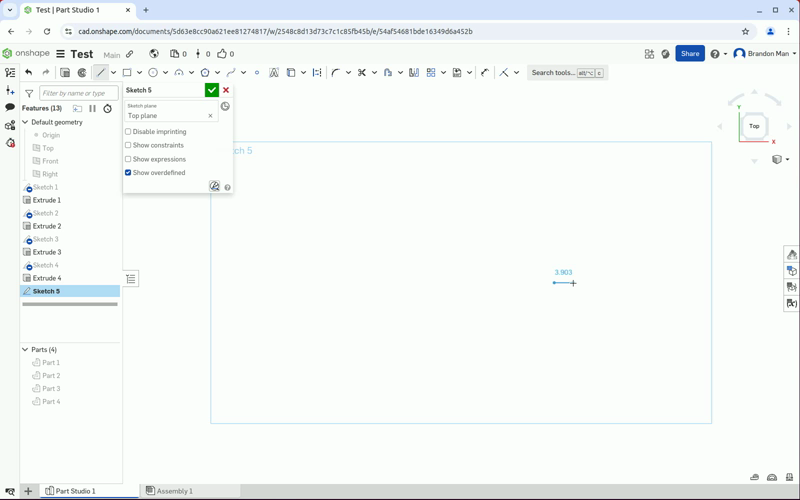
key_down(shift)
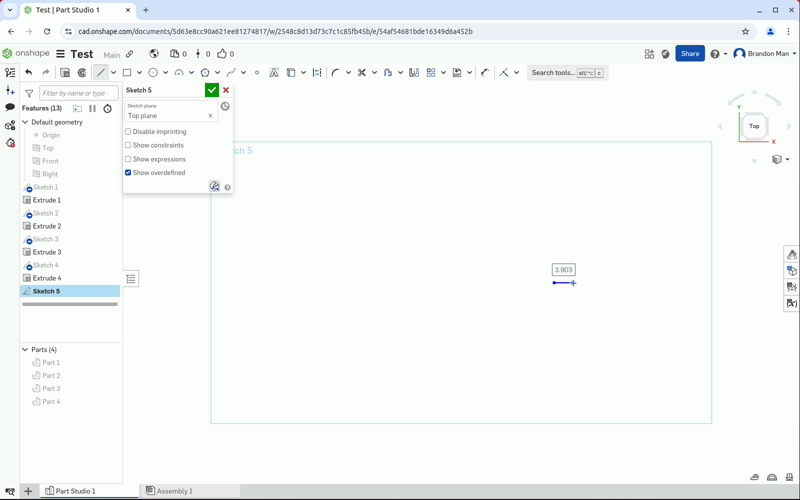
mouse_move(573, 189)
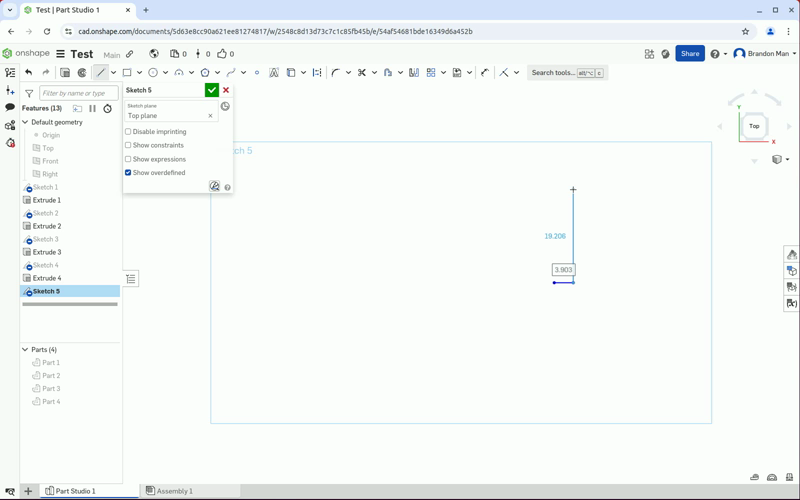
click(573, 189)
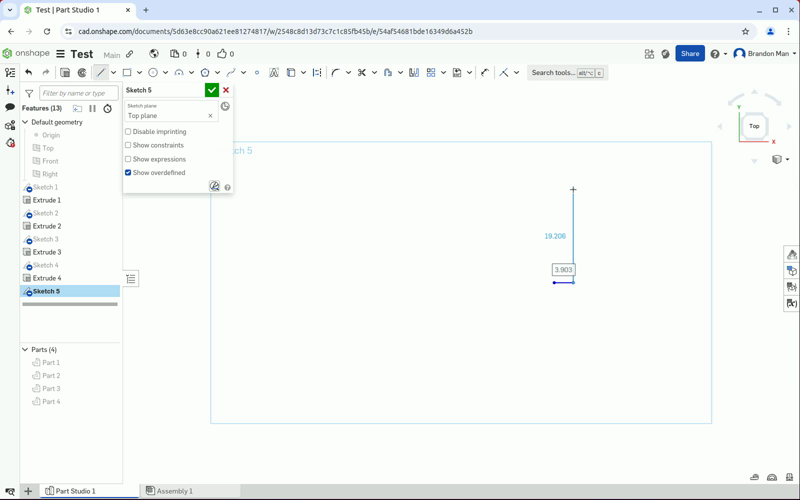
key_up(shift)
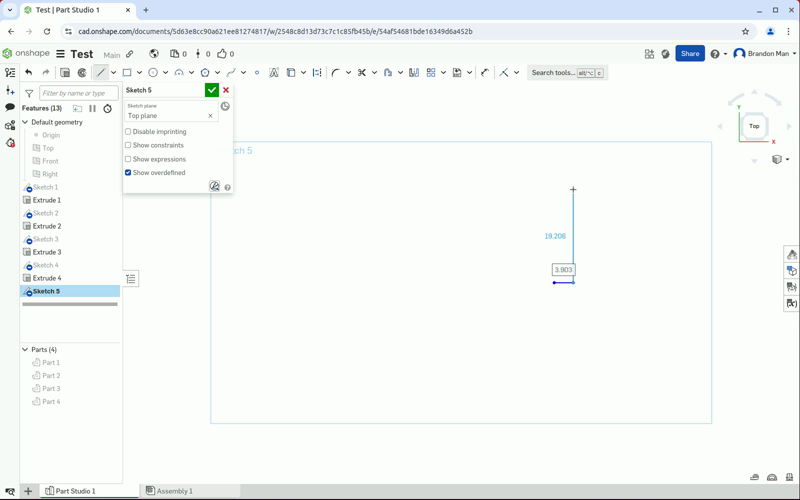
key_down(shift)
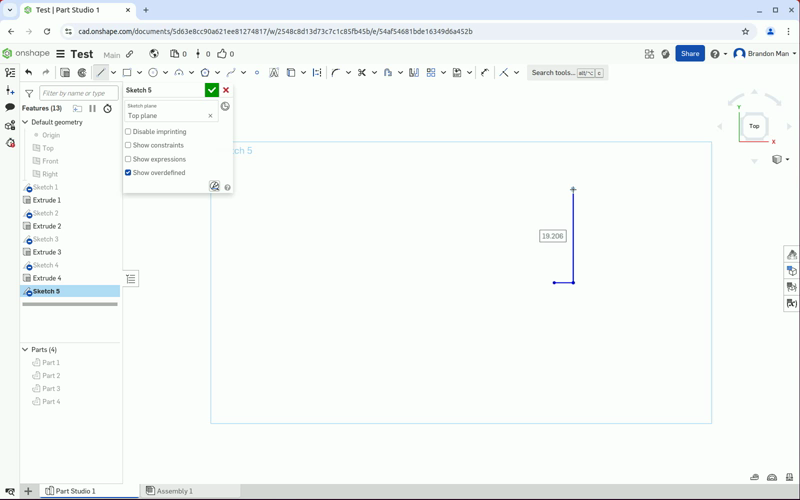
mouse_move(589, 189)
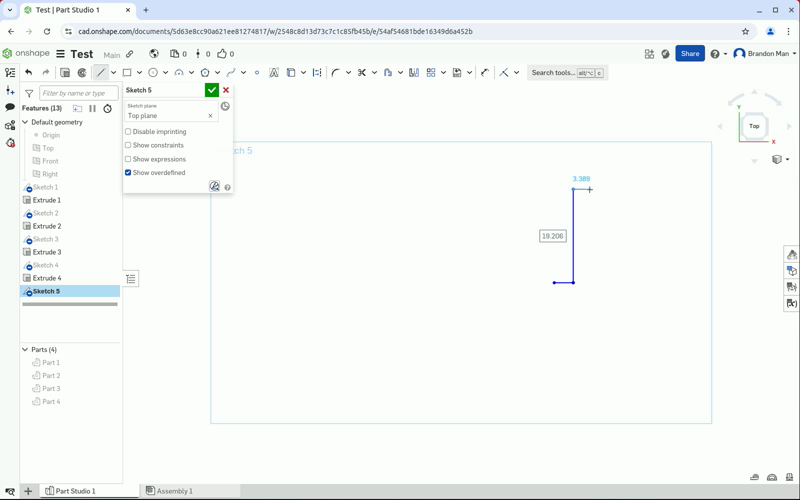
mouse_move(554, 189)
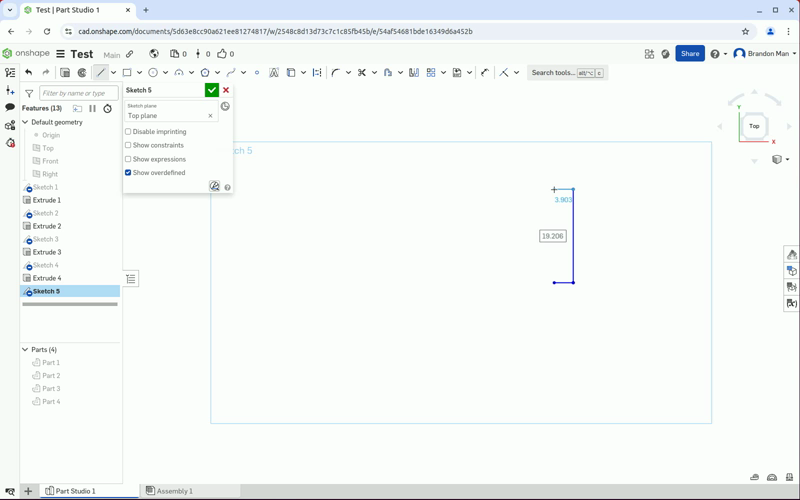
click(554, 189)
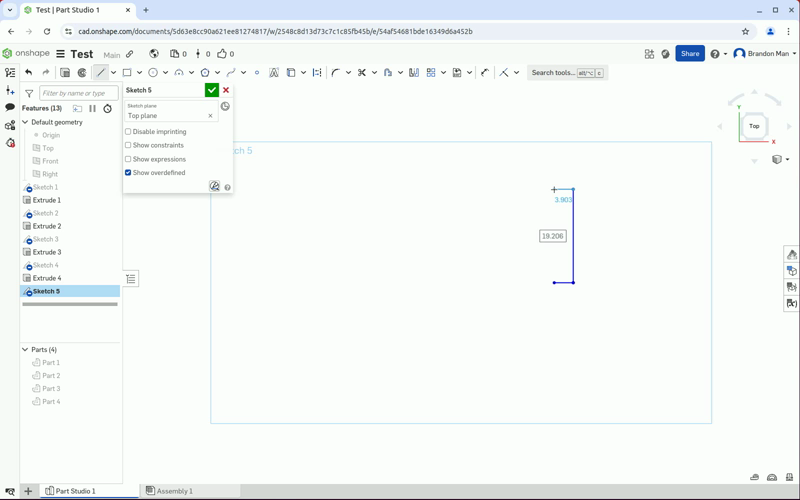
key_up(shift)
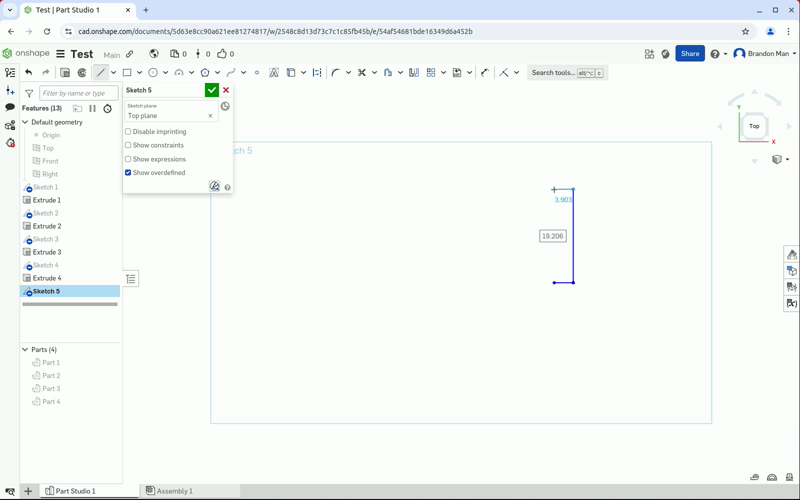
key_down(shift)
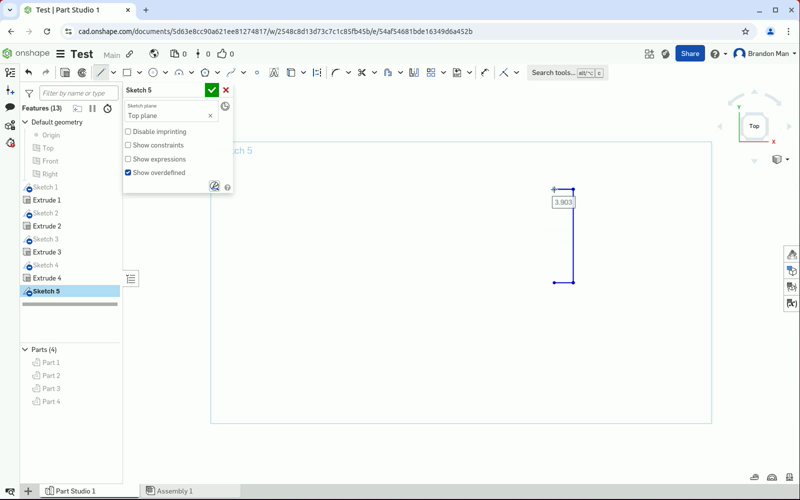
mouse_move(554, 282)
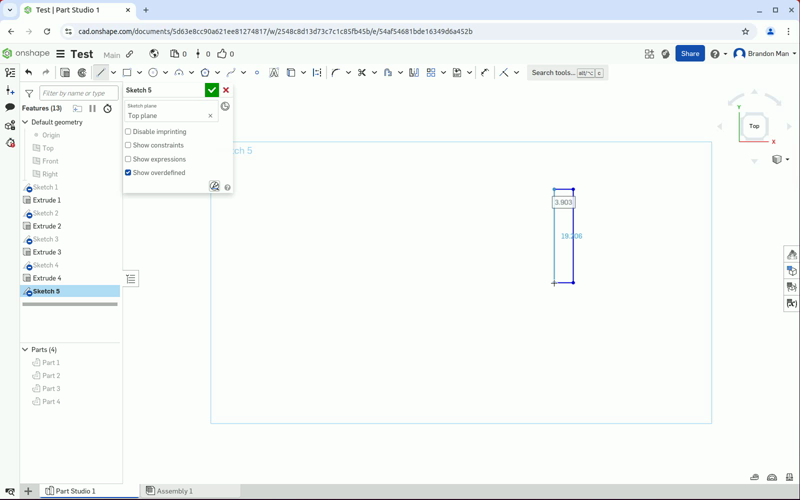
key_up(shift)
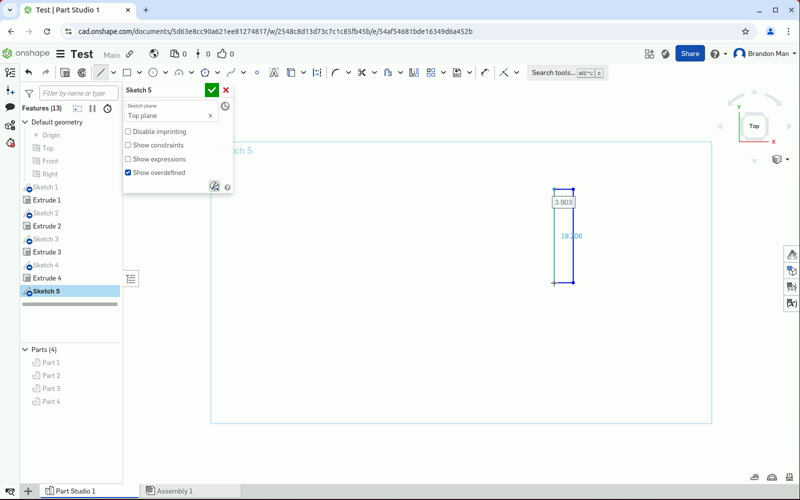
click(554, 282)
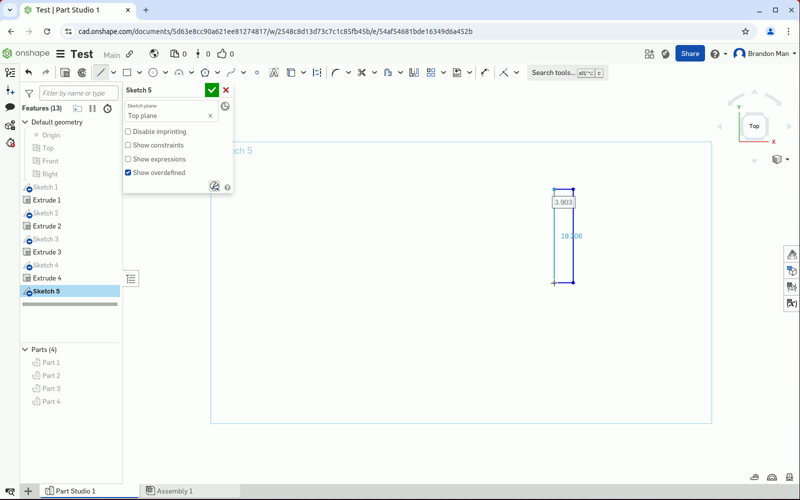
key(esc)
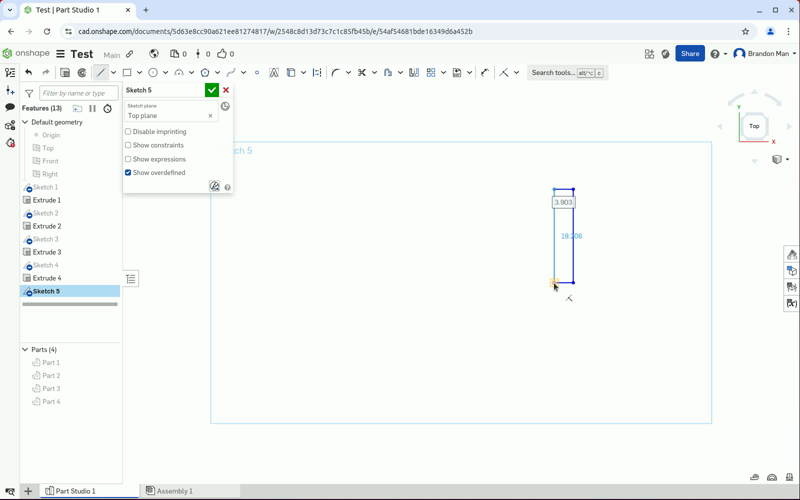
mouse_move(562, 193)
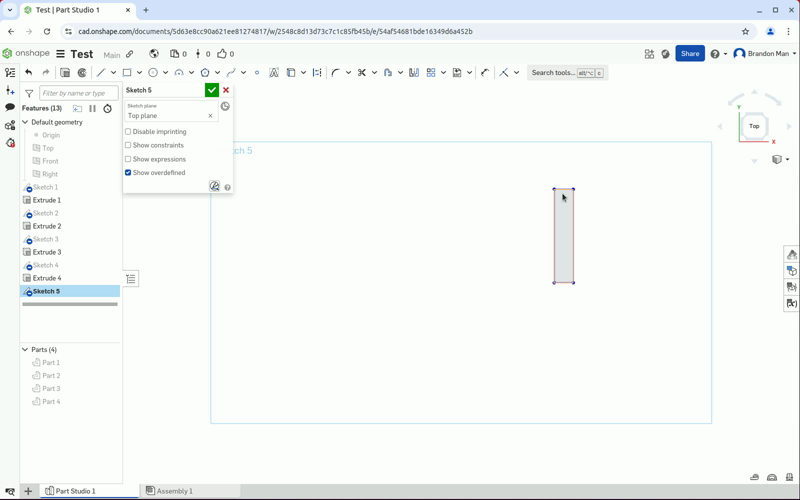
scroll(6)
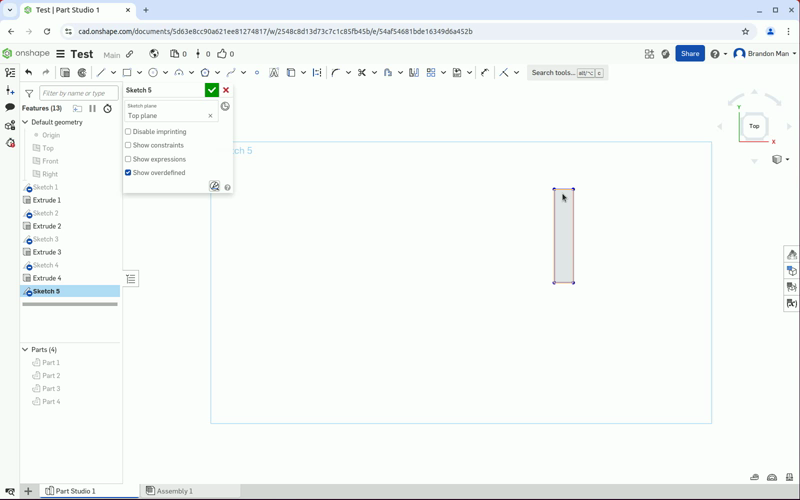
scroll(6)
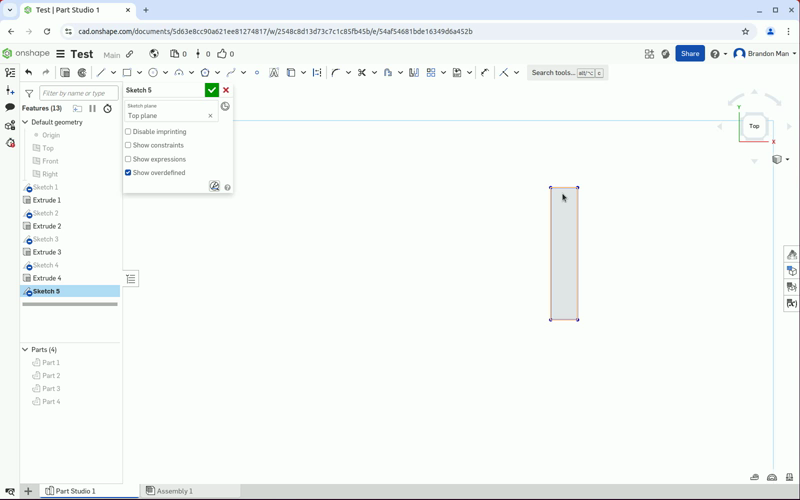
scroll(6)
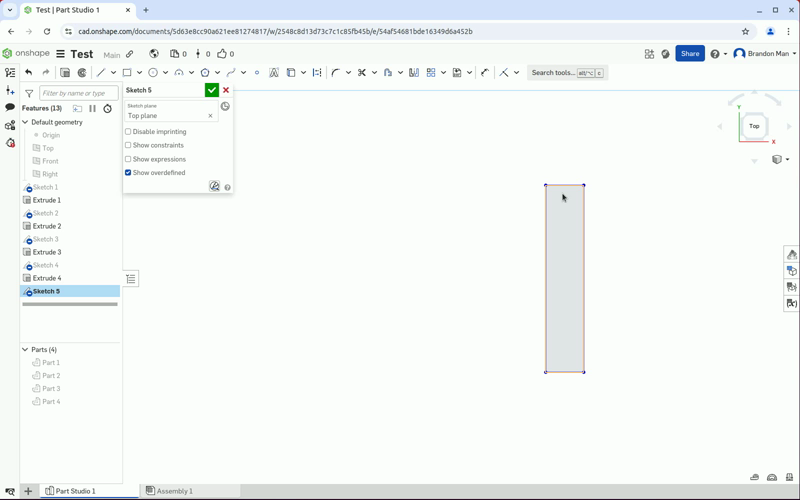
scroll(6)
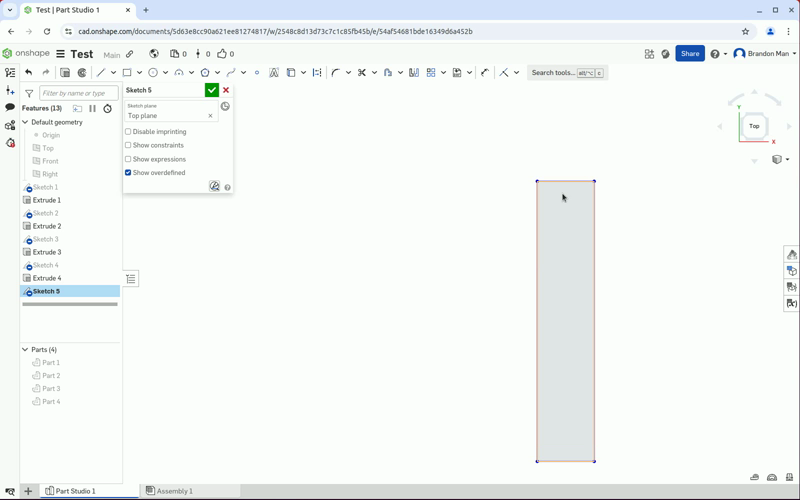
scroll(6)
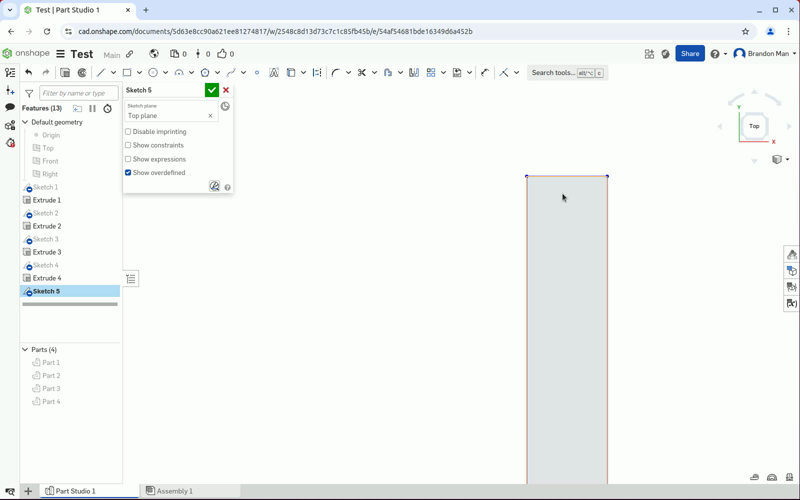
scroll(6)
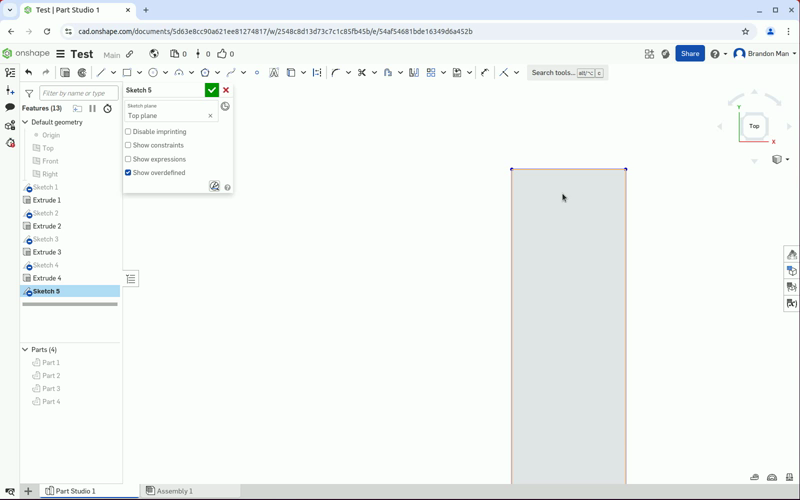
scroll(6)
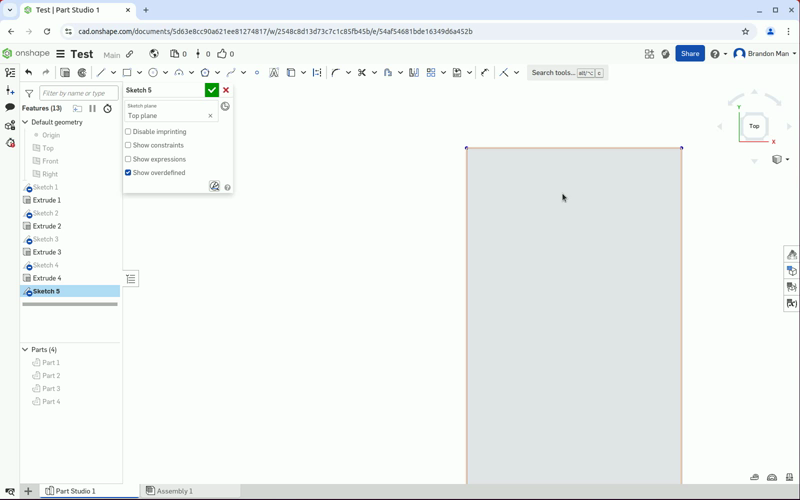
click(562, 193)
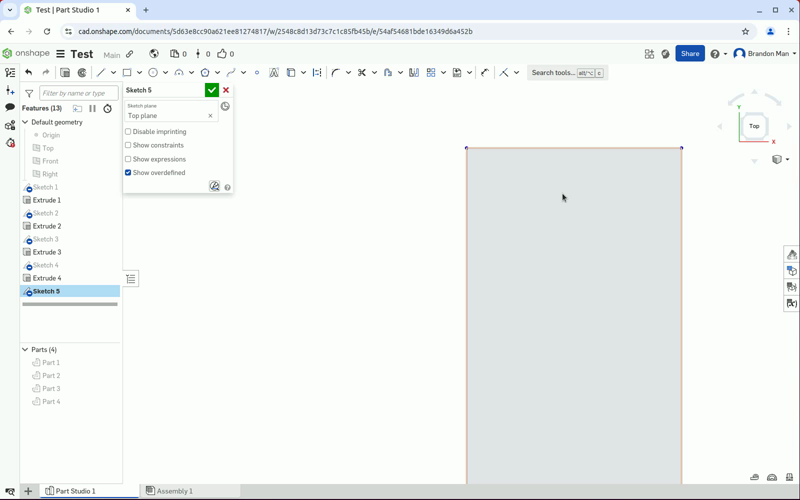
scroll(-6)
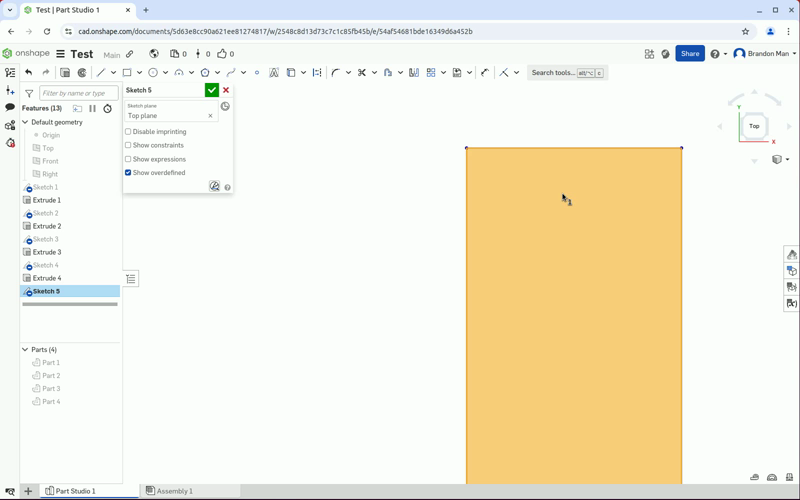
scroll(-6)
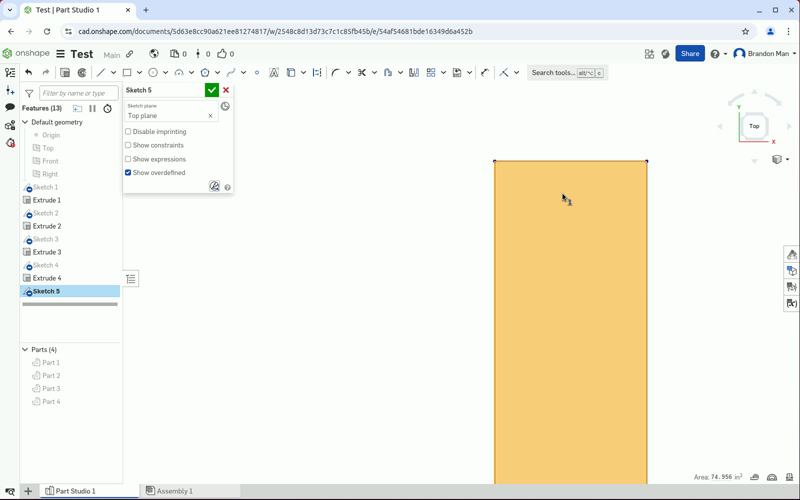
scroll(-6)
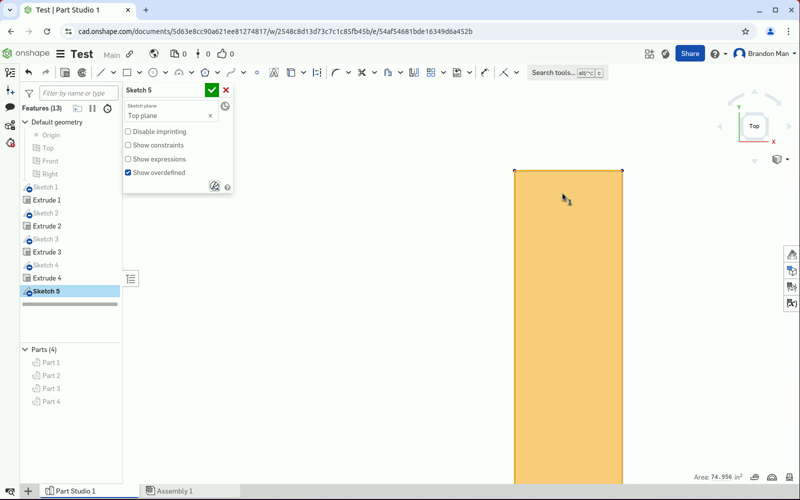
scroll(-6)
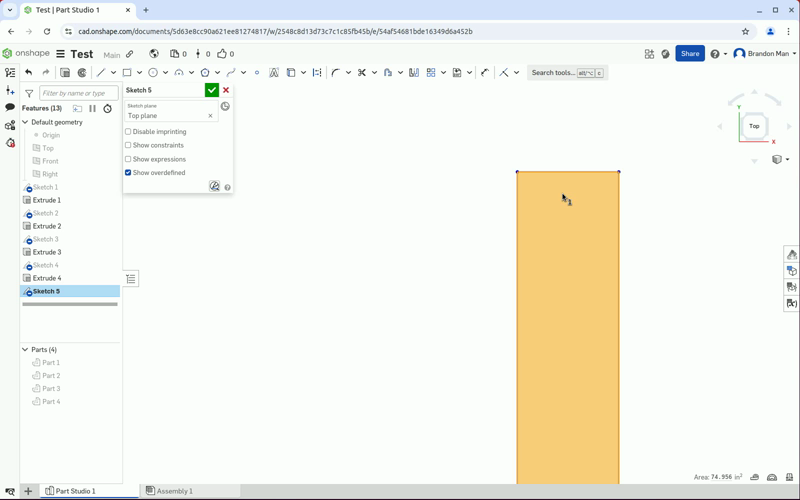
scroll(-6)
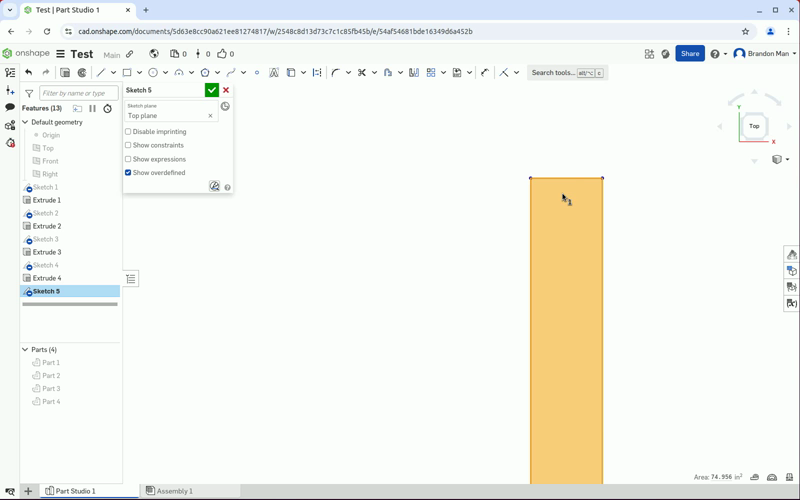
scroll(-6)
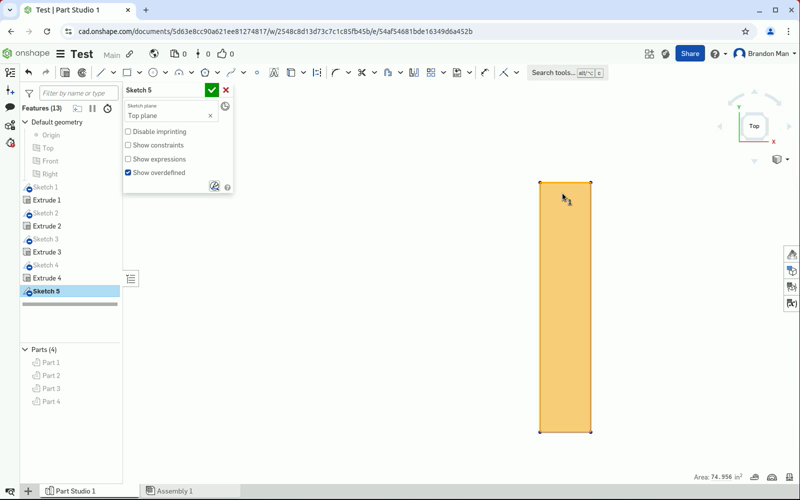
scroll(-6)
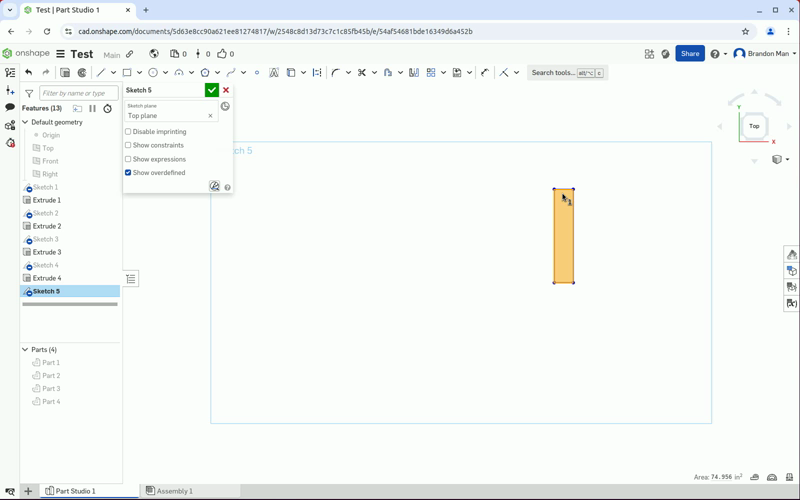
mouse_move(73, 352)
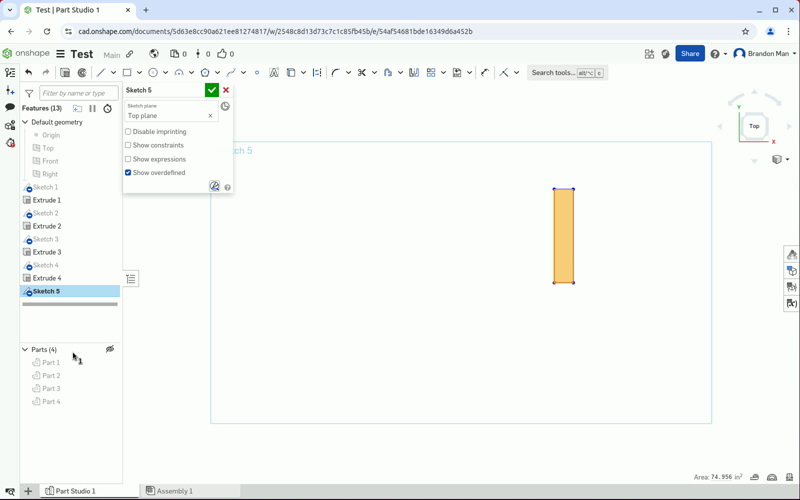
key(shift+y)
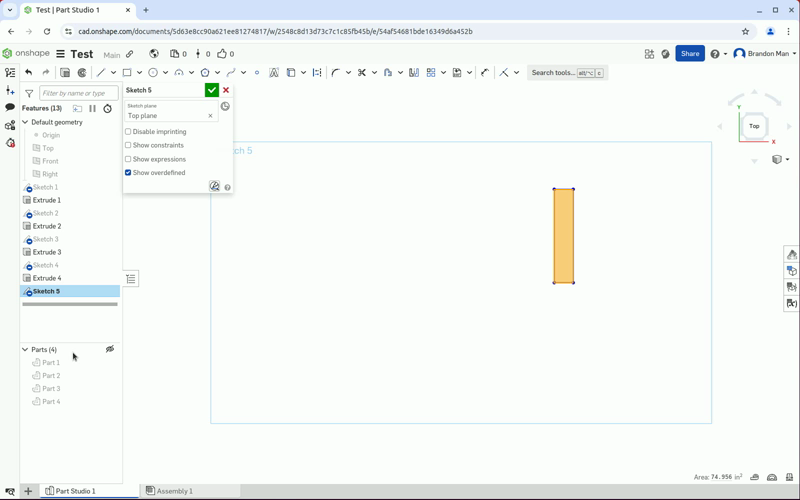
key(shift+e)
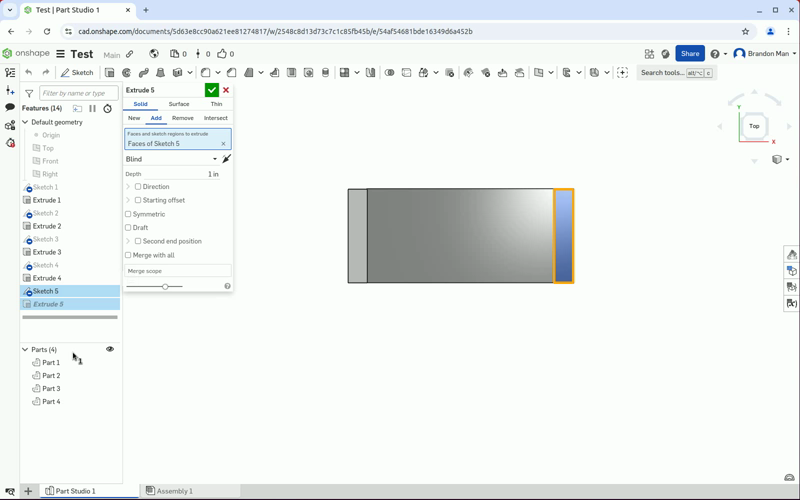
mouse_move(143, 106)
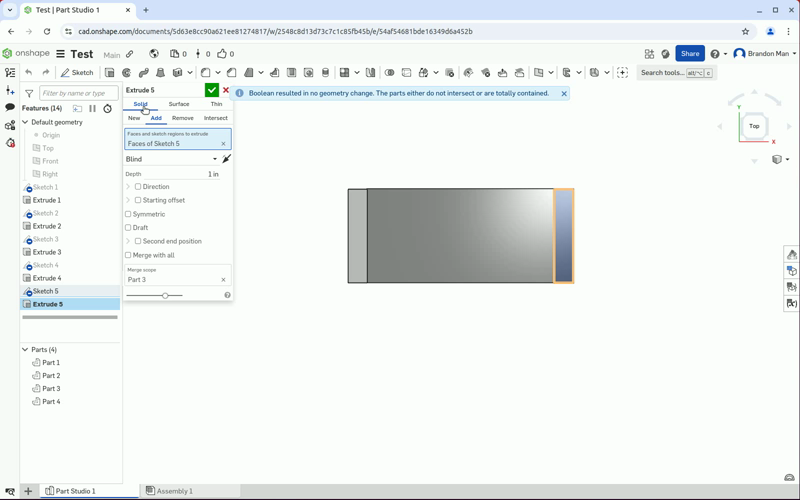
click(143, 106)
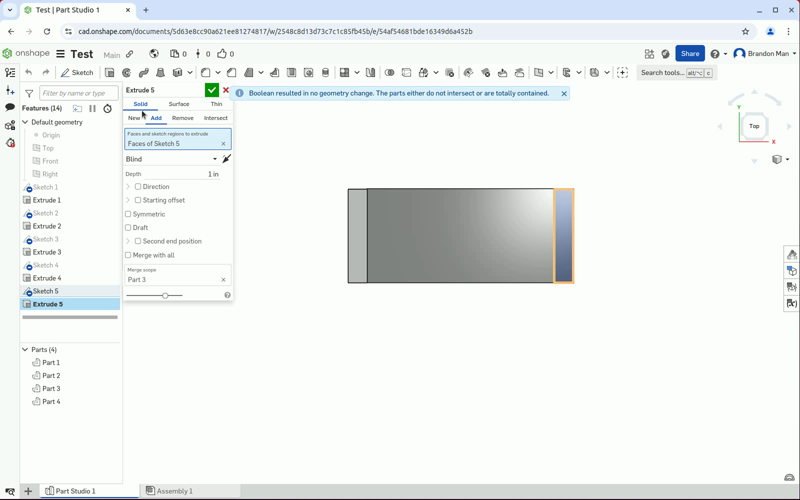
mouse_move(137, 120)
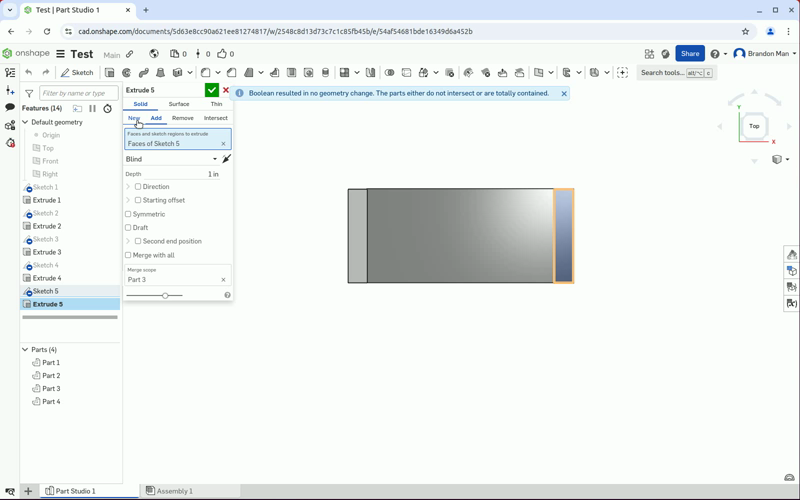
click(137, 120)
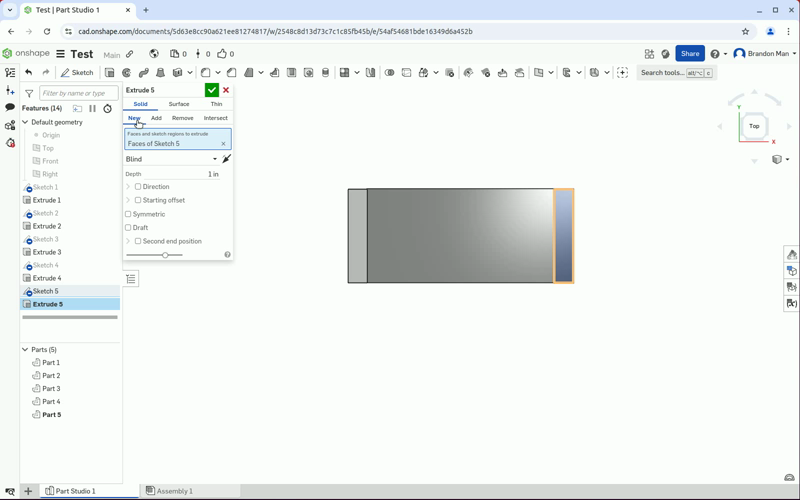
key(tab, 4)
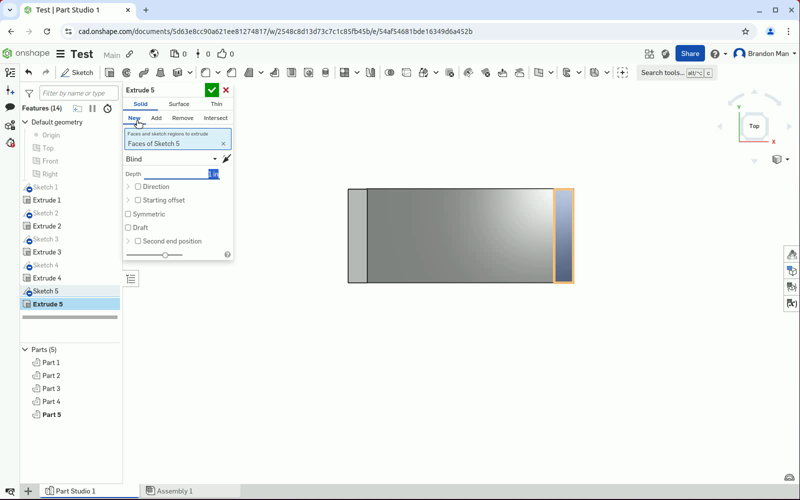
text(5.777)
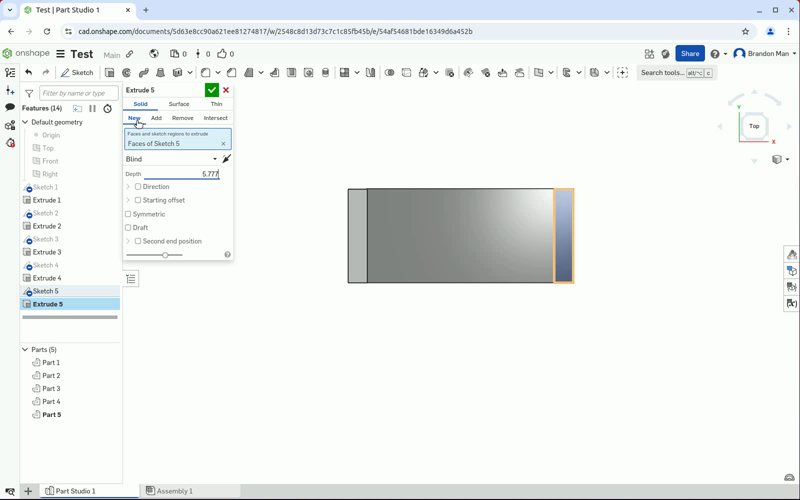
key(enter)
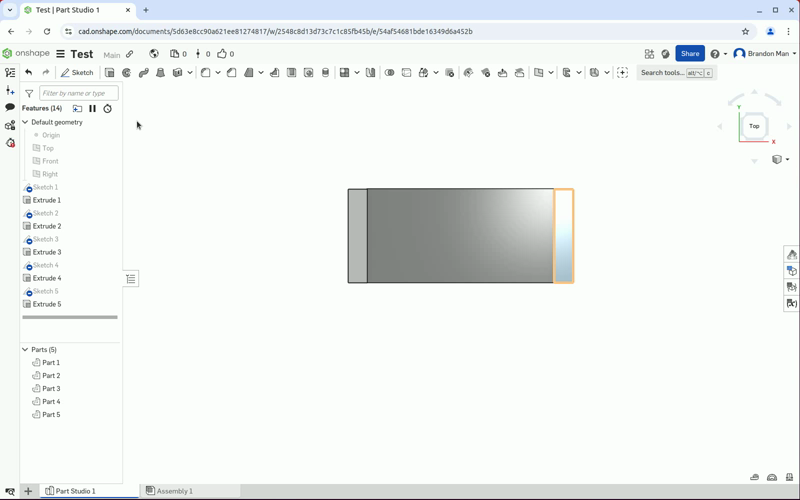
key(shift+h)
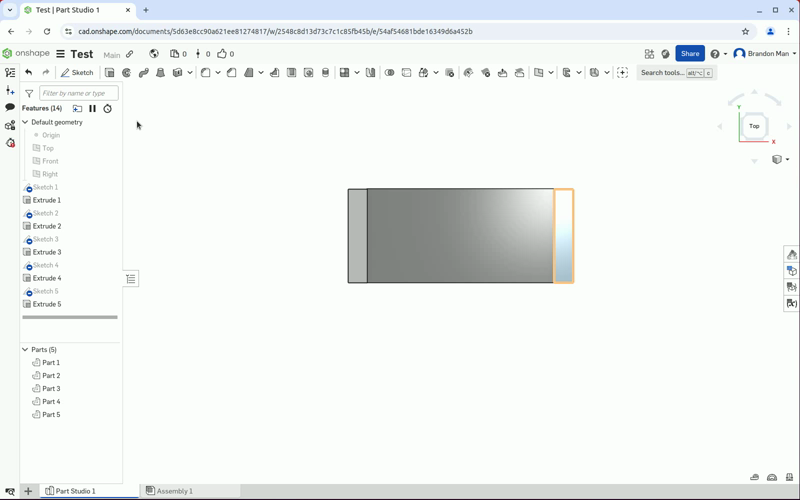
key(shift+h)
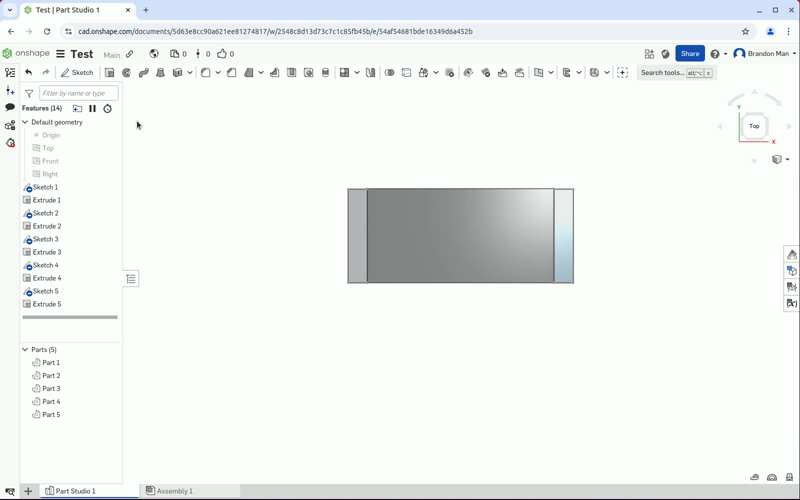
key(shift+7)
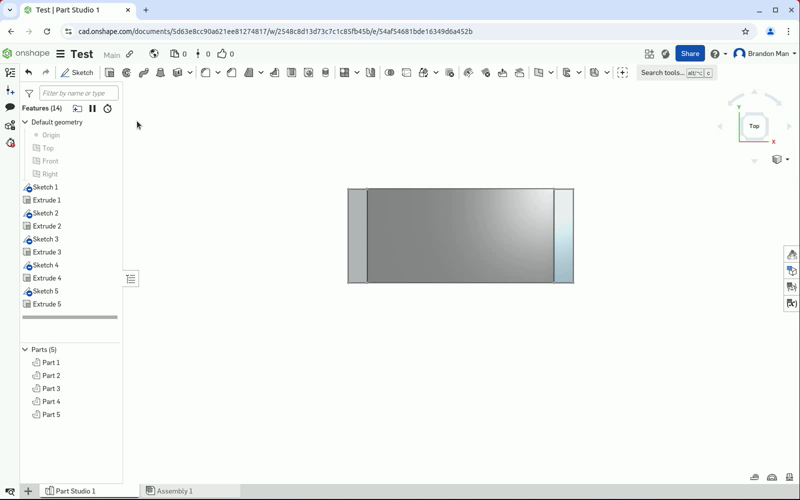
key(up, 3)
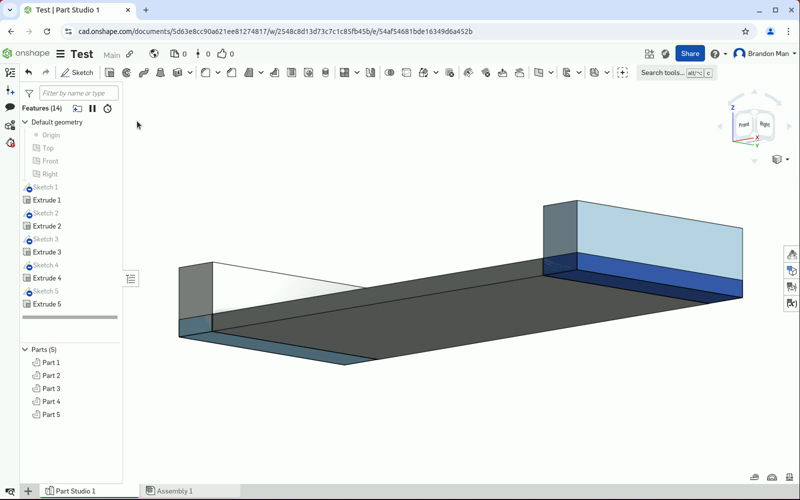
key(left, 3)
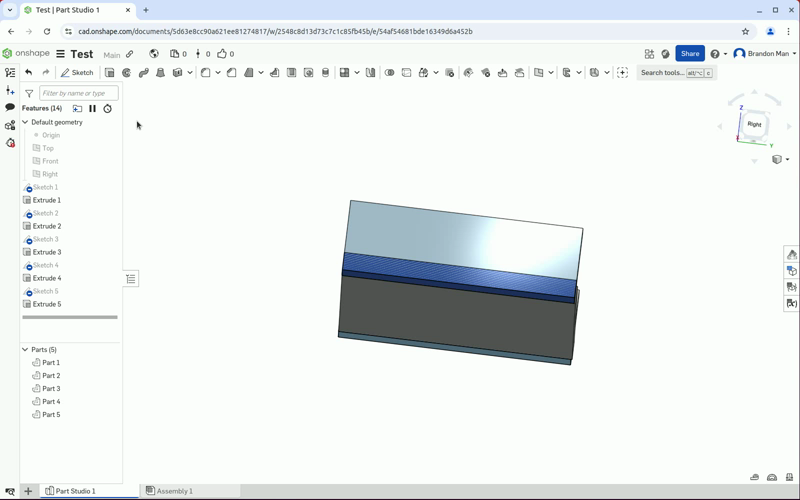
key(right, 3)
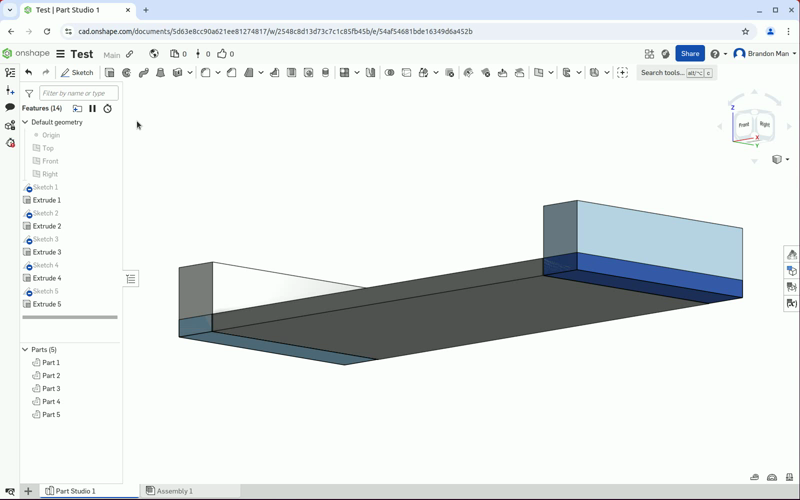
key(down, 3)
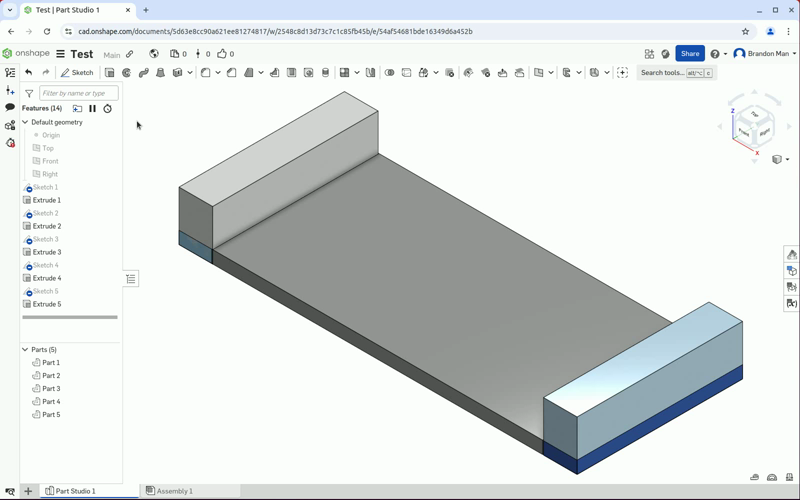
mouse_move(73, 189)
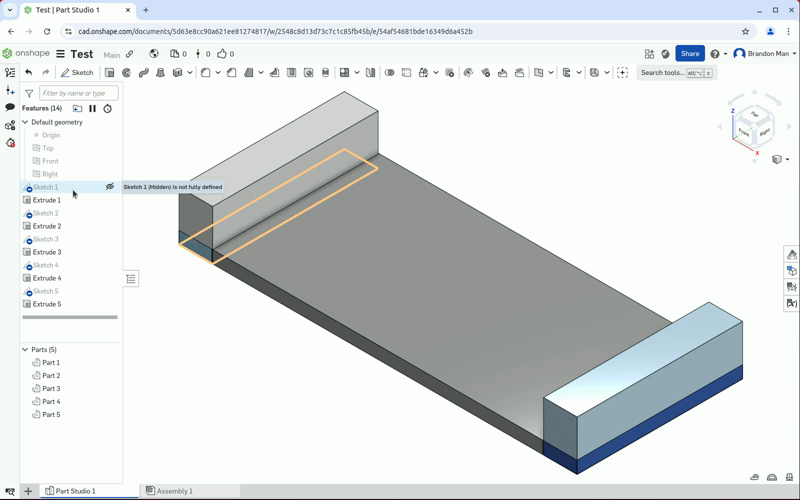
click(73, 189)